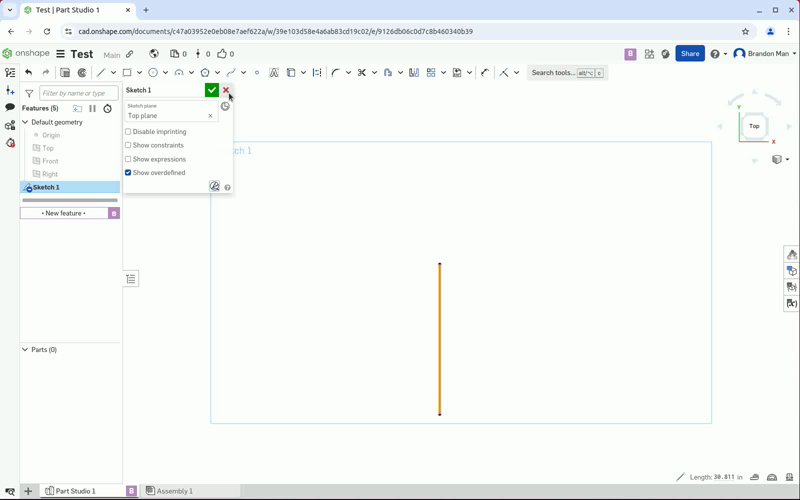
key(shift+h)
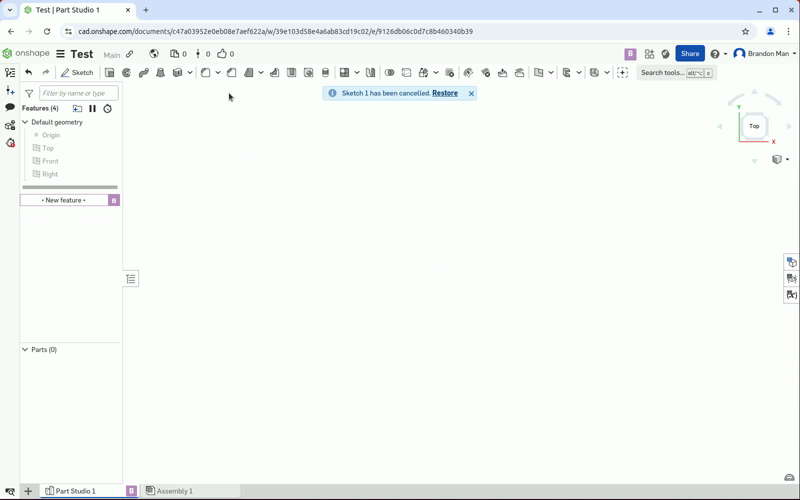
mouse_move(73, 352)
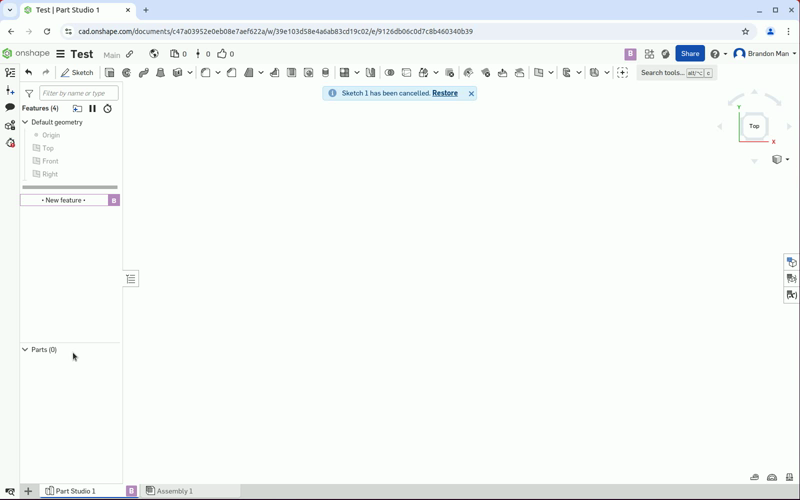
key(y)
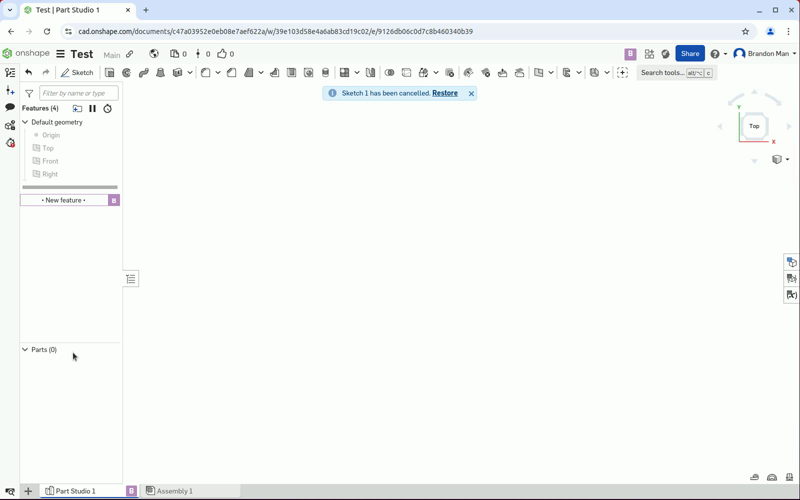
key(shift+p)
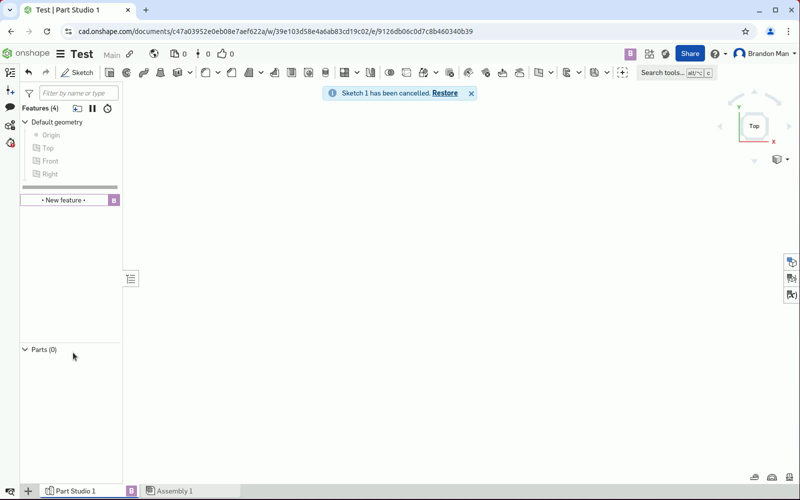
key(space)
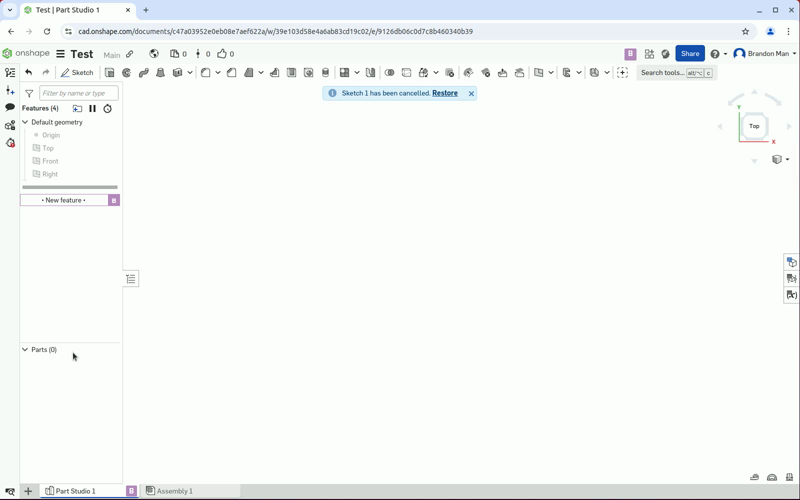
key_down(shift)
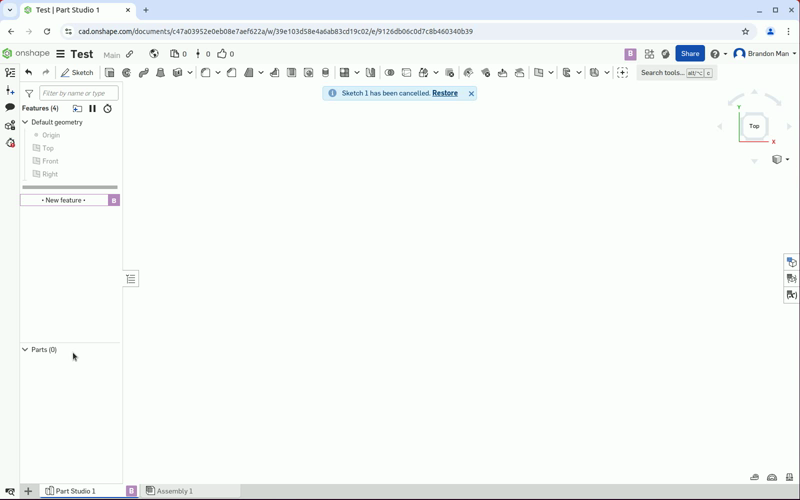
key(up)
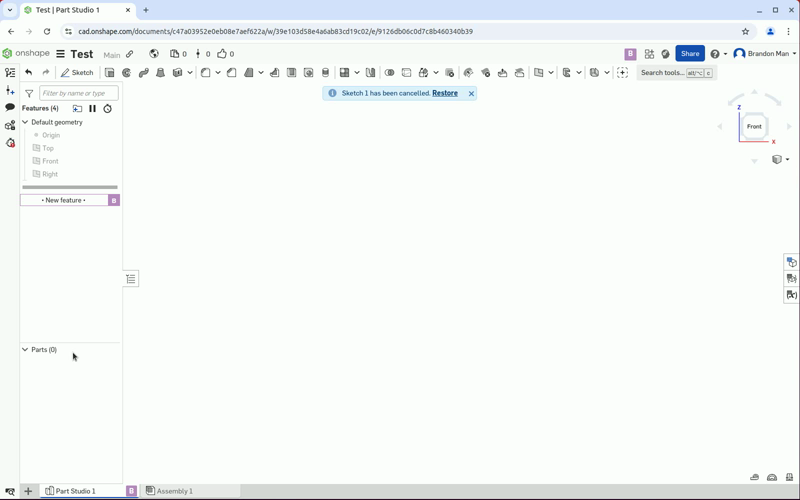
key_up(shift)
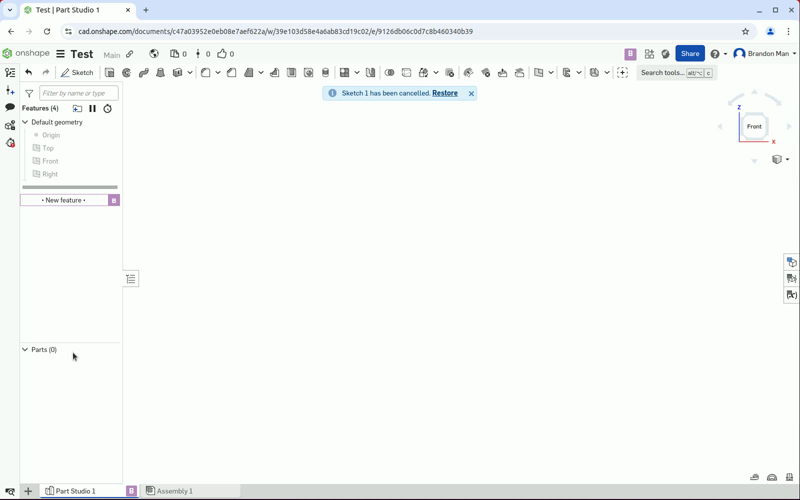
mouse_move(73, 352)
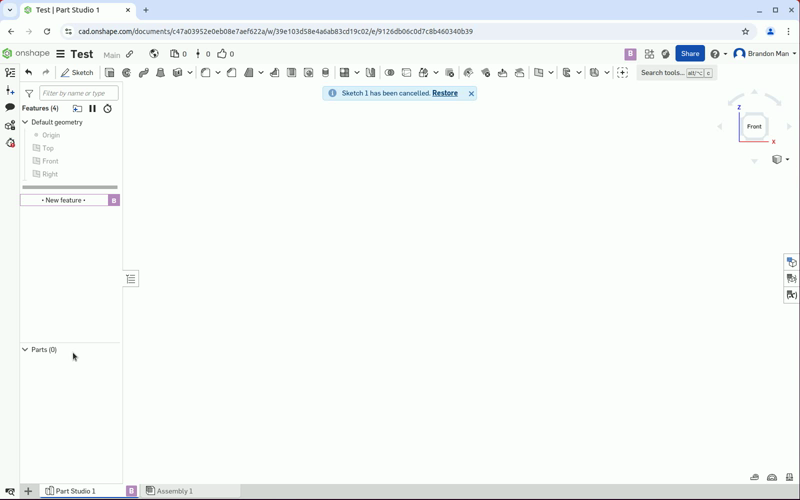
key(shift+y)
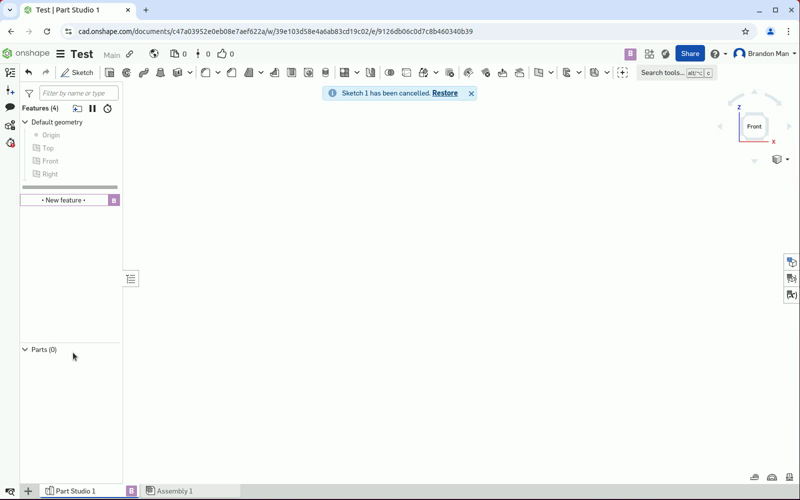
key(shift+s)
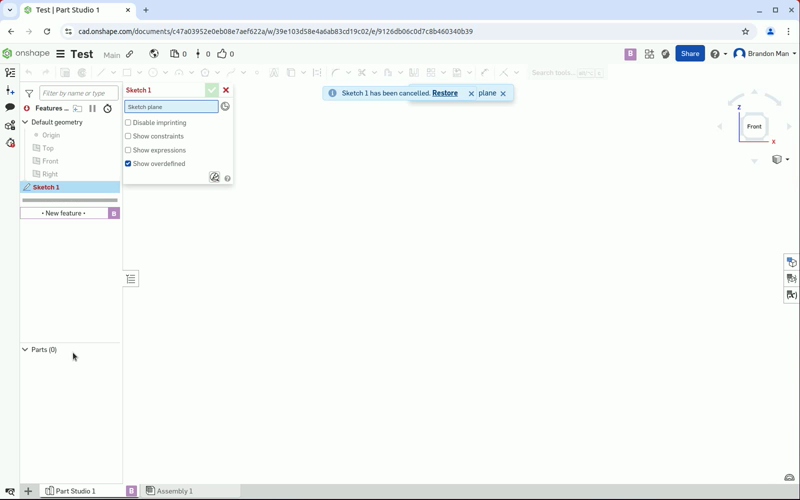
mouse_move(73, 163)
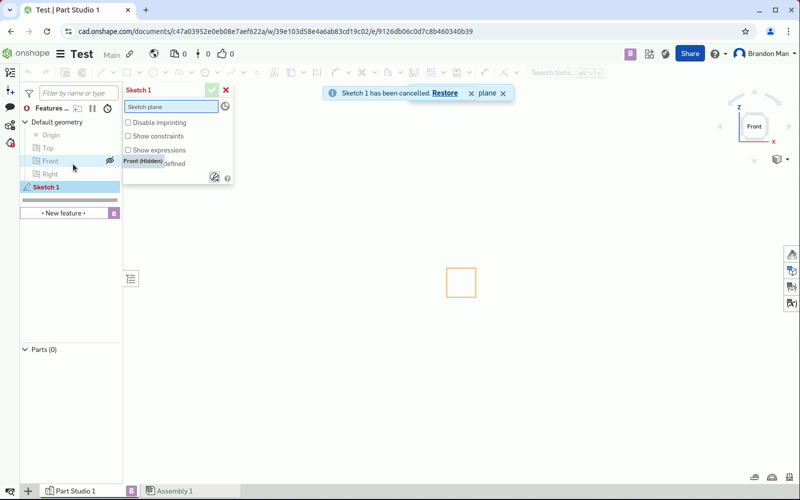
click(73, 163)
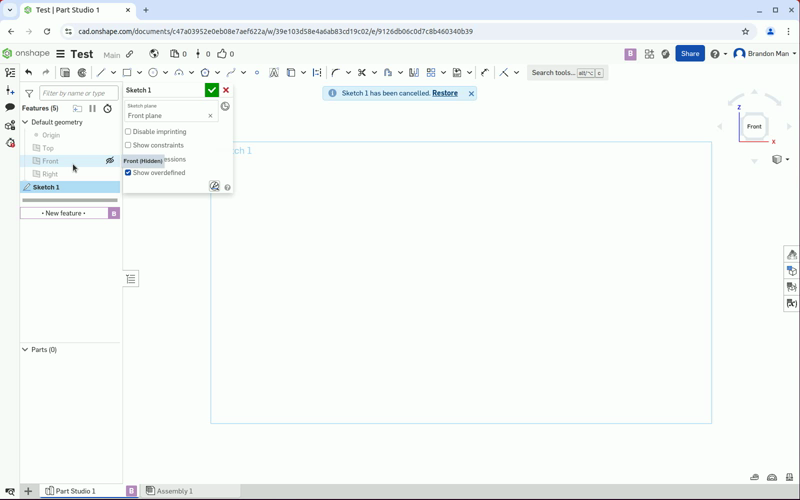
mouse_move(73, 352)
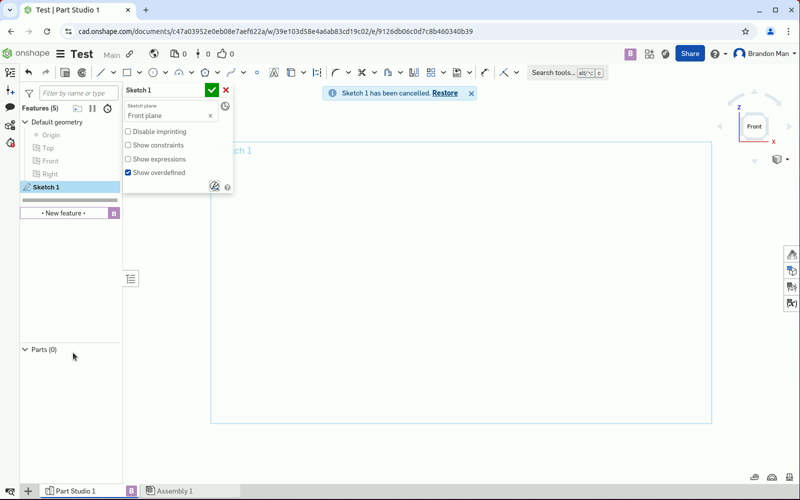
key(y)
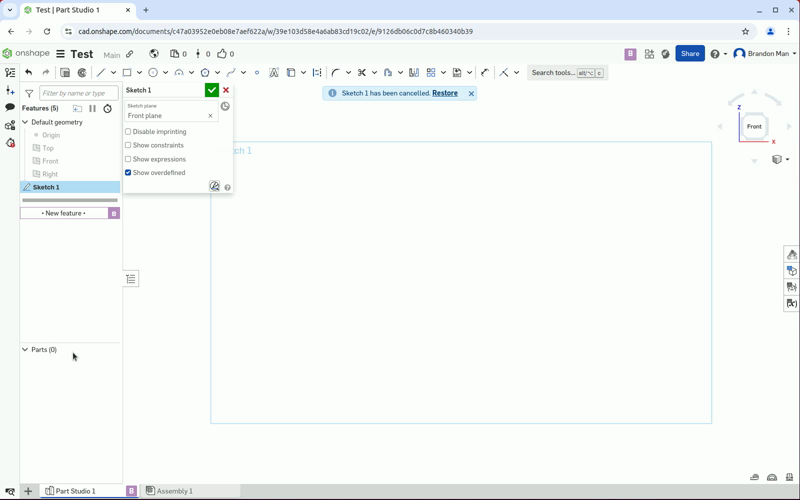
key(l)
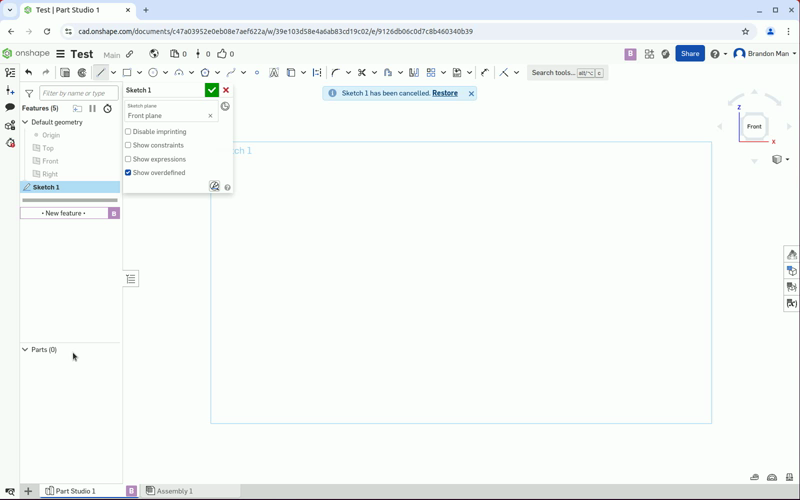
key_down(shift)
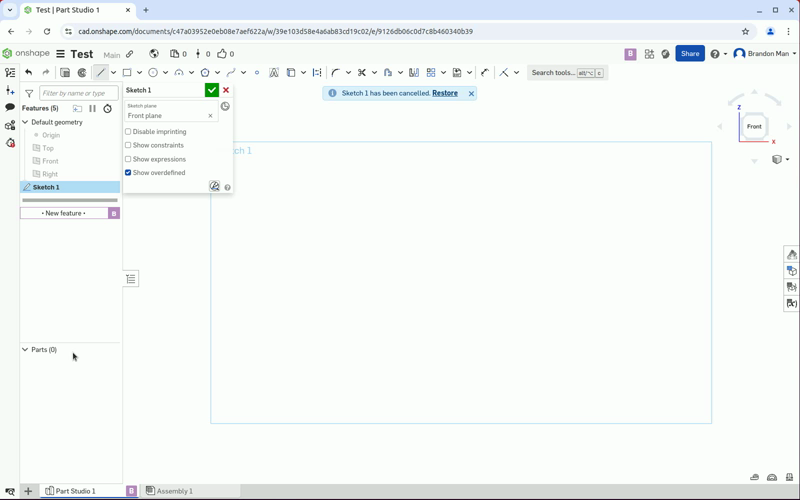
mouse_move(370, 305)
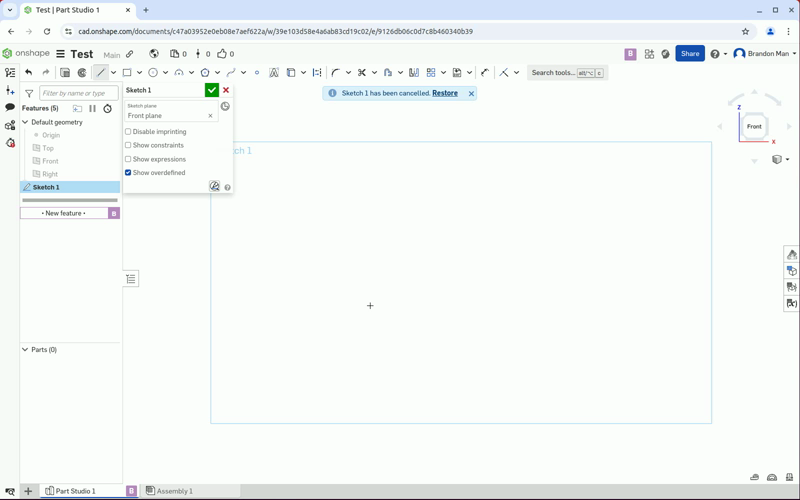
click(370, 305)
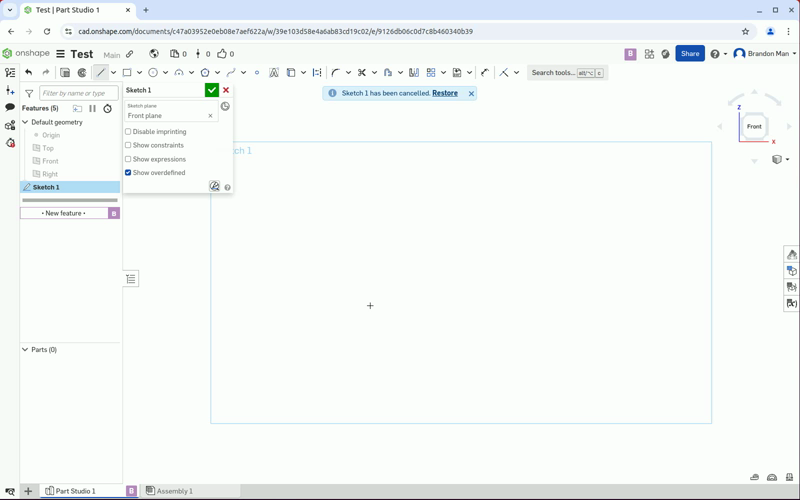
key_up(shift)
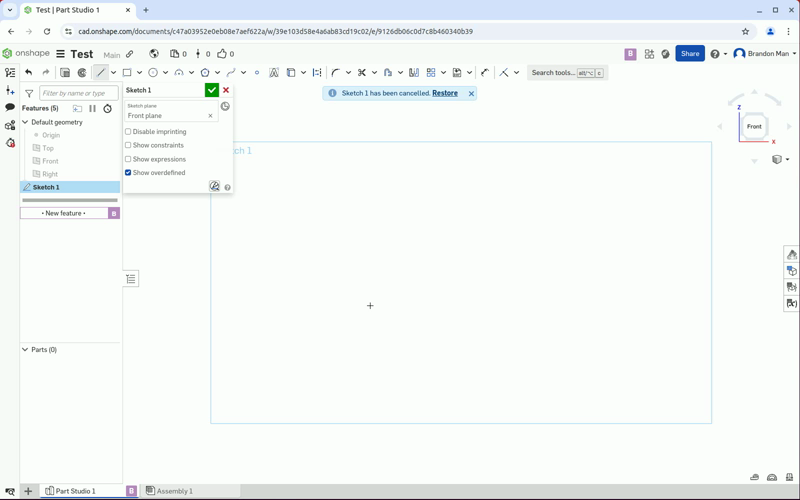
key_down(shift)
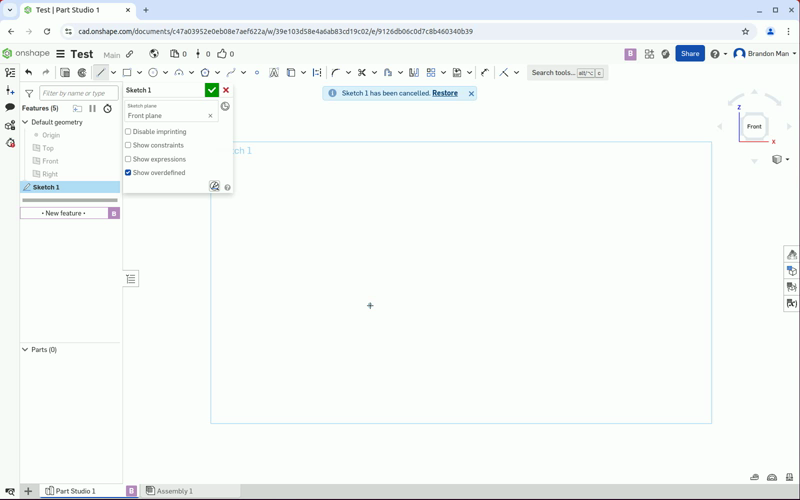
mouse_move(461, 305)
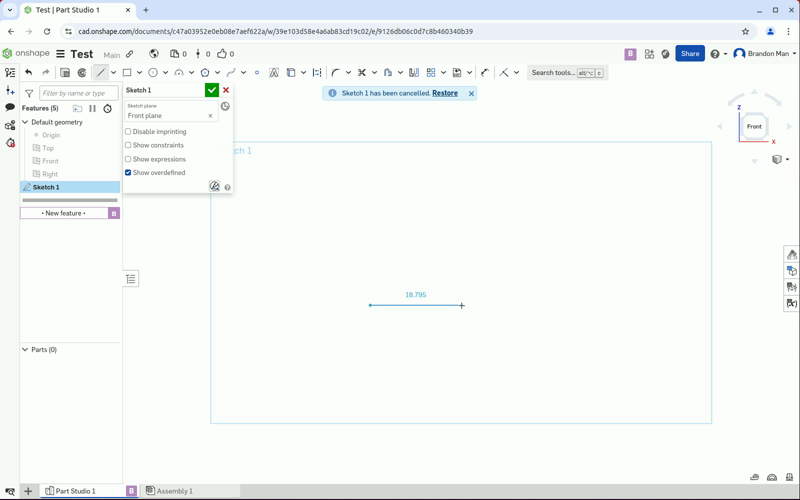
click(461, 305)
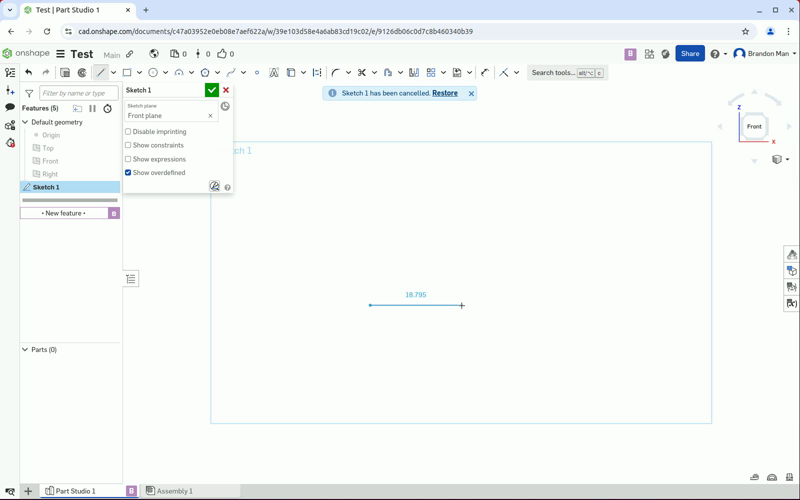
key_up(shift)
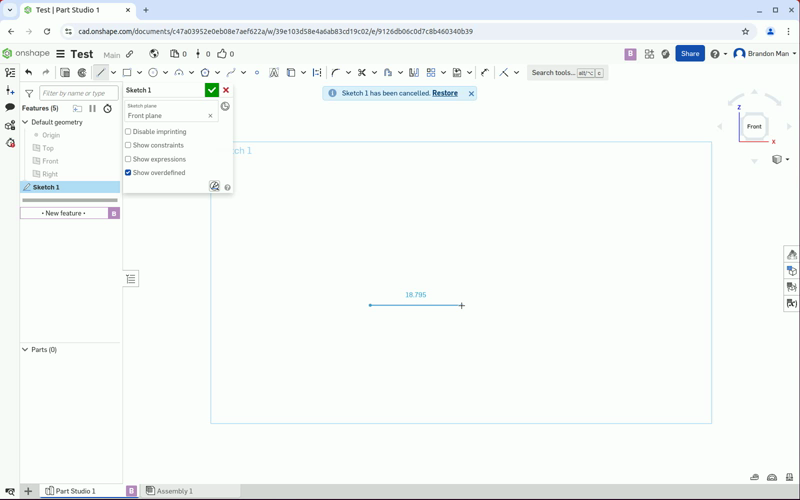
key_down(shift)
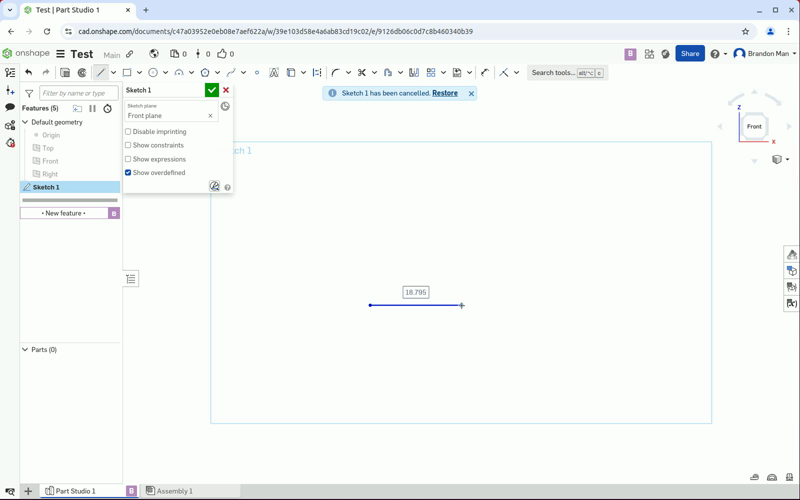
mouse_move(551, 305)
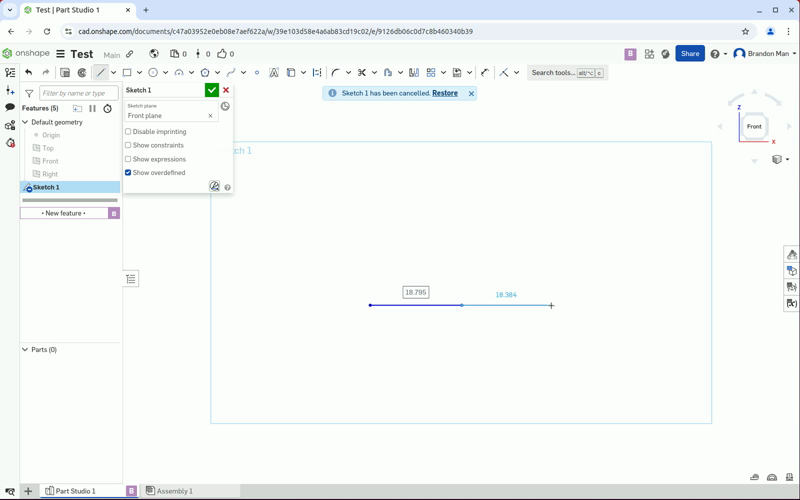
click(551, 305)
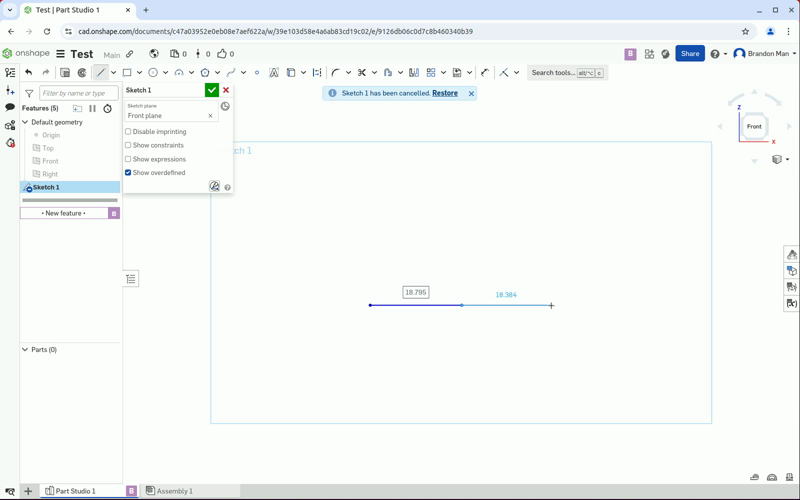
key_up(shift)
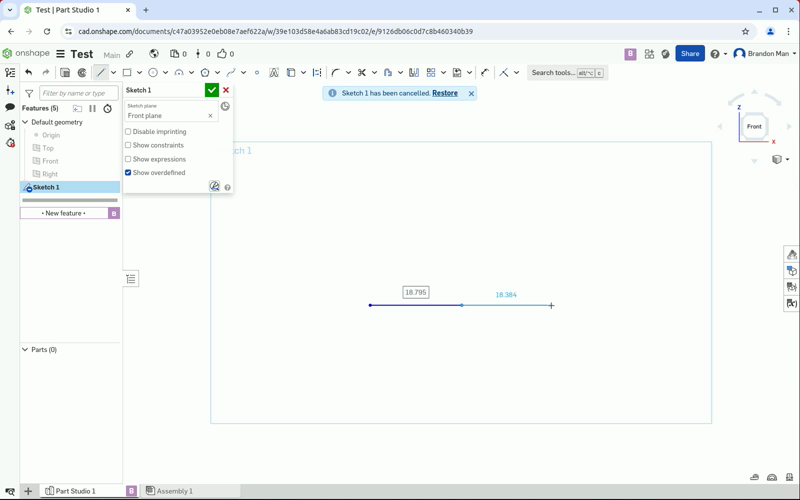
key(esc)
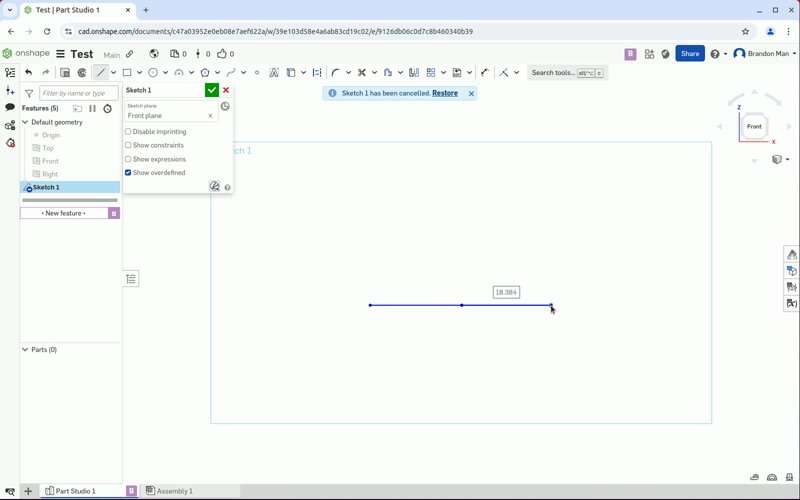
key(a)
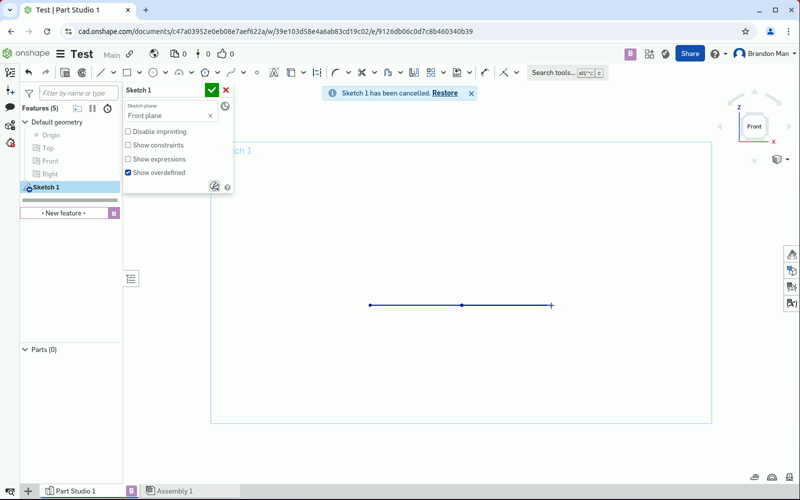
mouse_move(551, 305)
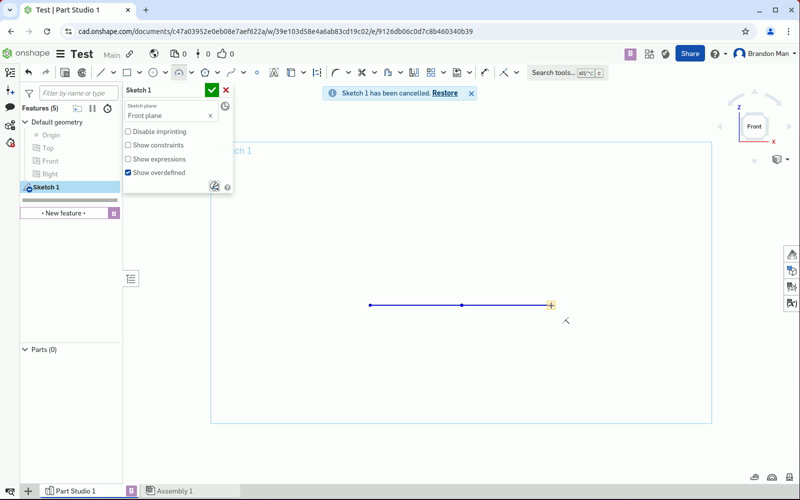
click(551, 305)
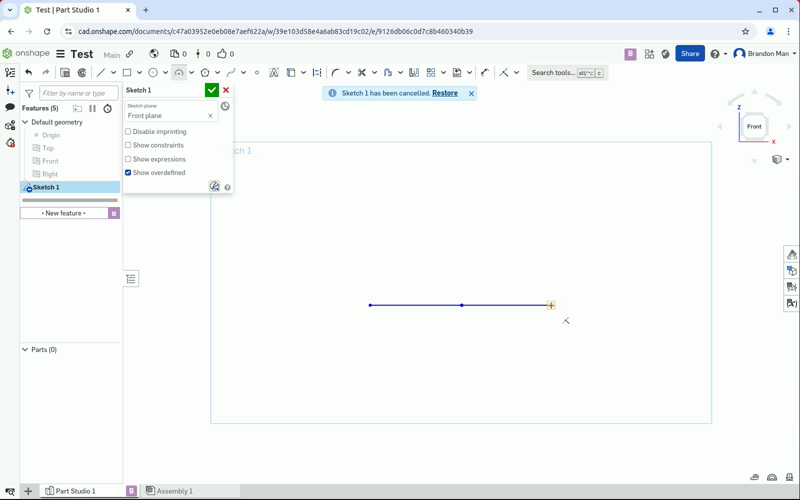
key_down(shift)
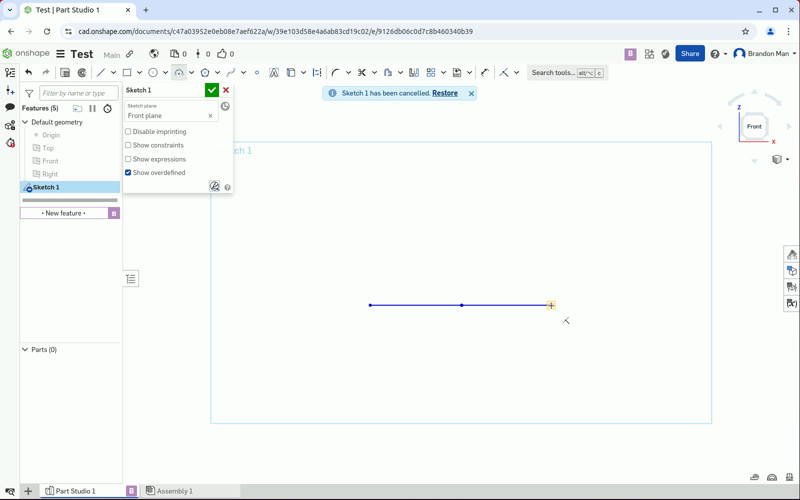
mouse_move(551, 261)
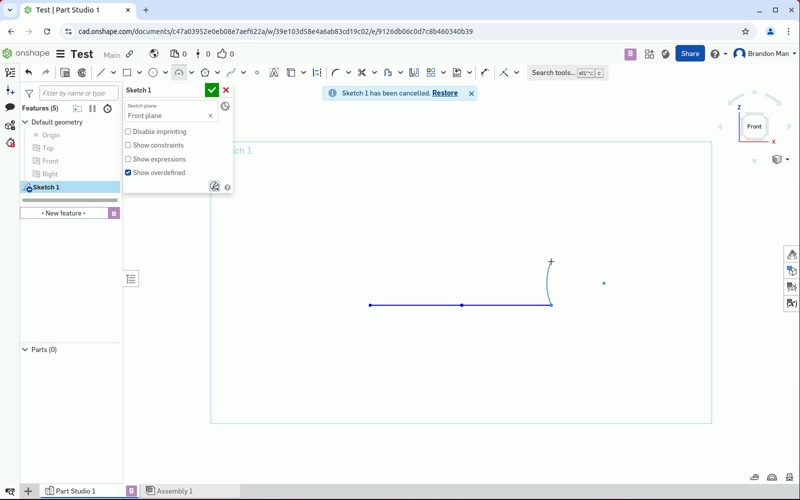
click(551, 261)
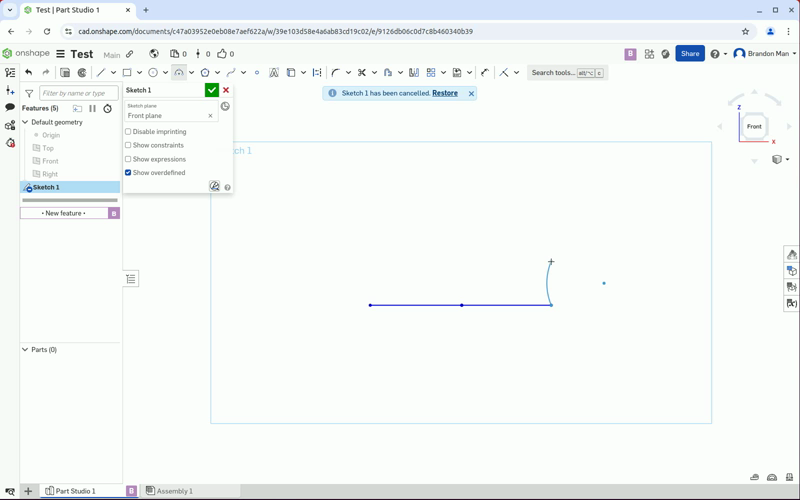
mouse_move(529, 283)
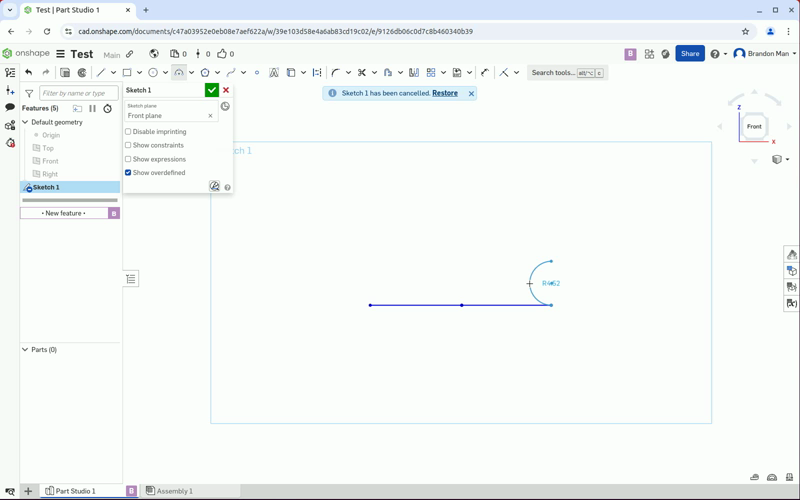
click(529, 283)
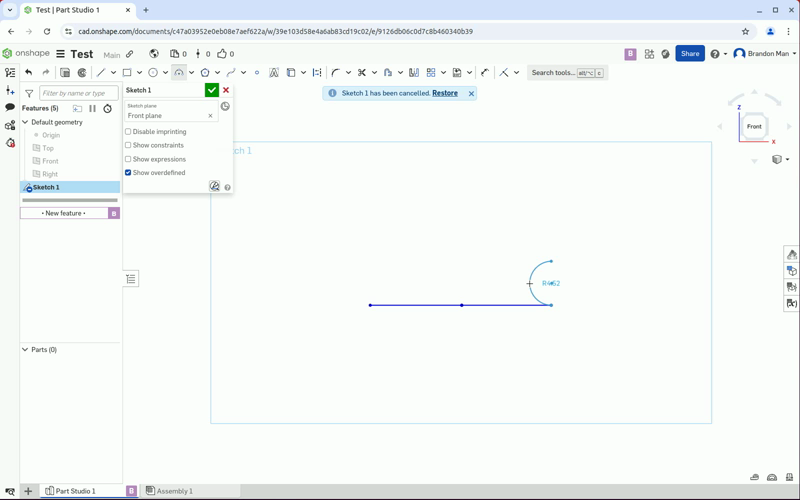
key_up(shift)
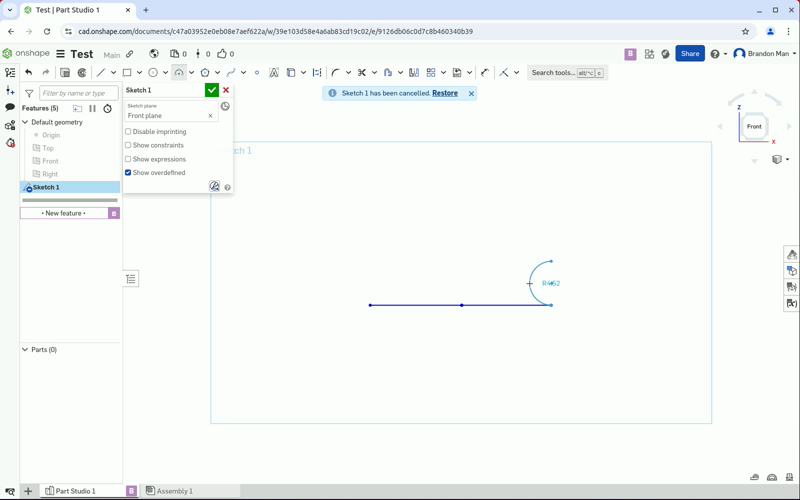
key(esc)
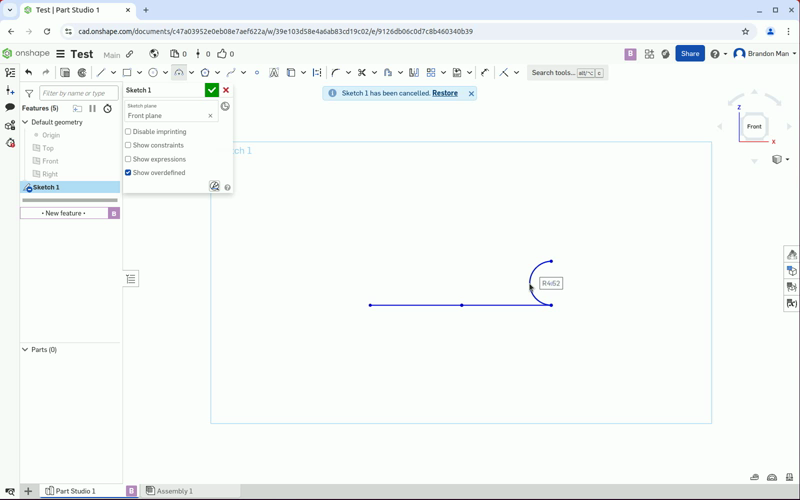
key(l)
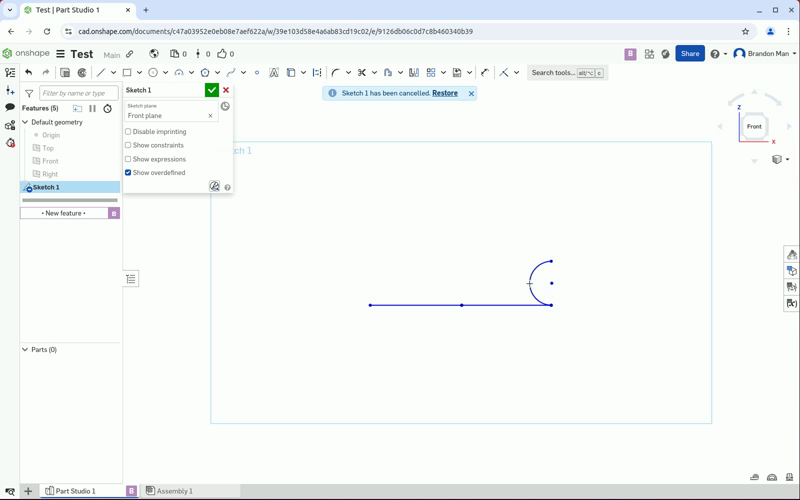
mouse_move(551, 261)
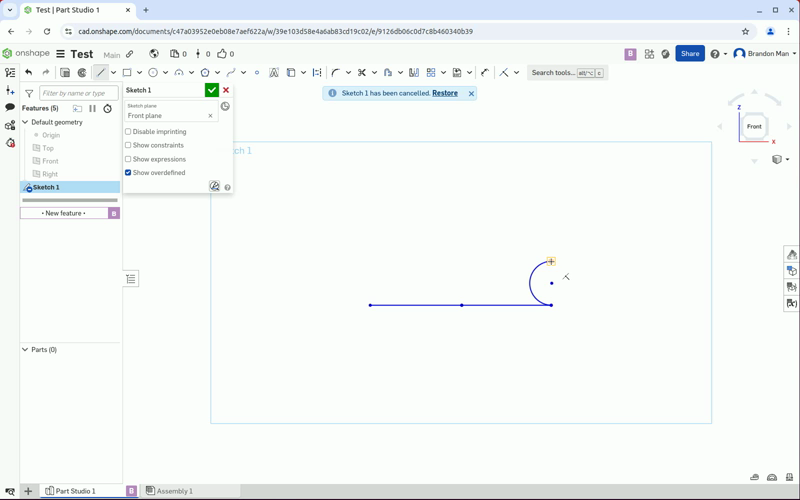
click(551, 261)
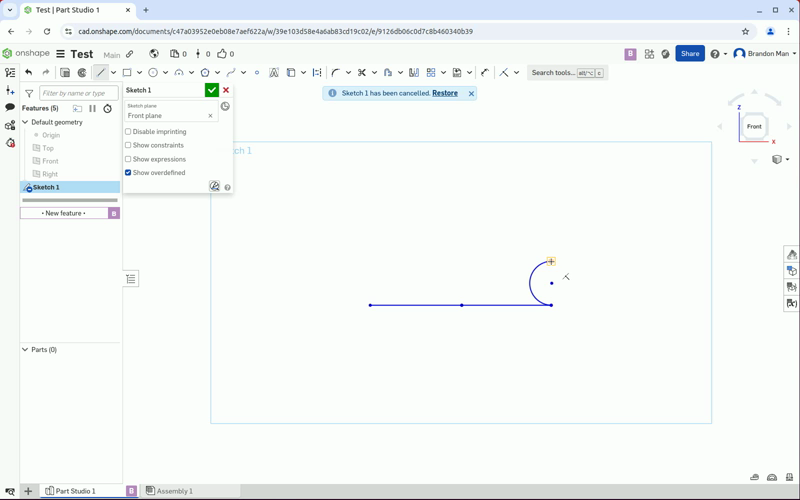
key_down(shift)
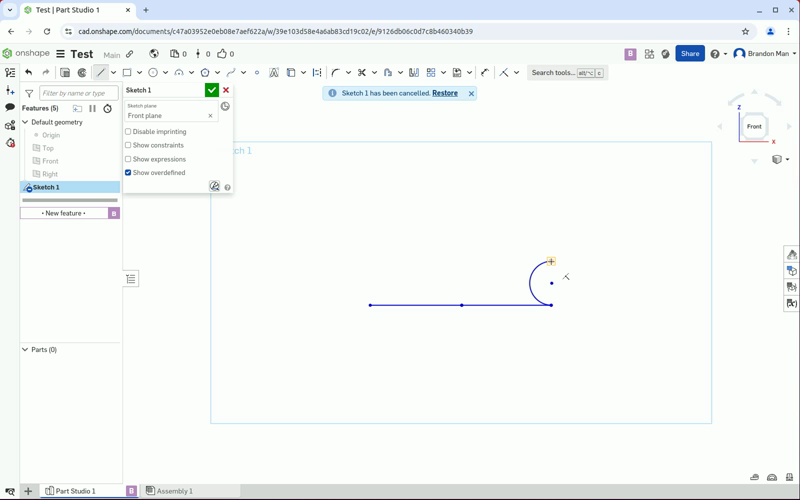
mouse_move(461, 261)
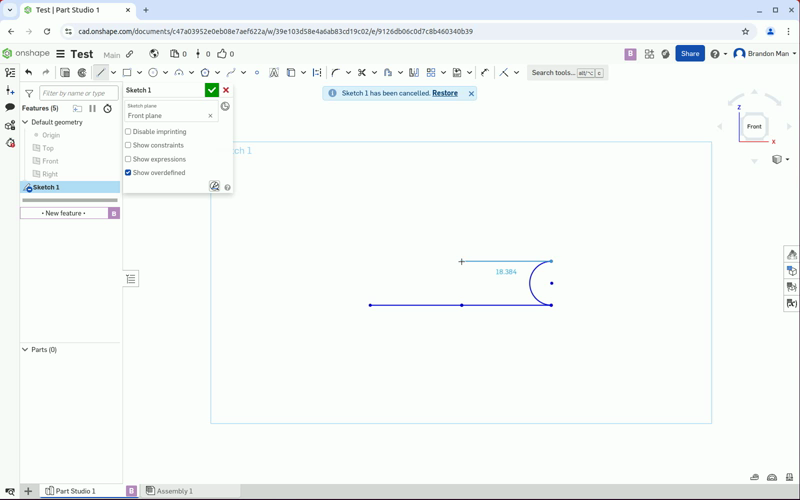
click(461, 261)
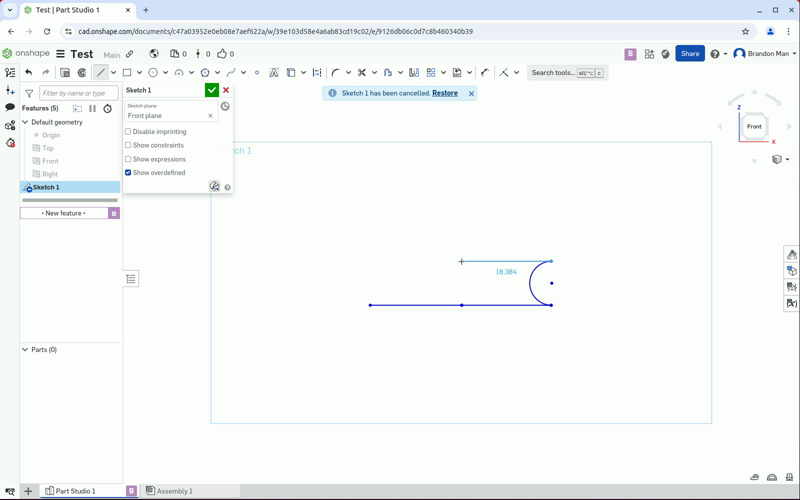
key_up(shift)
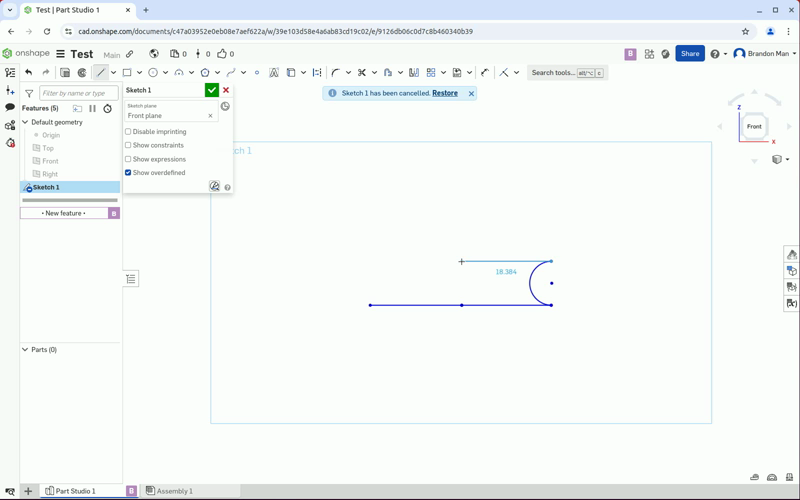
key_down(shift)
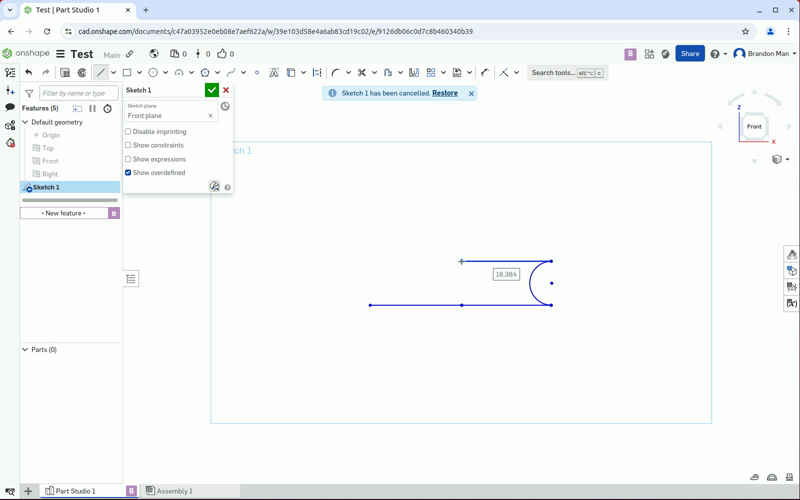
mouse_move(370, 261)
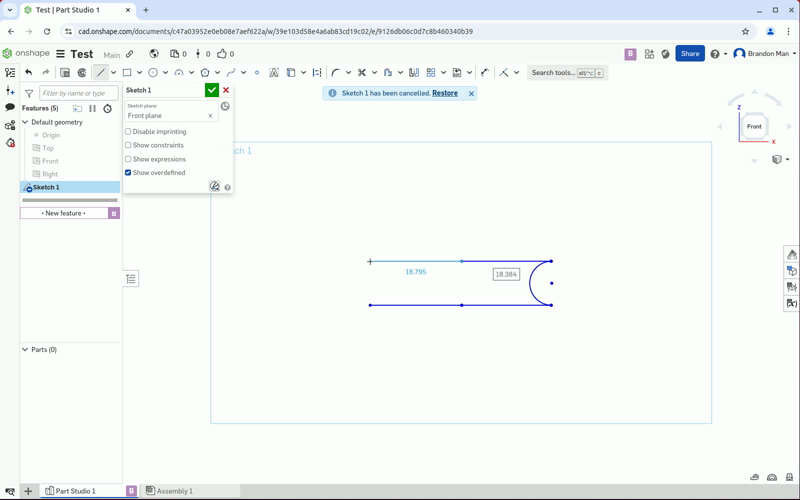
click(370, 261)
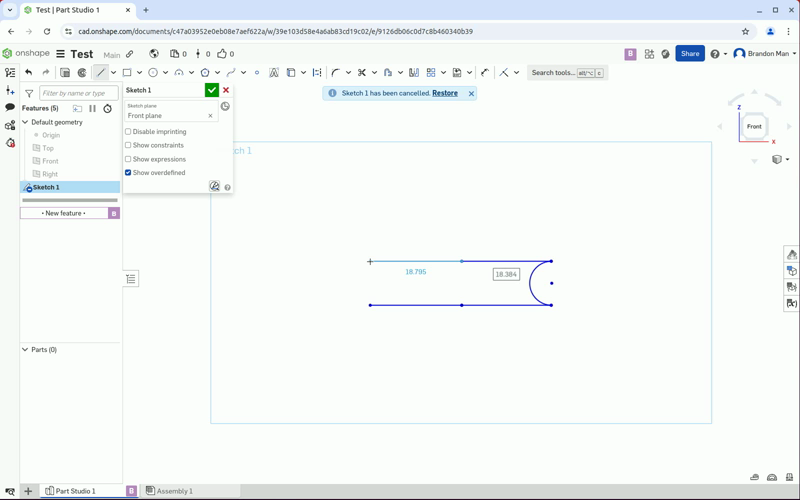
key_up(shift)
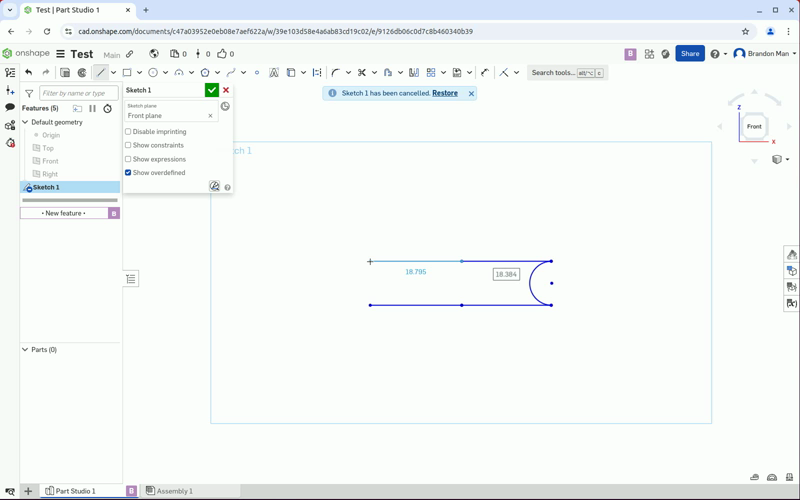
key(esc)
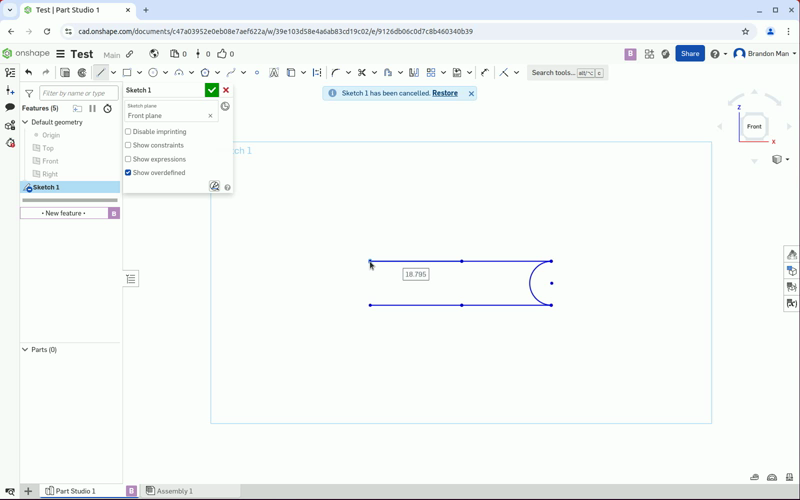
key(a)
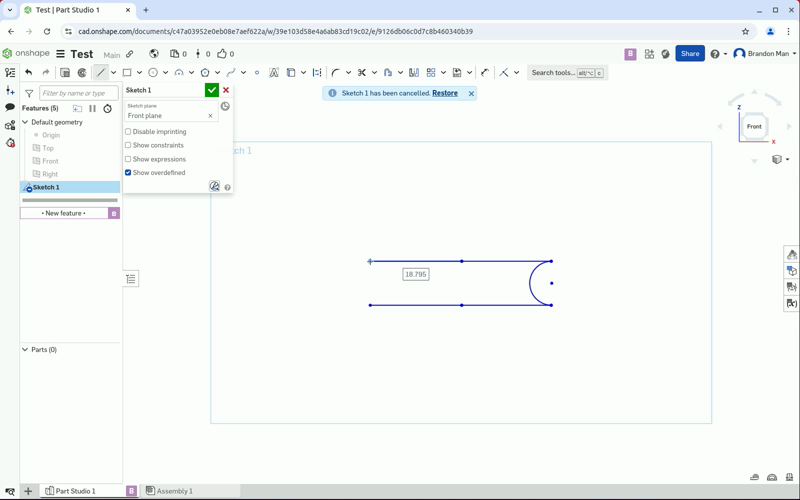
mouse_move(370, 261)
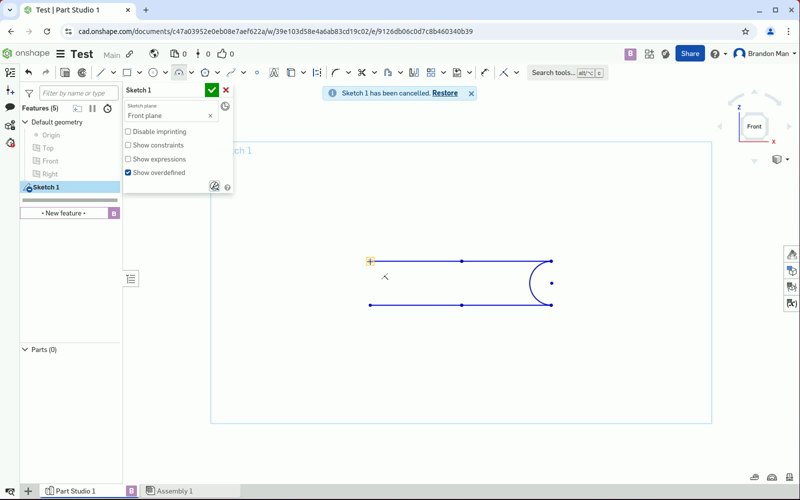
click(370, 261)
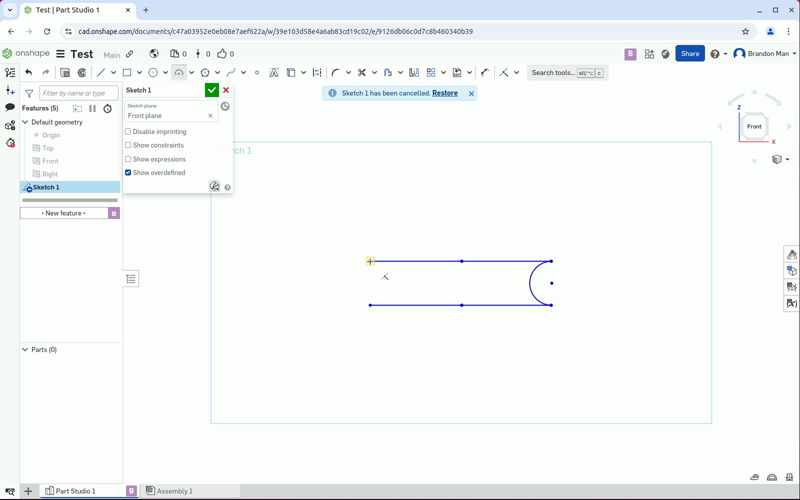
mouse_move(370, 305)
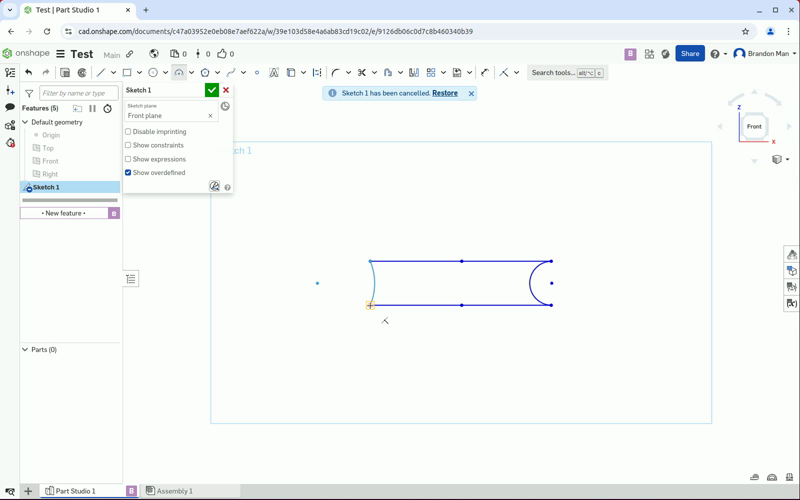
click(370, 305)
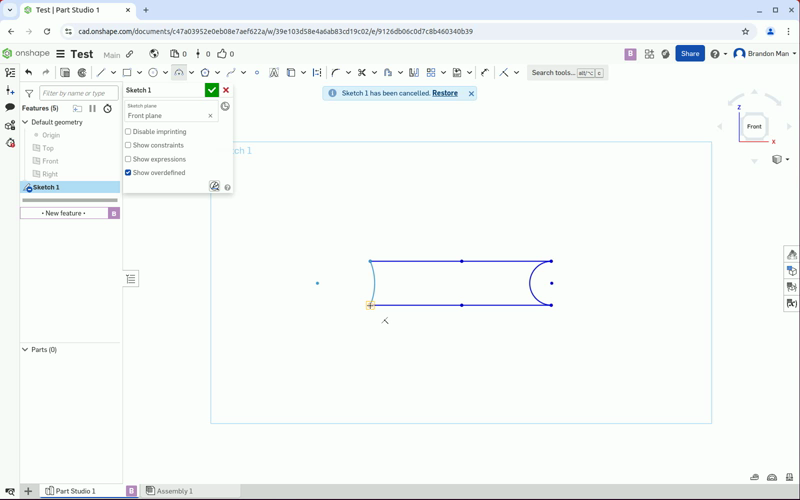
key_down(shift)
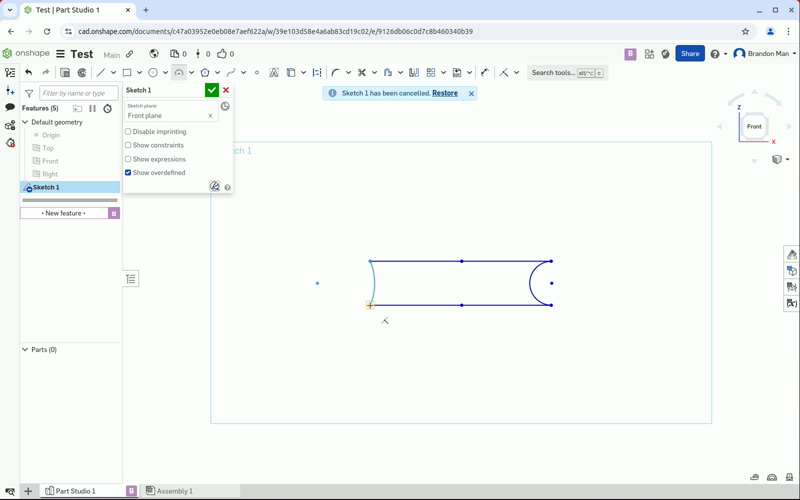
mouse_move(392, 283)
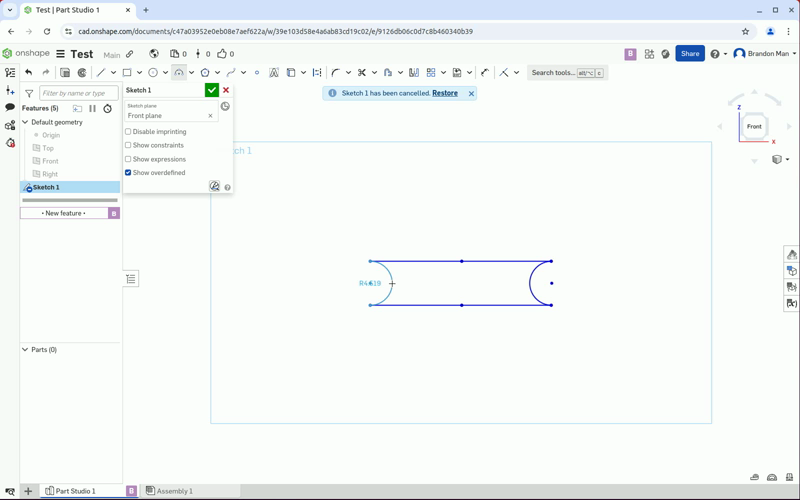
click(392, 283)
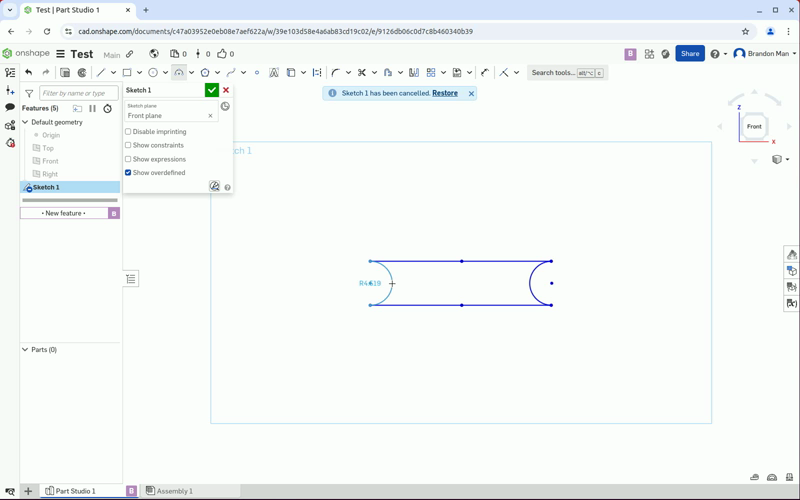
key_up(shift)
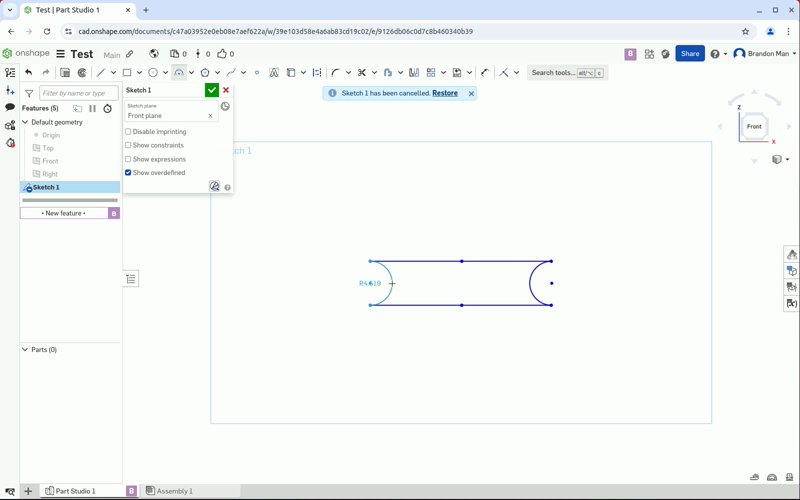
key(esc)
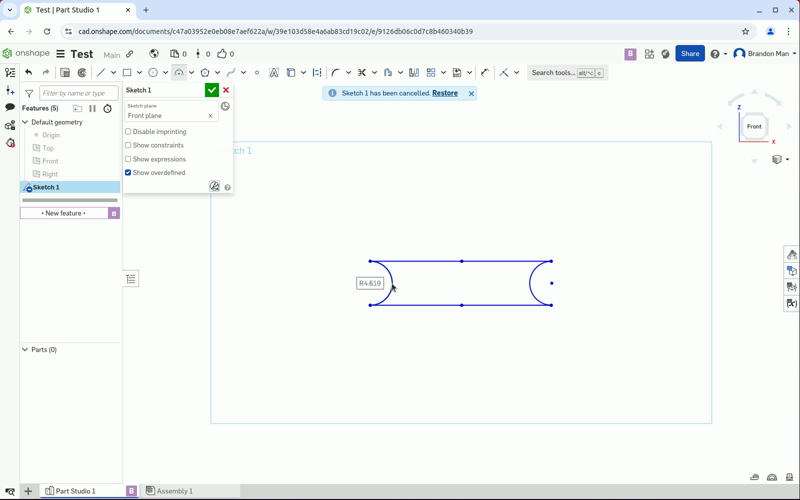
mouse_move(487, 294)
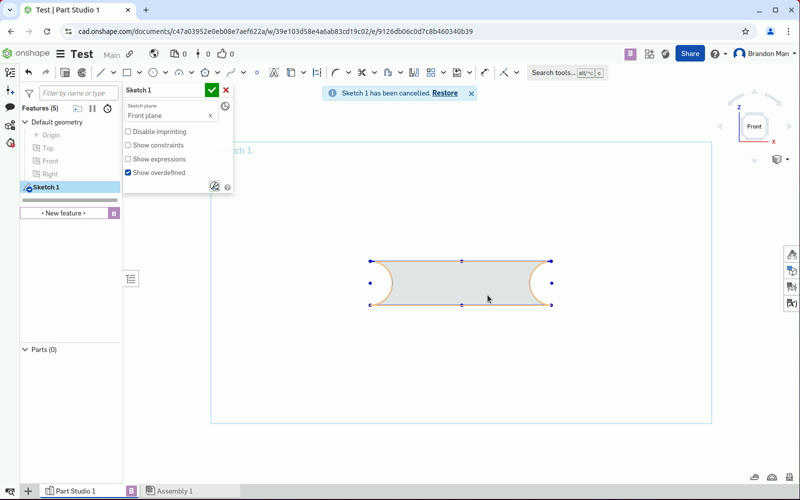
click(487, 294)
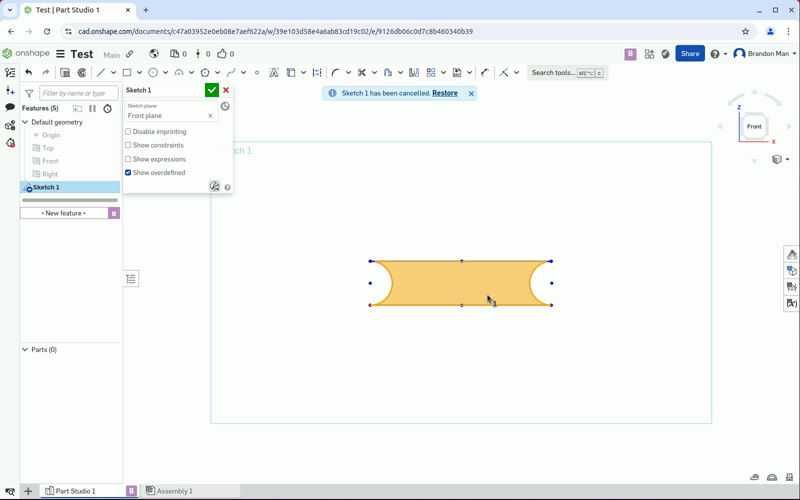
mouse_move(73, 352)
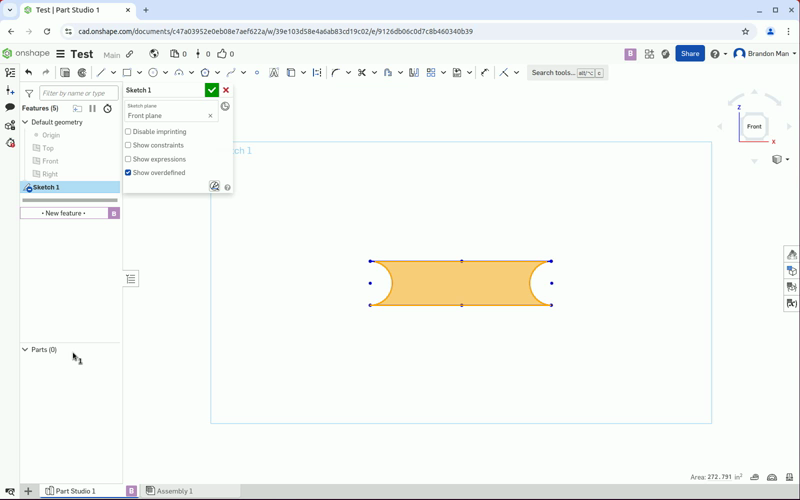
key(shift+y)
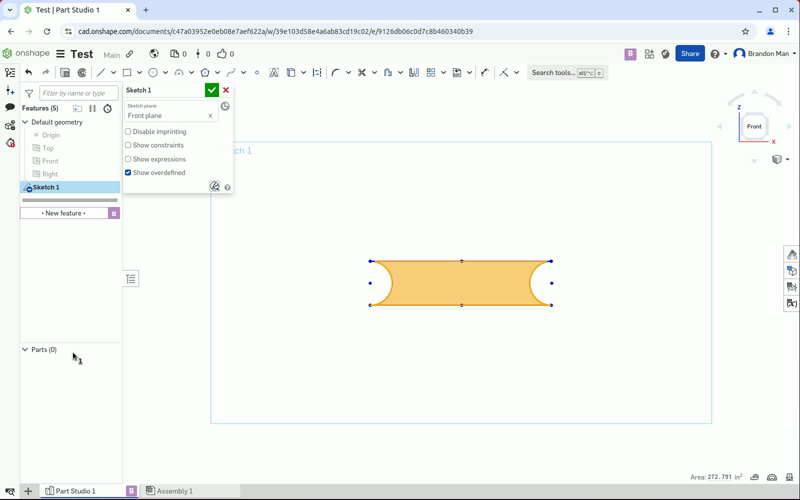
key(shift+e)
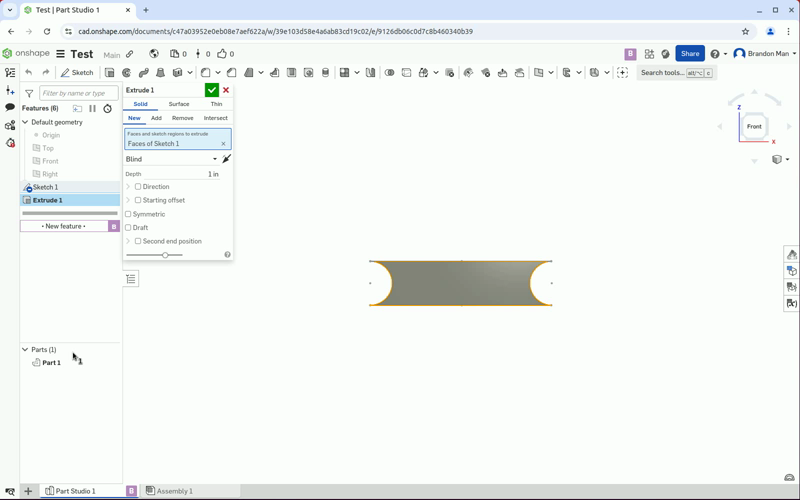
mouse_move(143, 106)
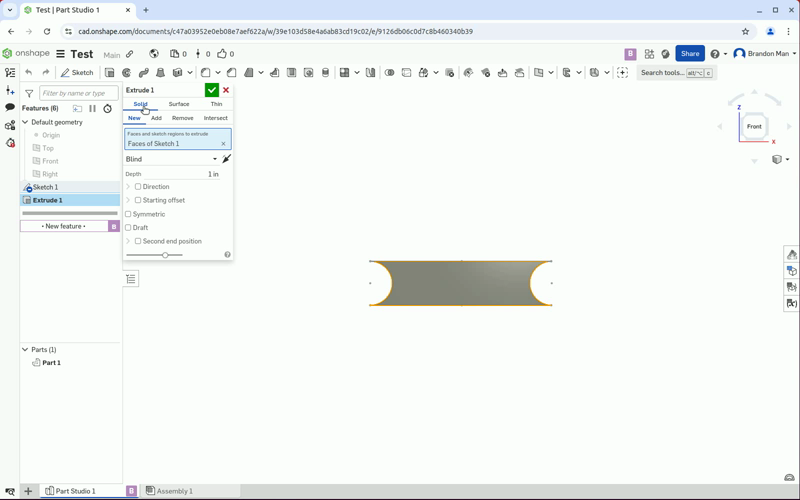
click(143, 106)
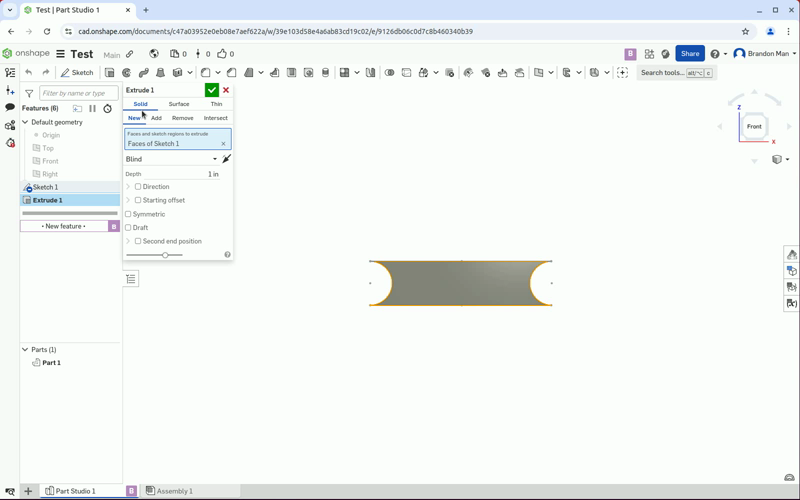
mouse_move(137, 120)
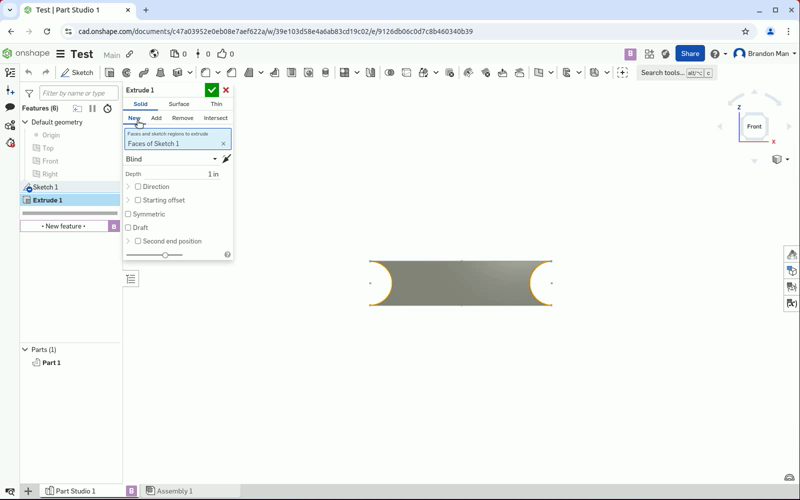
click(137, 120)
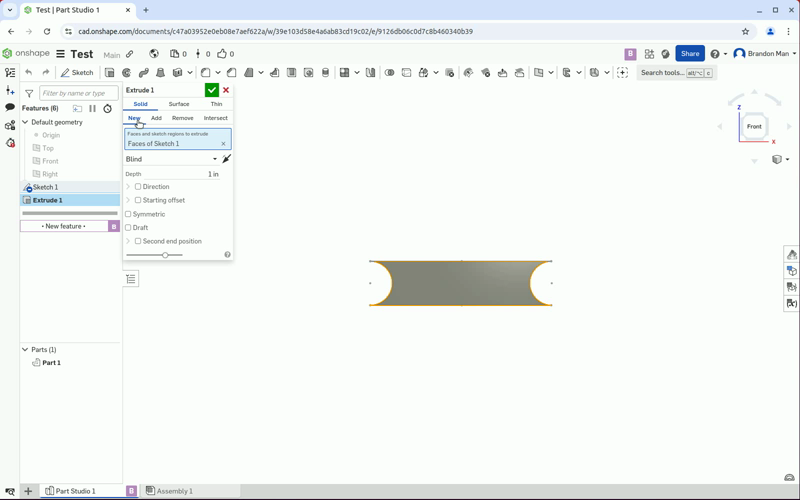
key(tab, 4)
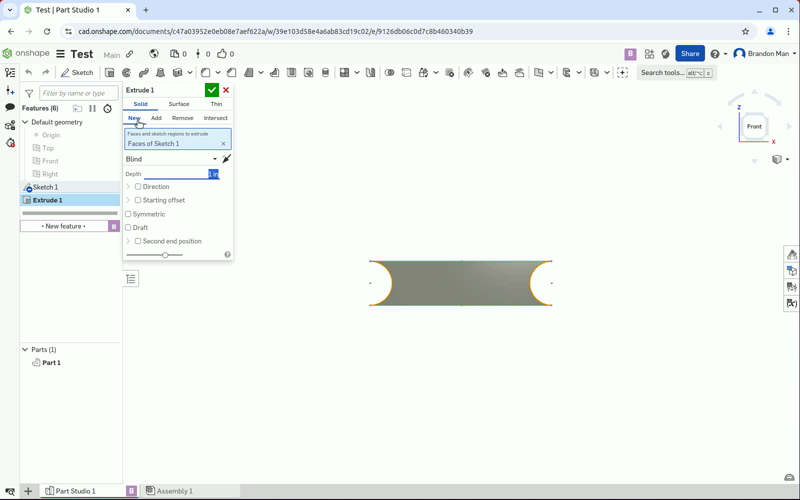
text(3.611)
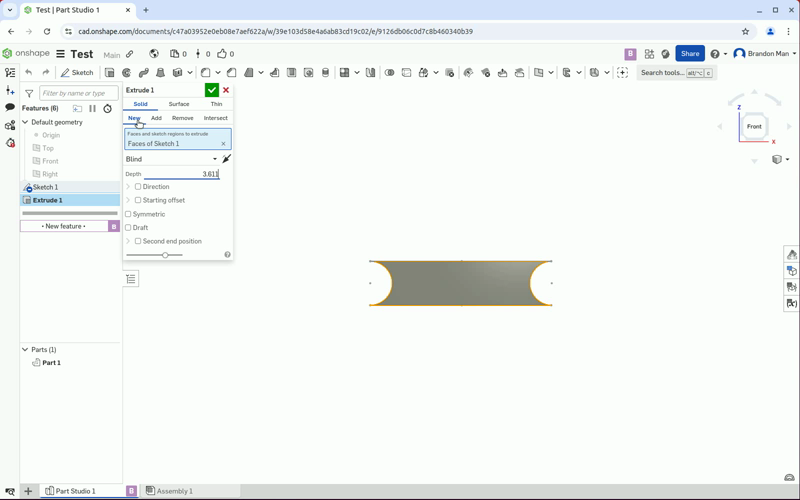
key(enter)
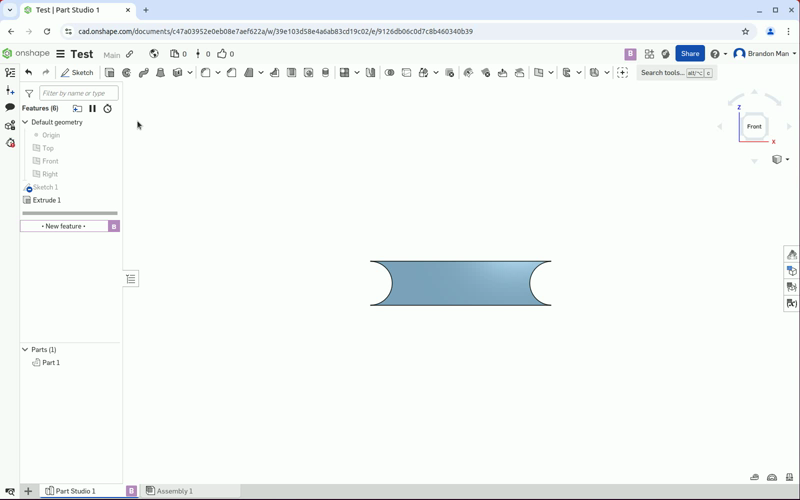
key(shift+h)
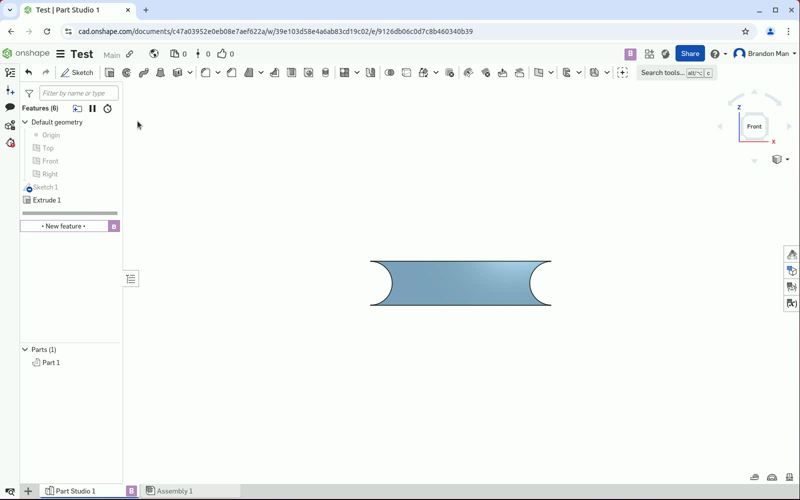
key(shift+h)
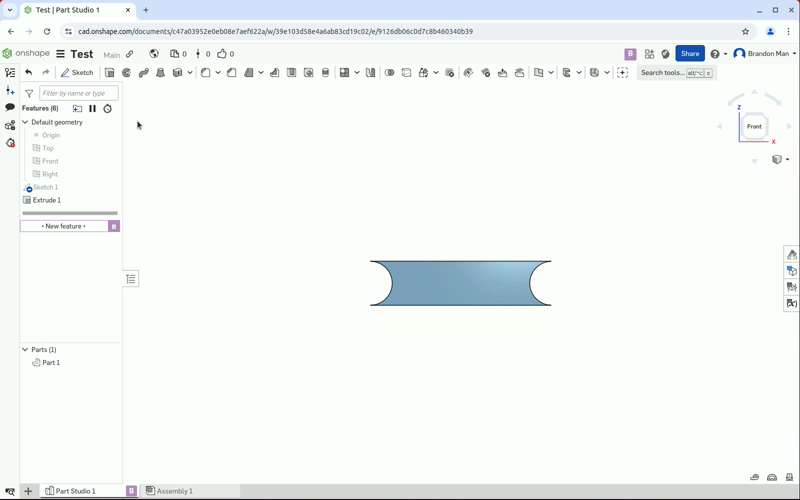
mouse_move(73, 189)
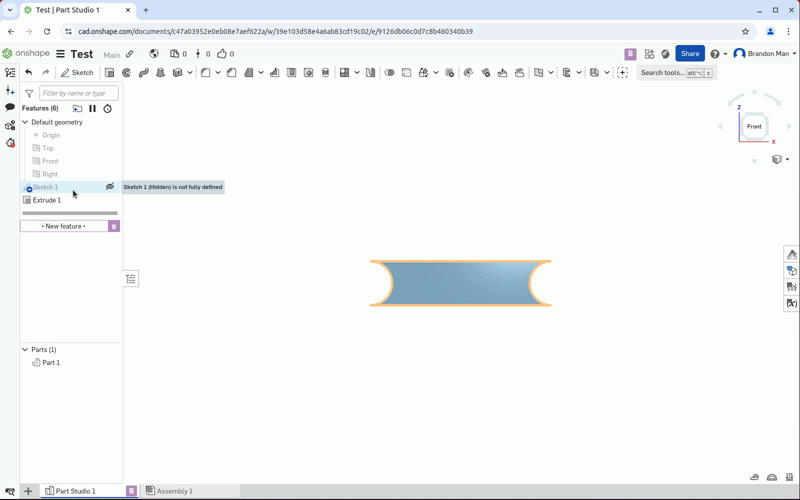
click(73, 189)
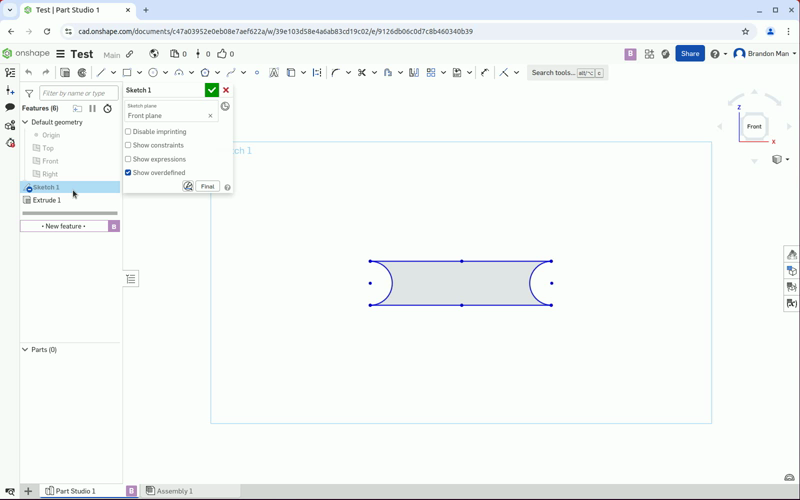
mouse_move(229, 92)
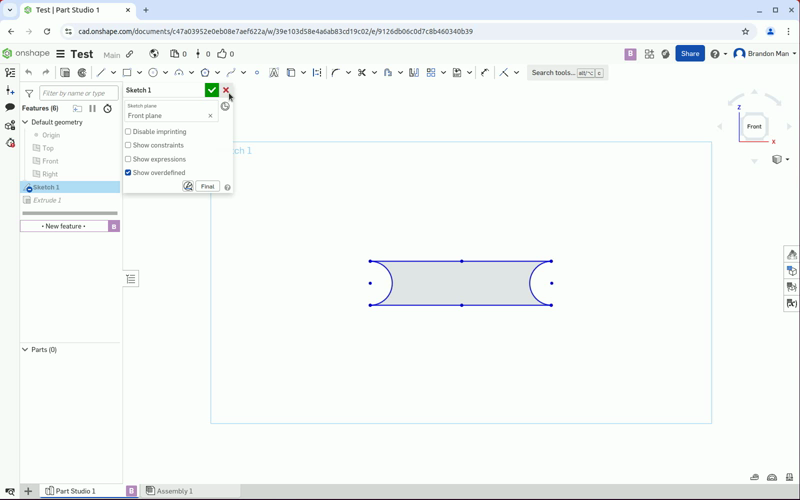
click(229, 92)
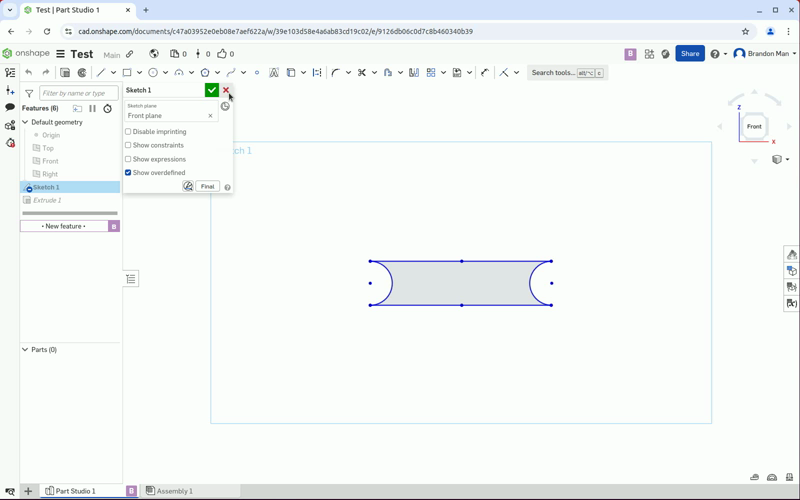
key(shift+s)
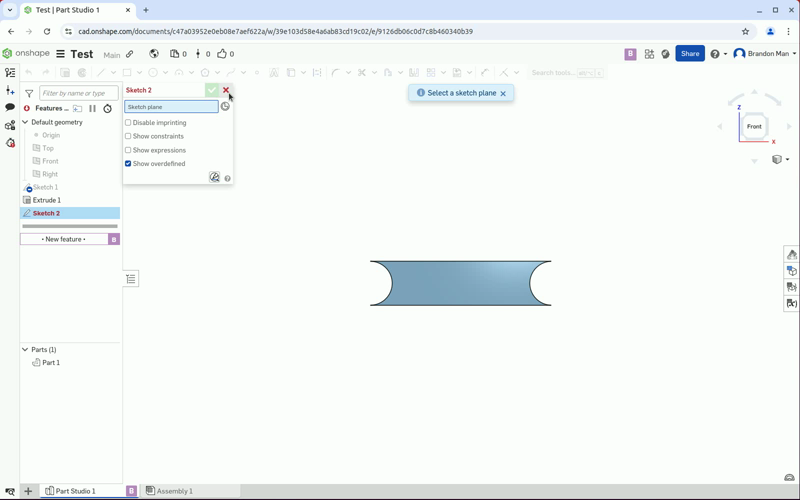
mouse_move(73, 163)
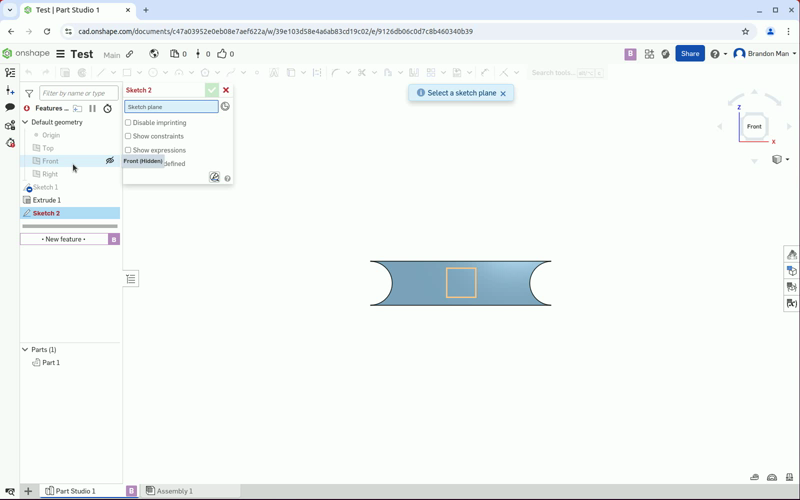
click(73, 163)
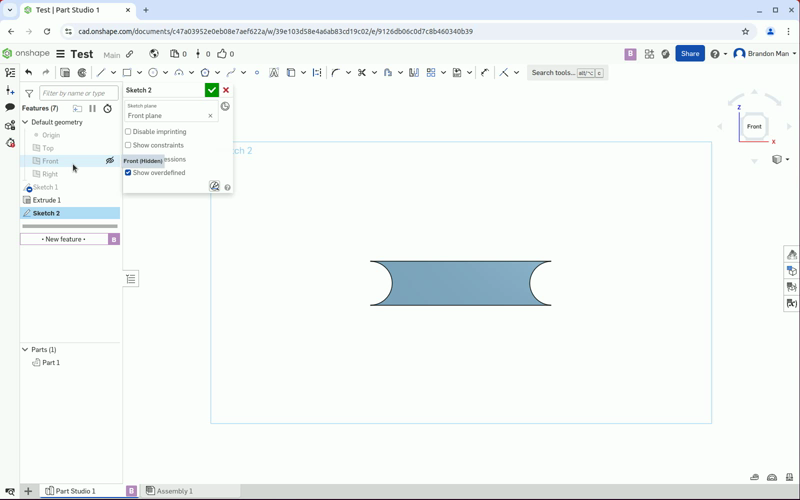
mouse_move(73, 352)
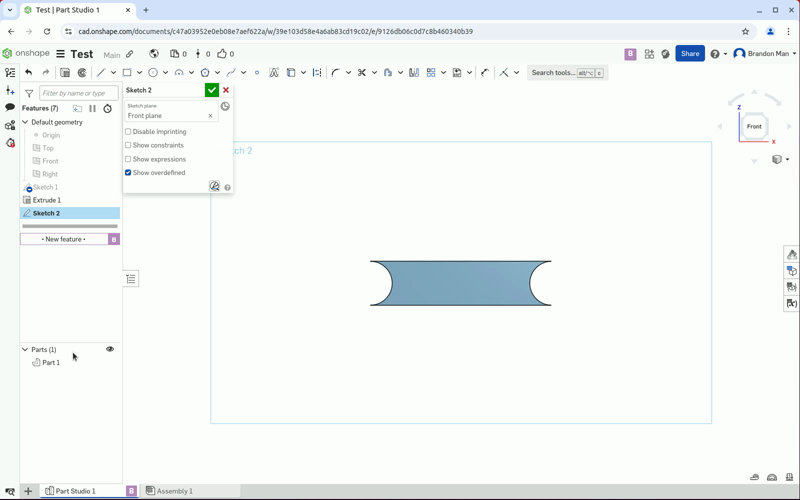
key(y)
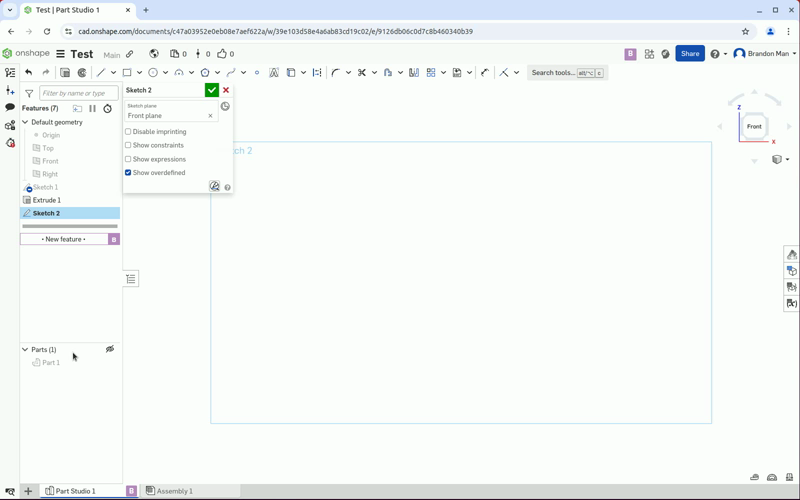
key(c)
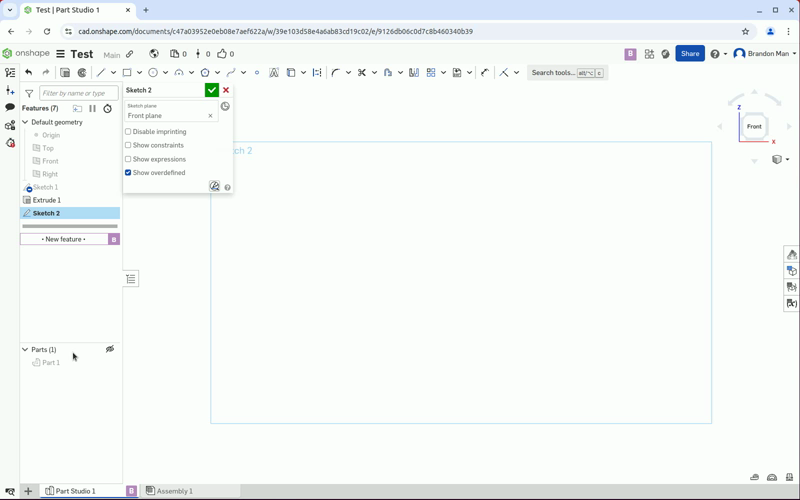
key_down(shift)
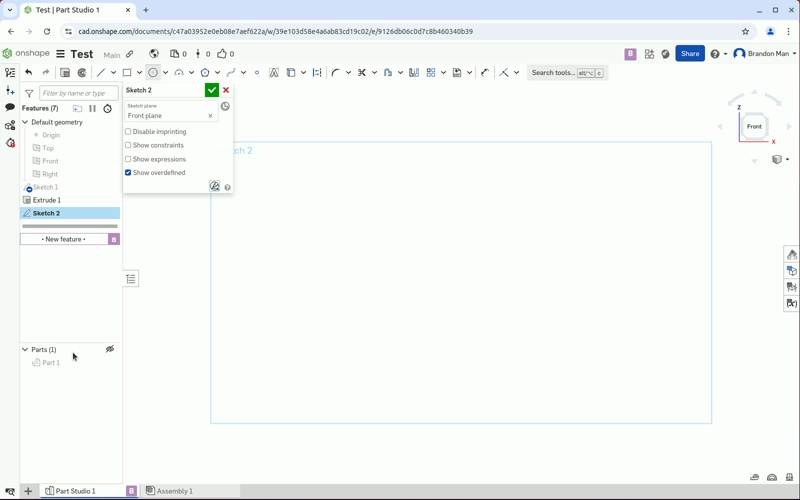
mouse_move(370, 282)
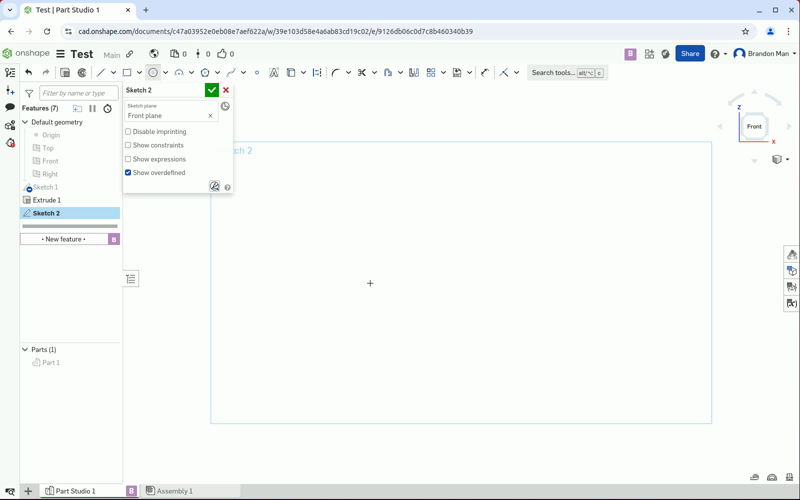
click(370, 282)
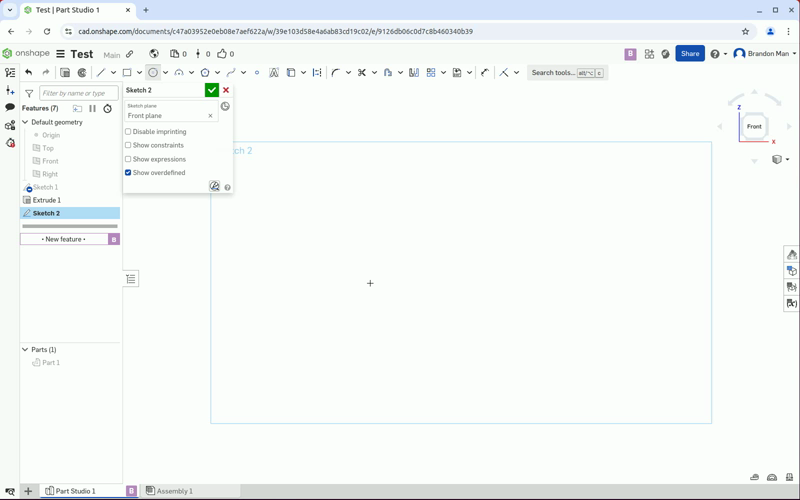
key_up(shift)
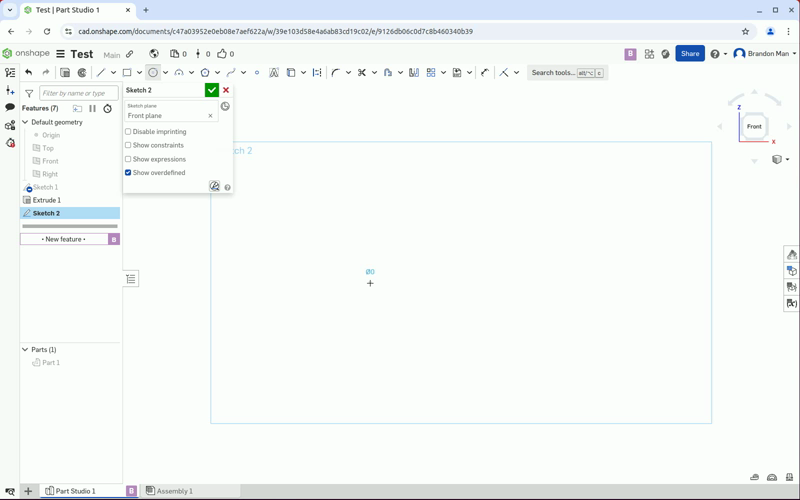
mouse_move(392, 282)
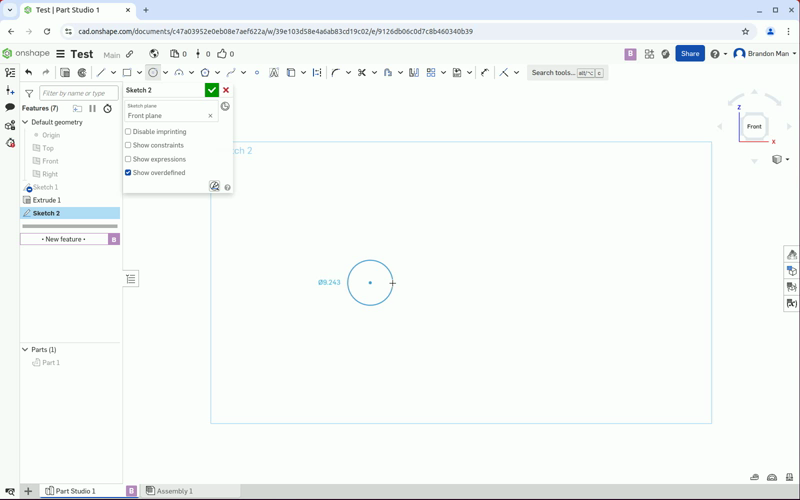
click(392, 282)
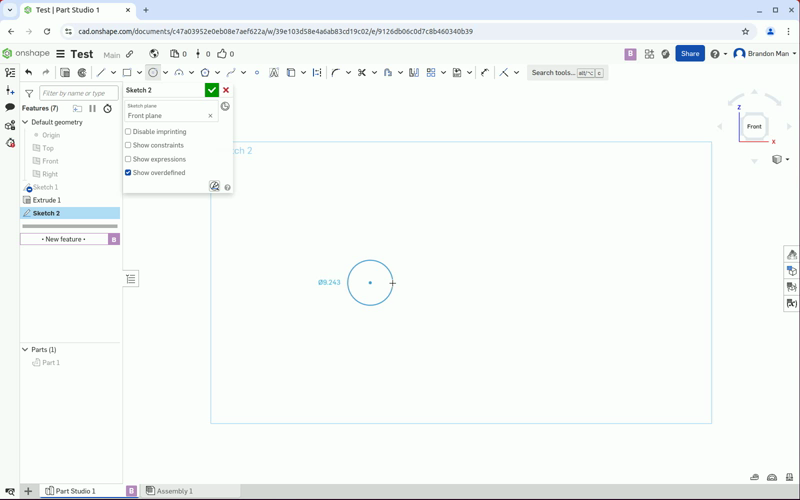
key(esc)
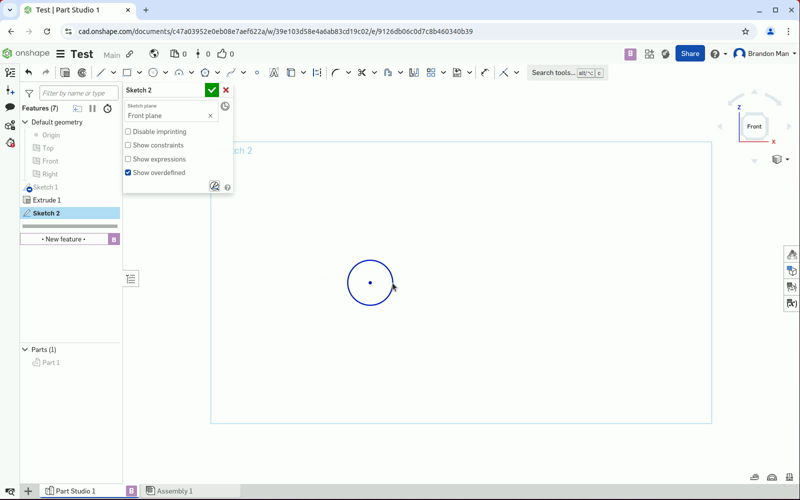
key(c)
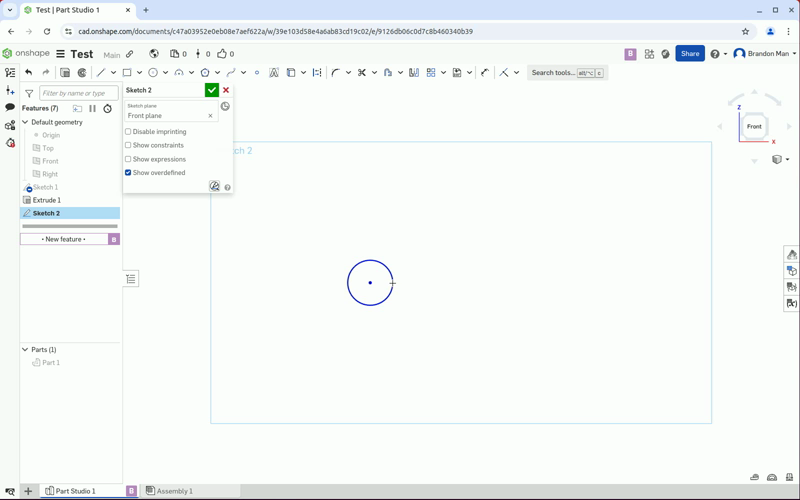
key_down(shift)
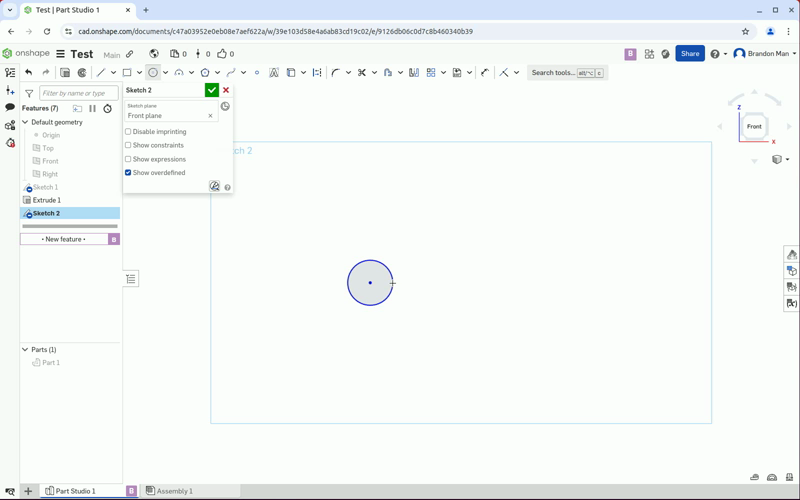
mouse_move(370, 282)
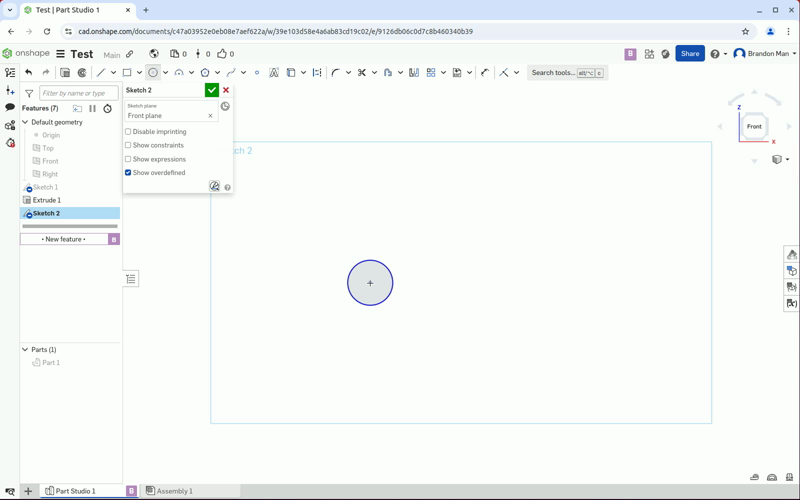
click(370, 282)
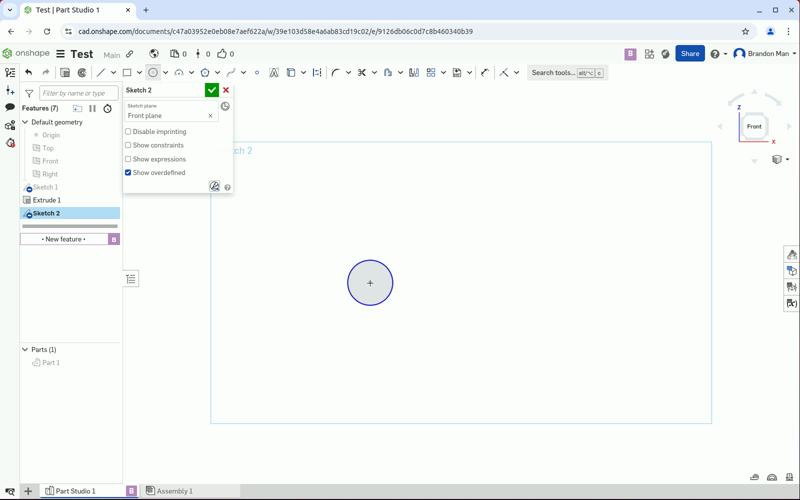
key_up(shift)
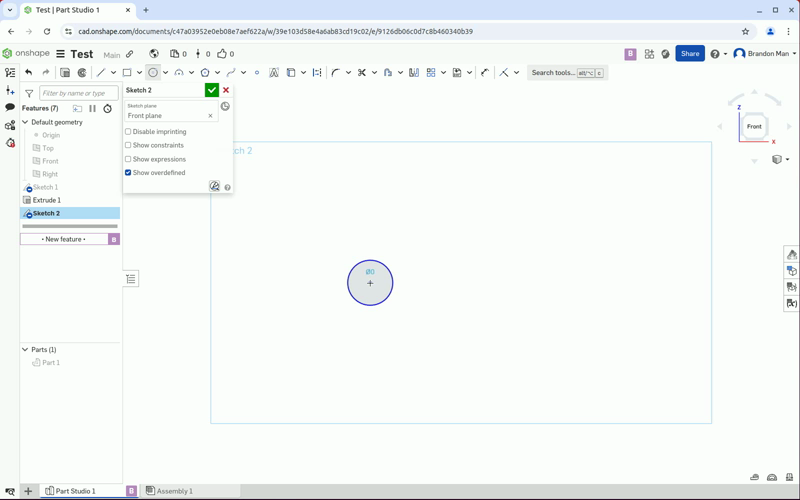
mouse_move(385, 282)
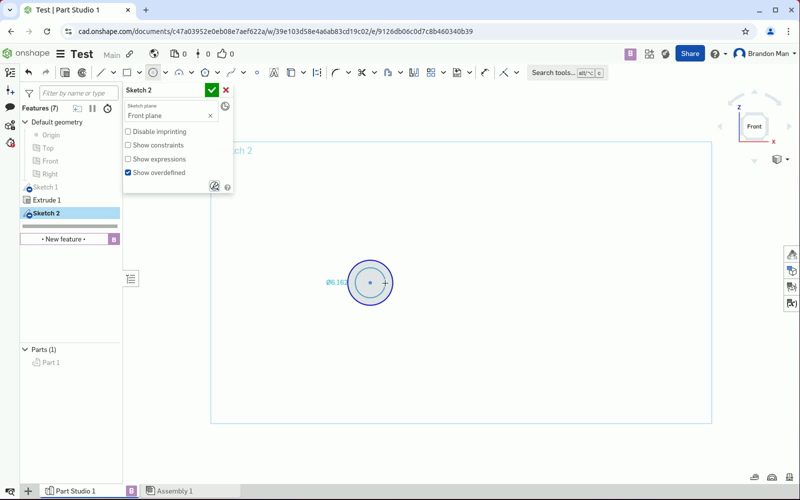
click(385, 282)
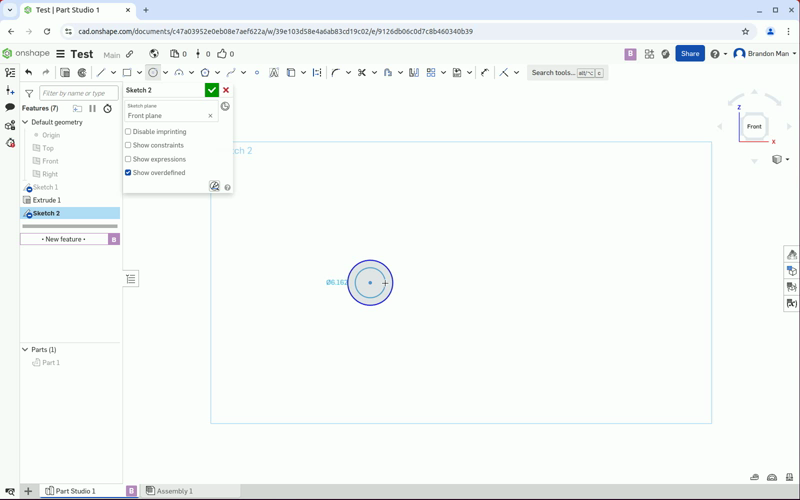
key(esc)
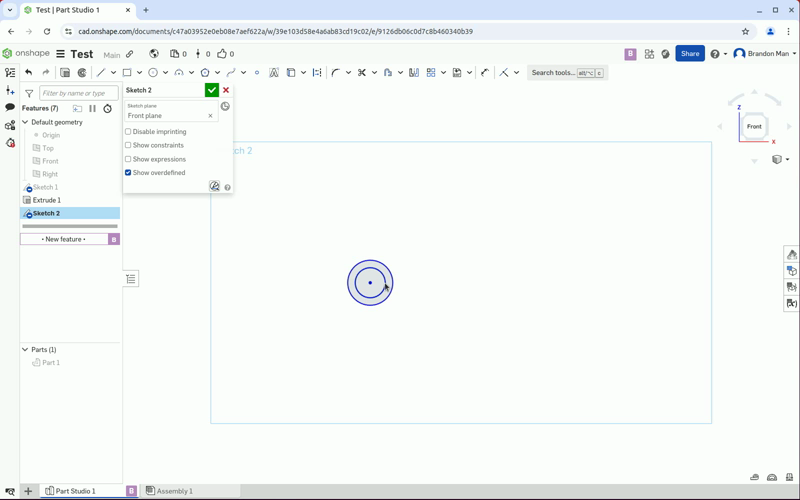
mouse_move(359, 265)
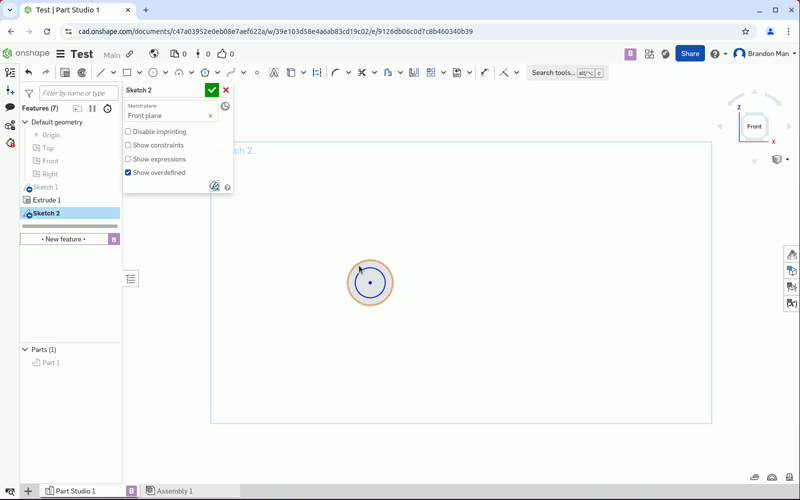
scroll(6)
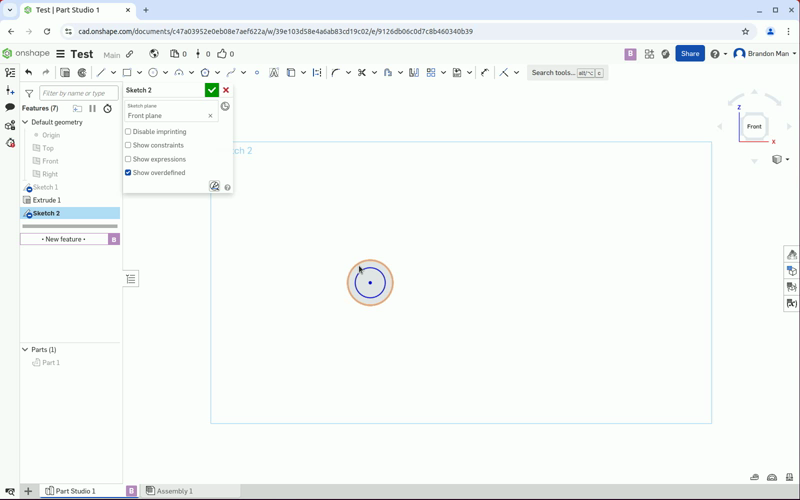
scroll(6)
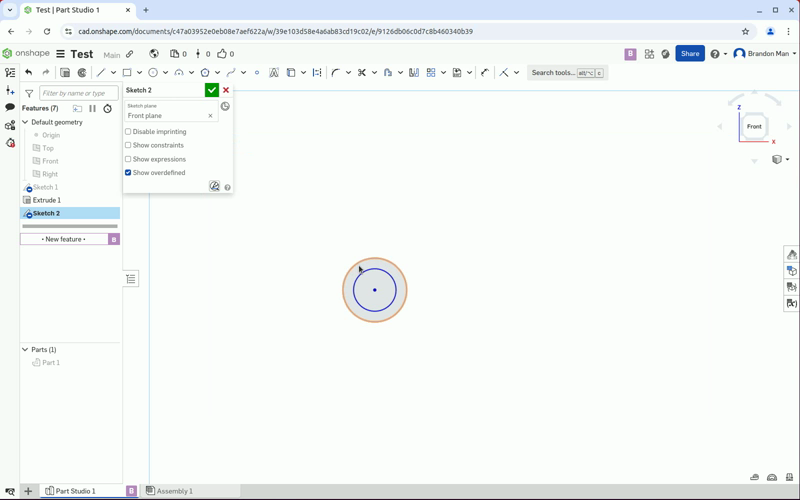
scroll(6)
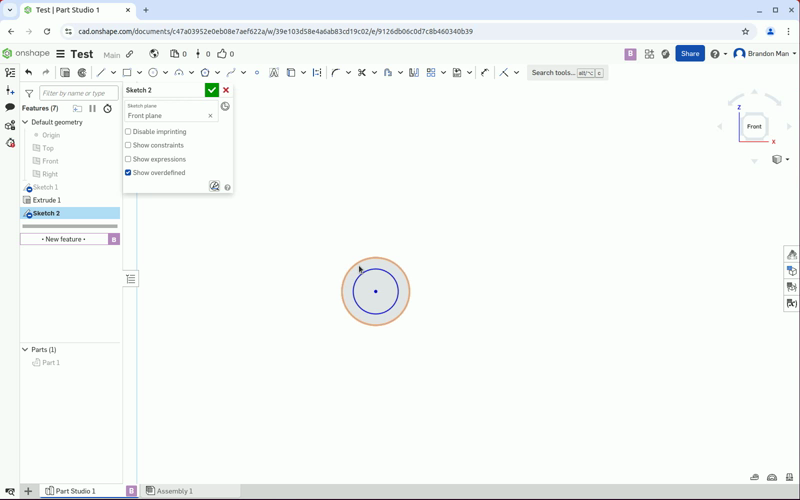
scroll(6)
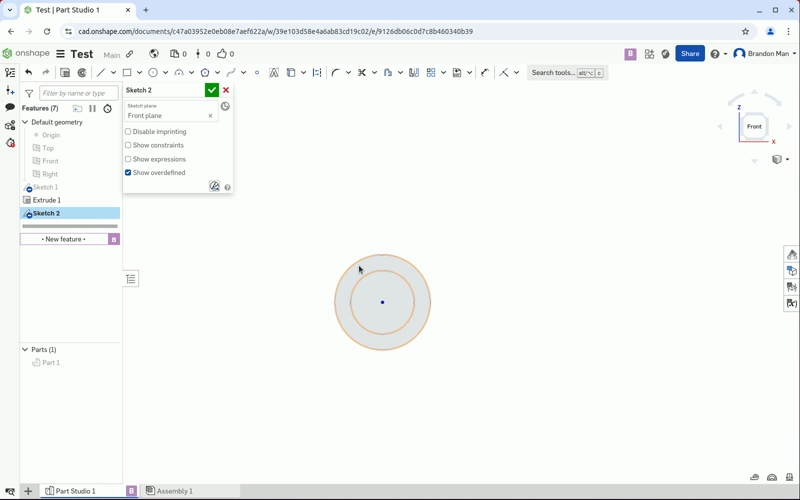
scroll(6)
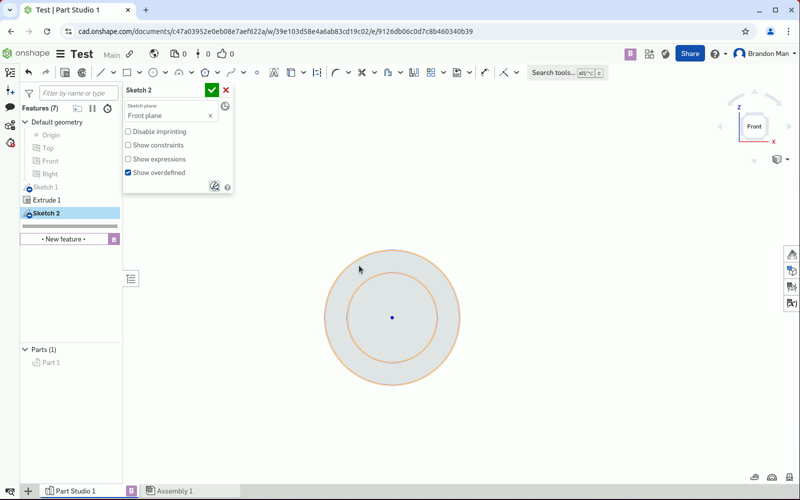
scroll(6)
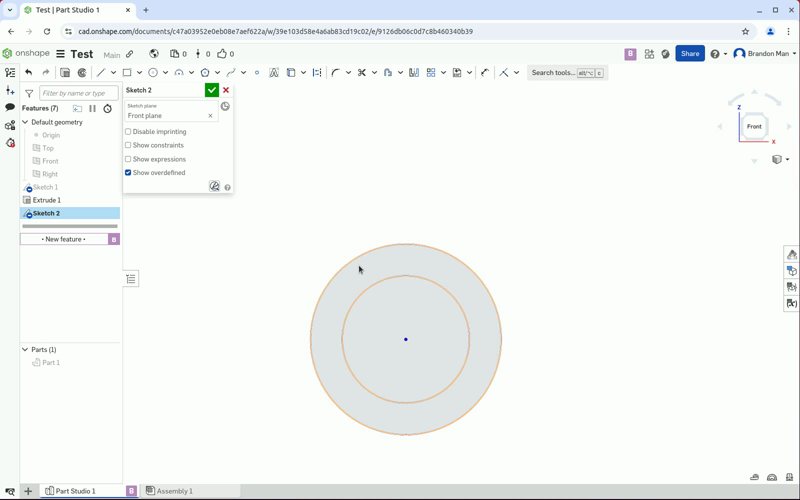
scroll(6)
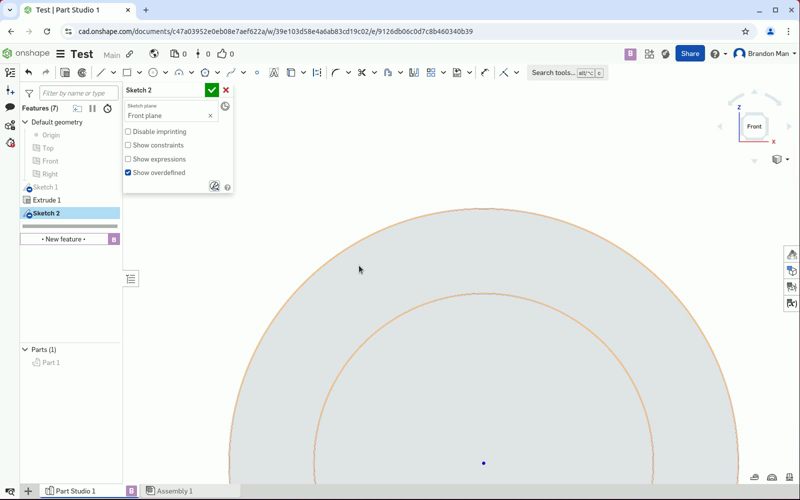
click(359, 265)
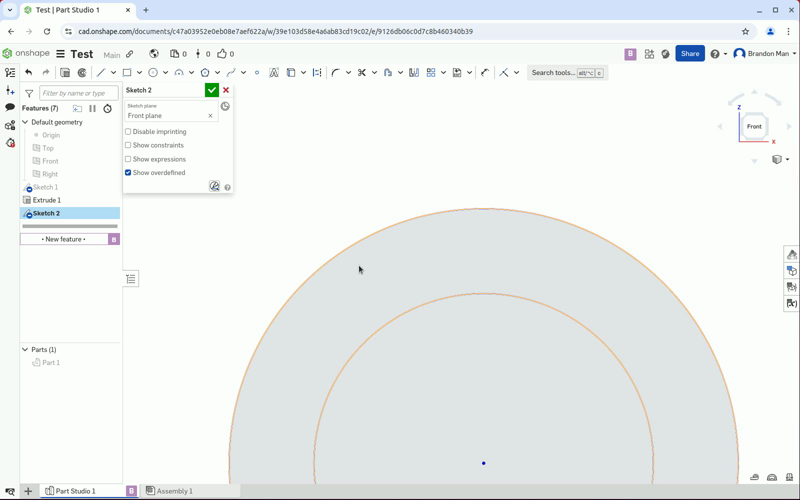
scroll(-6)
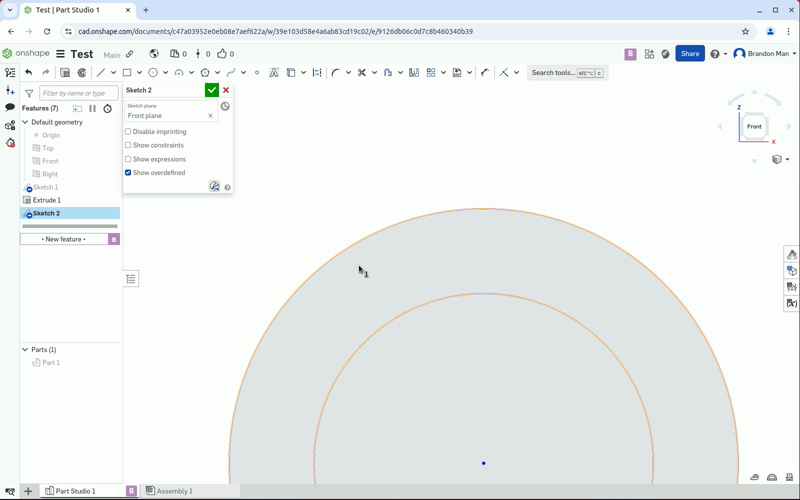
scroll(-6)
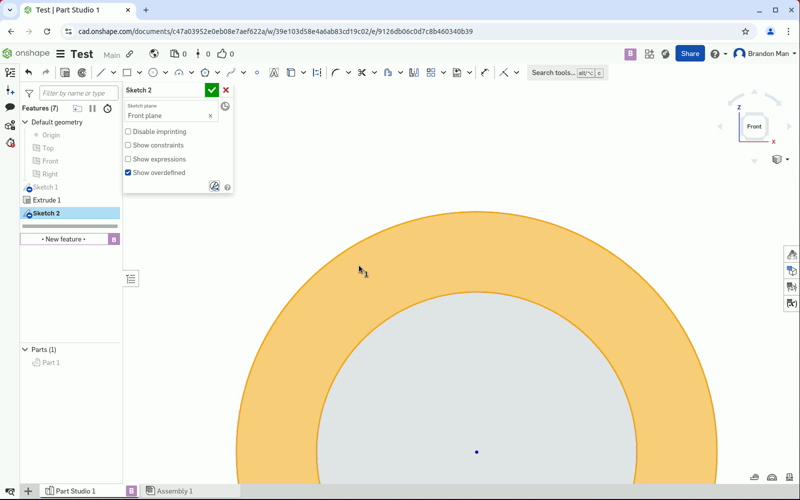
scroll(-6)
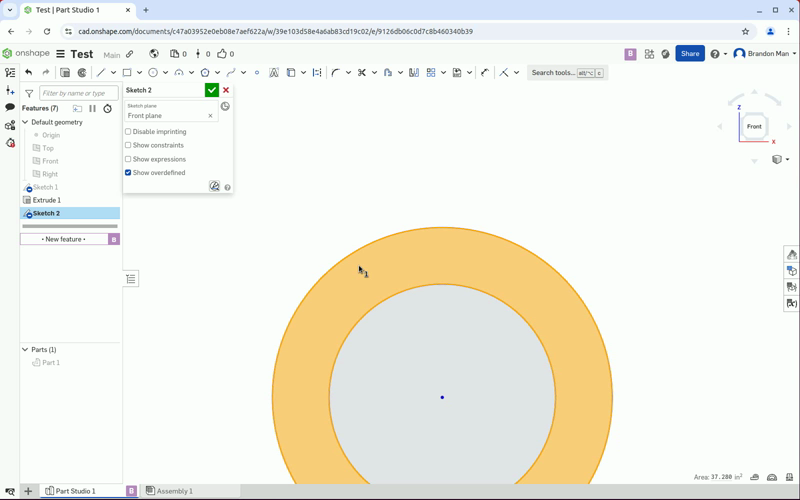
scroll(-6)
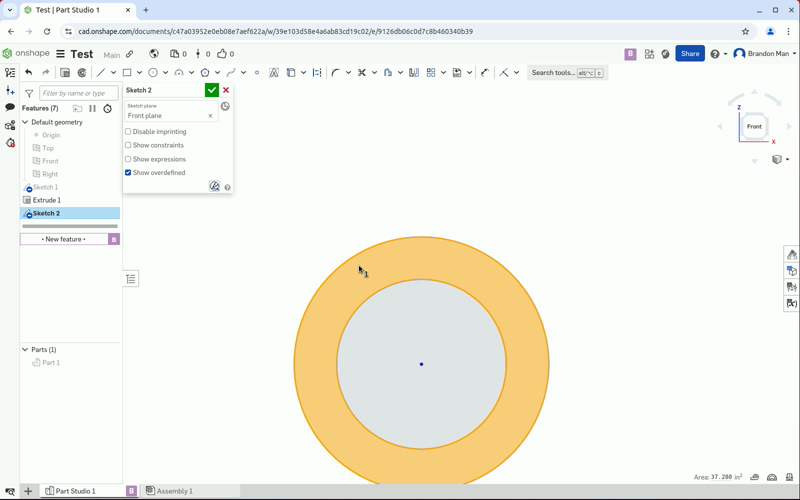
scroll(-6)
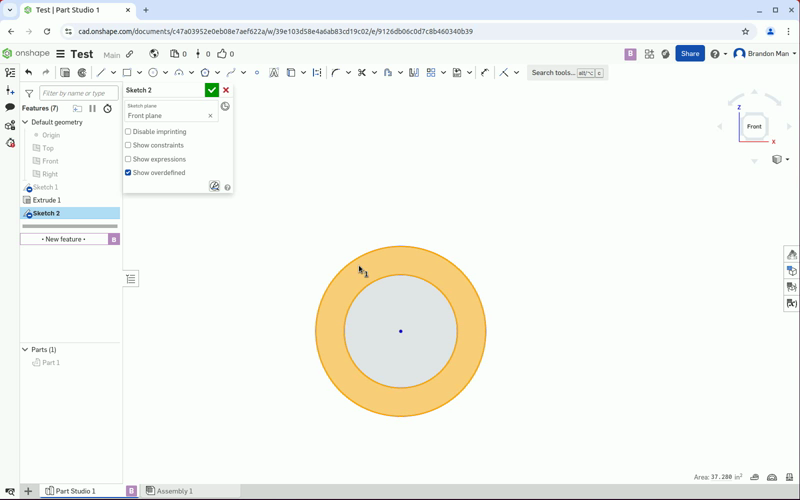
scroll(-6)
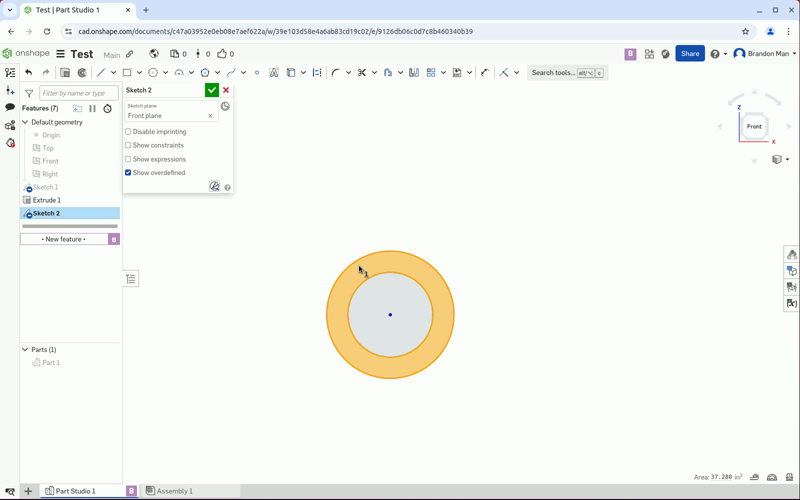
scroll(-6)
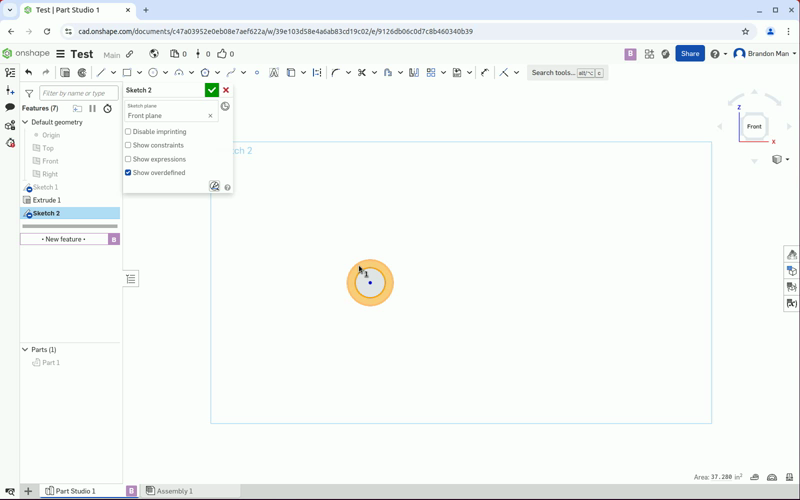
mouse_move(73, 352)
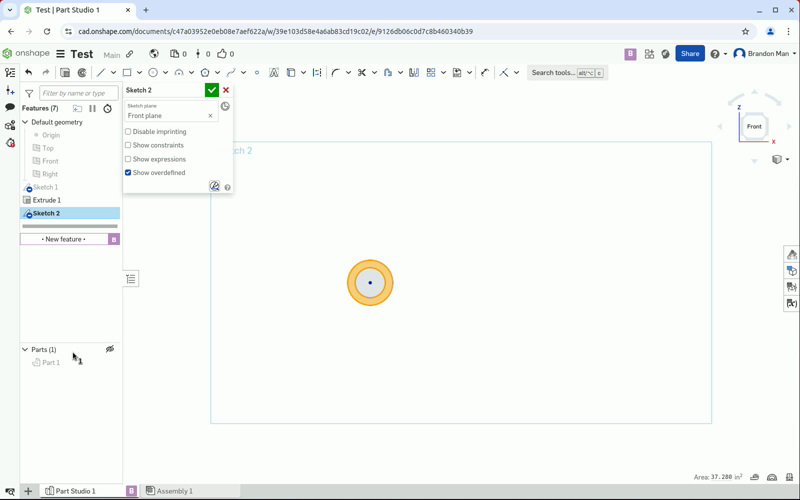
key(shift+y)
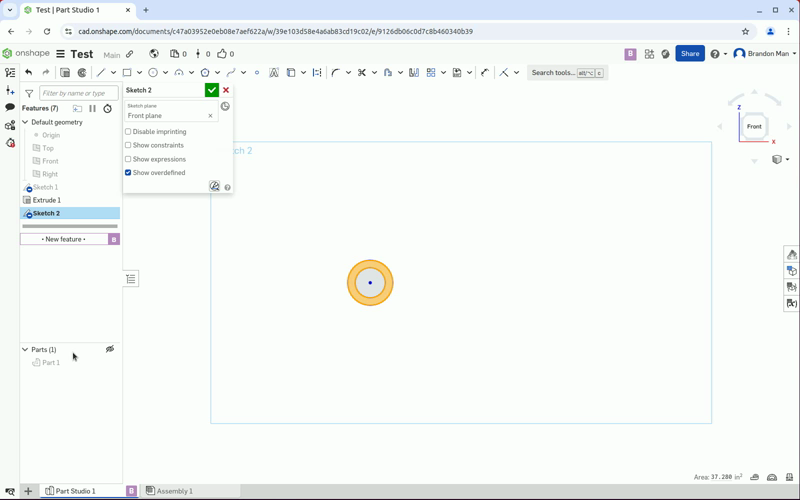
key(shift+e)
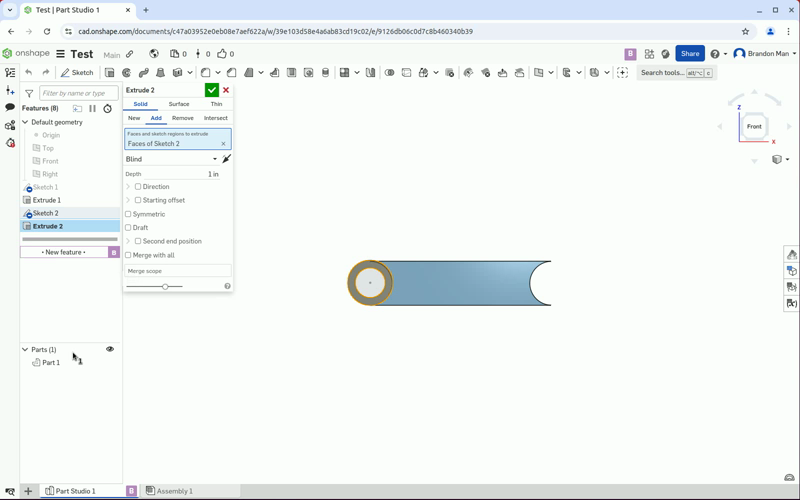
mouse_move(143, 106)
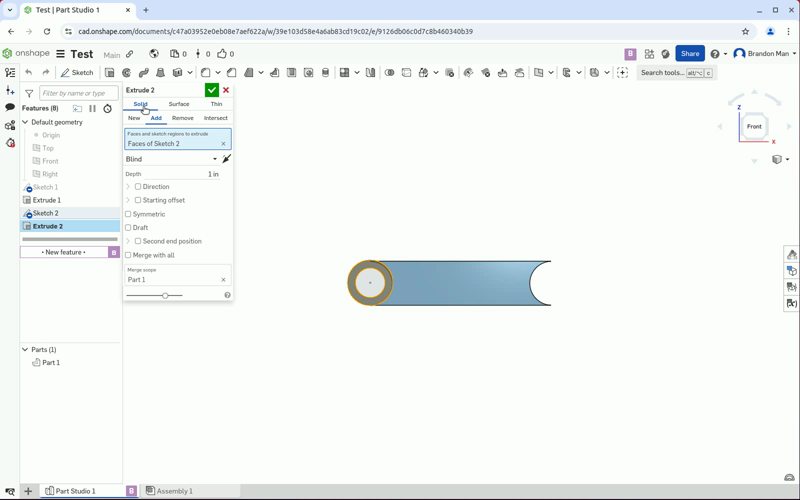
click(143, 106)
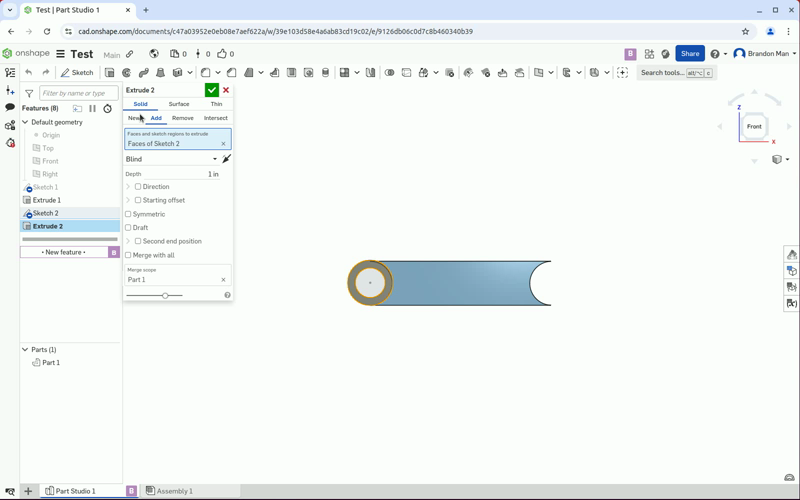
mouse_move(137, 120)
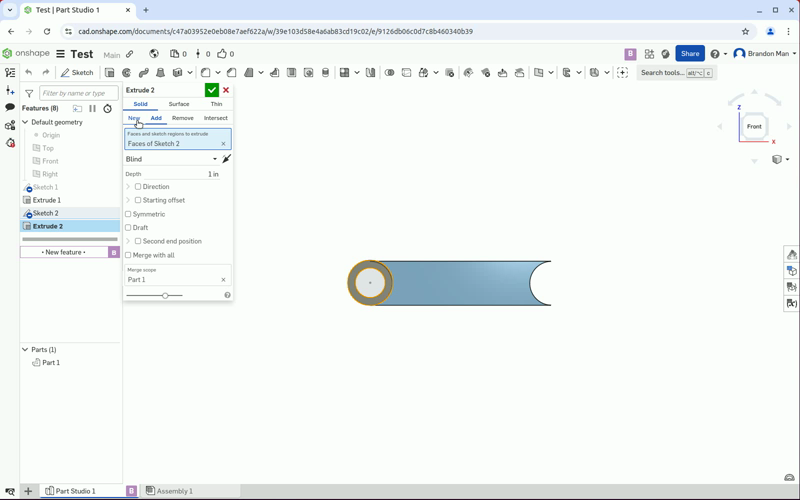
click(137, 120)
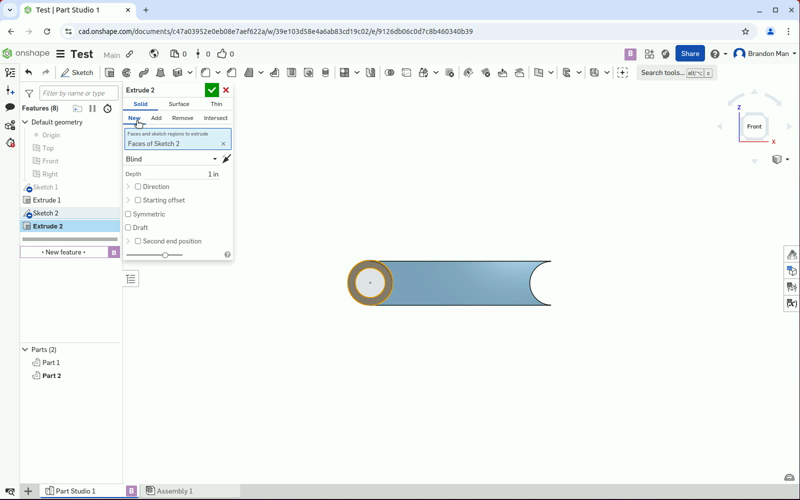
key(tab, 4)
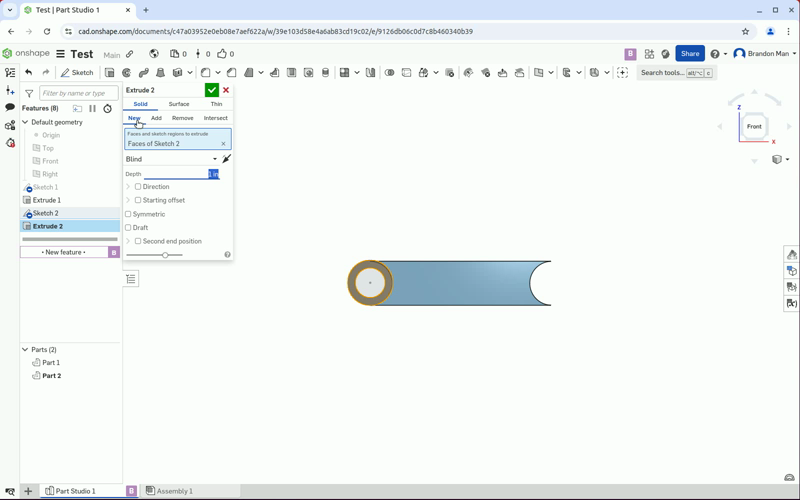
text(3.611)
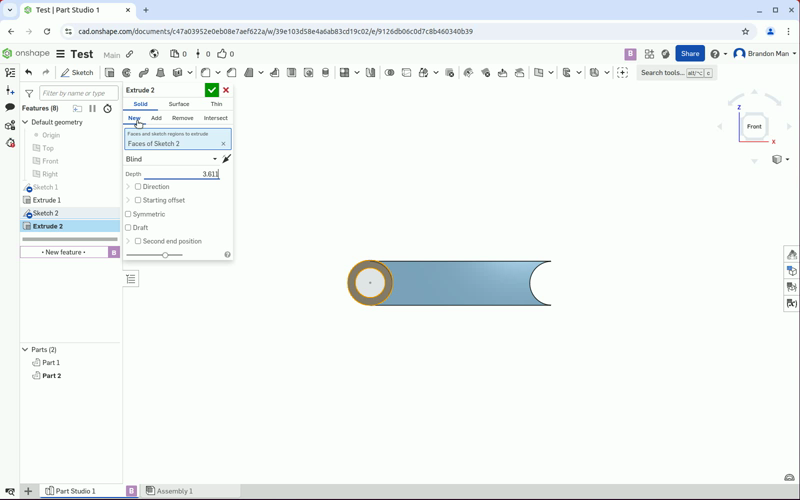
key(enter)
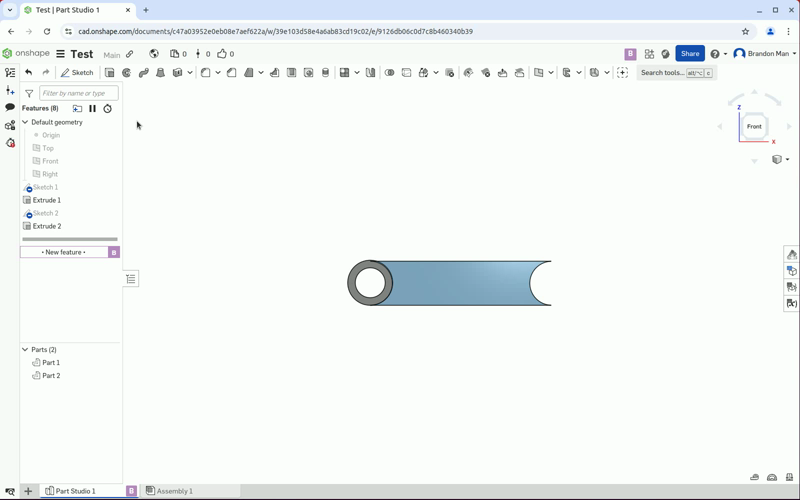
key(shift+h)
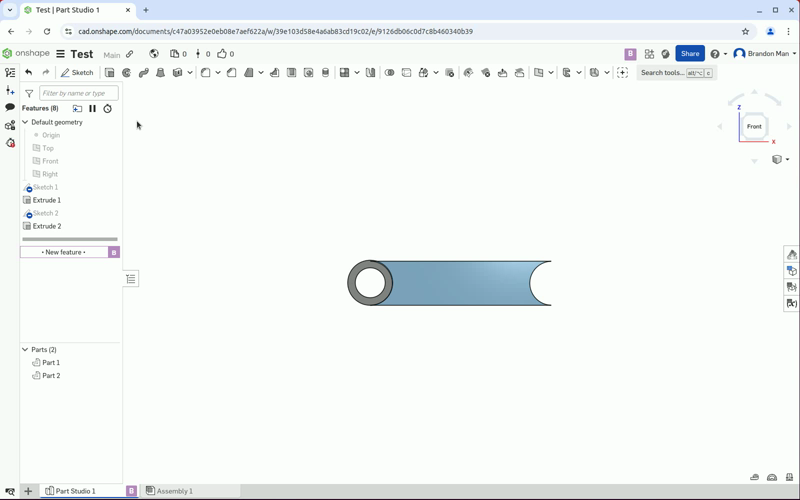
key(shift+h)
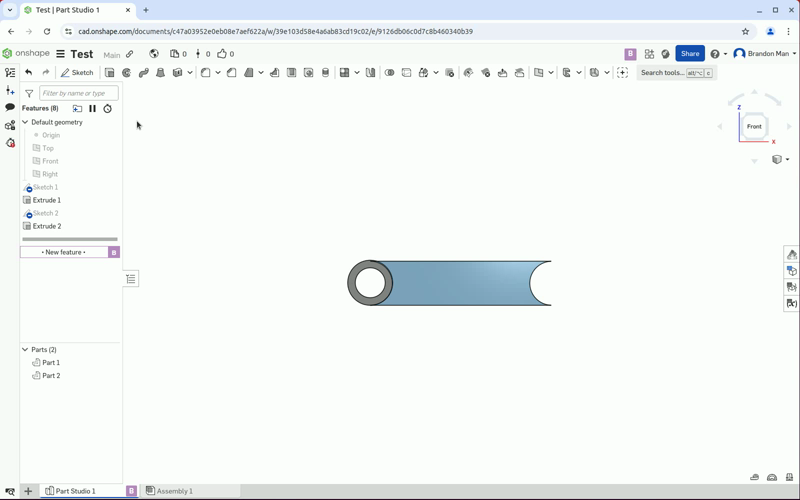
mouse_move(73, 189)
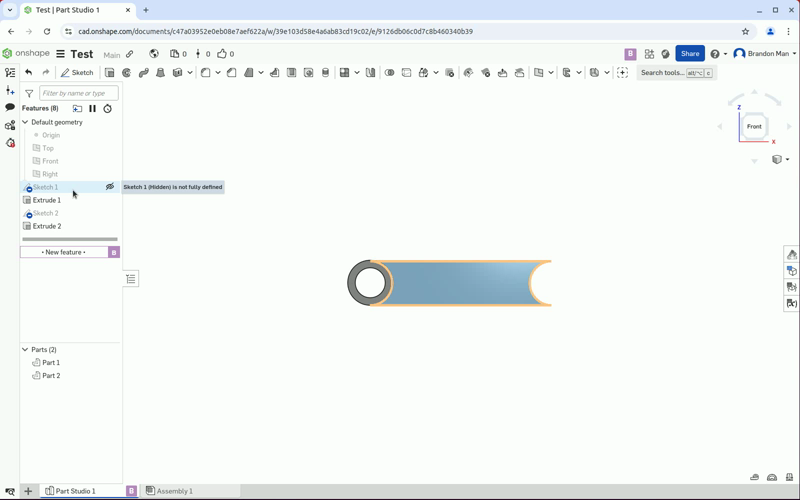
click(73, 189)
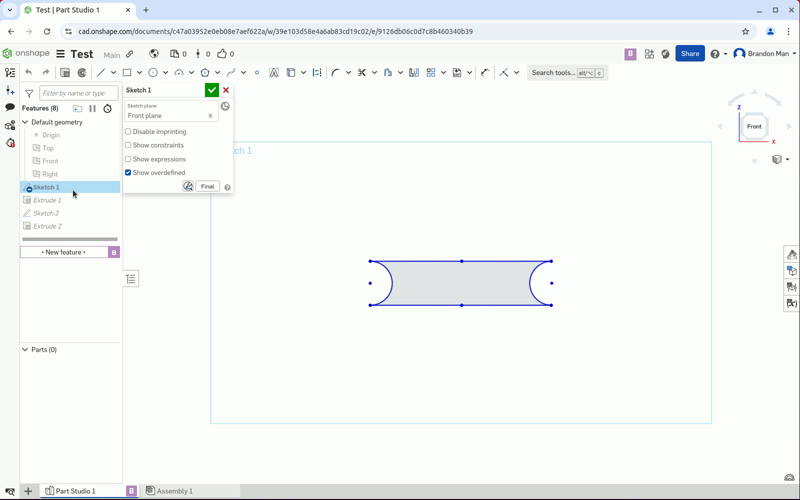
mouse_move(229, 92)
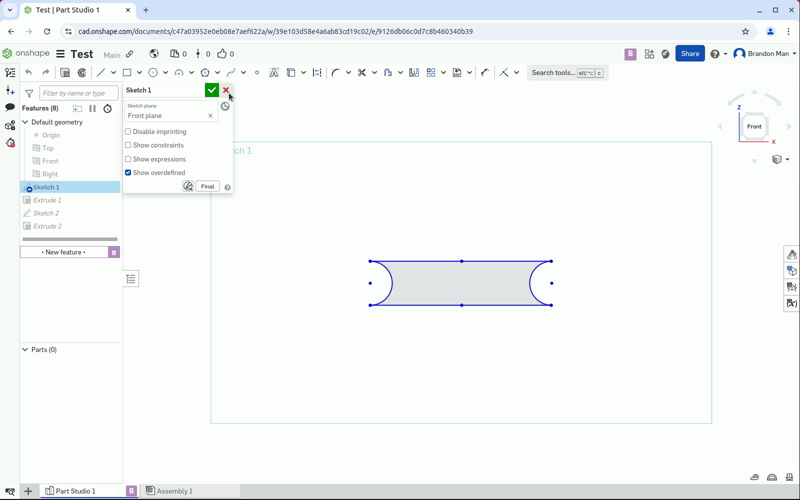
click(229, 92)
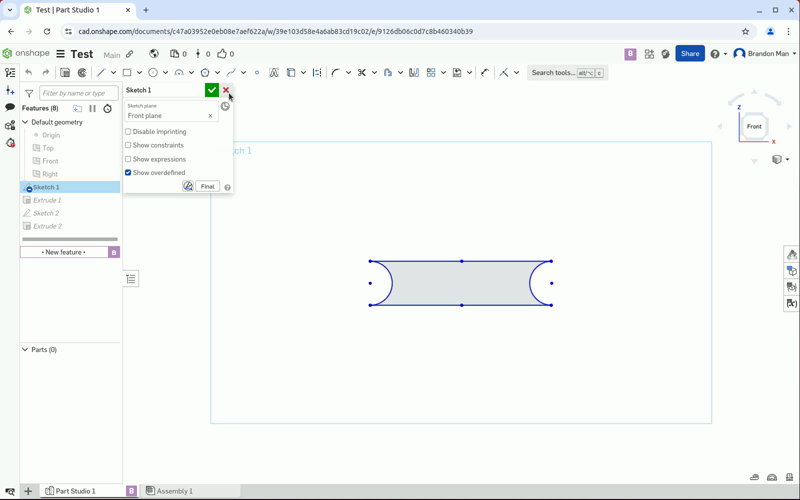
key(shift+s)
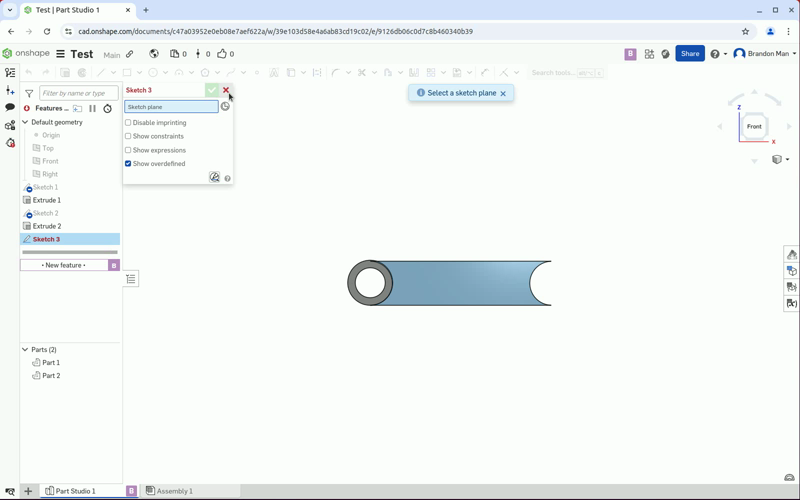
mouse_move(73, 163)
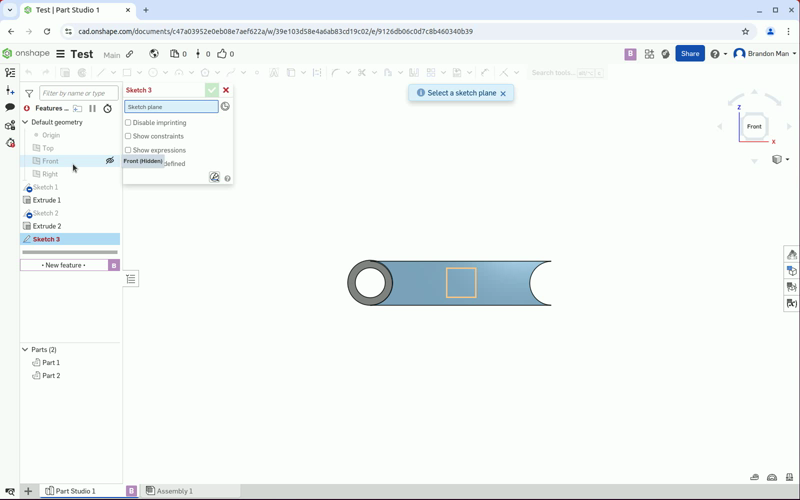
click(73, 163)
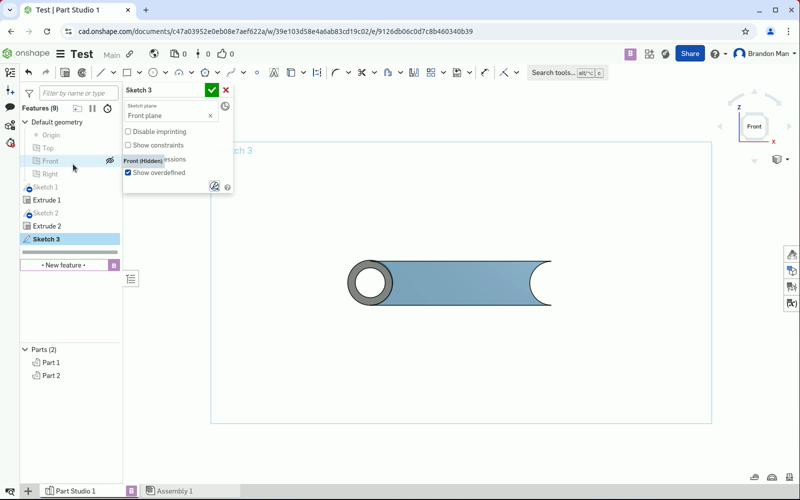
mouse_move(73, 352)
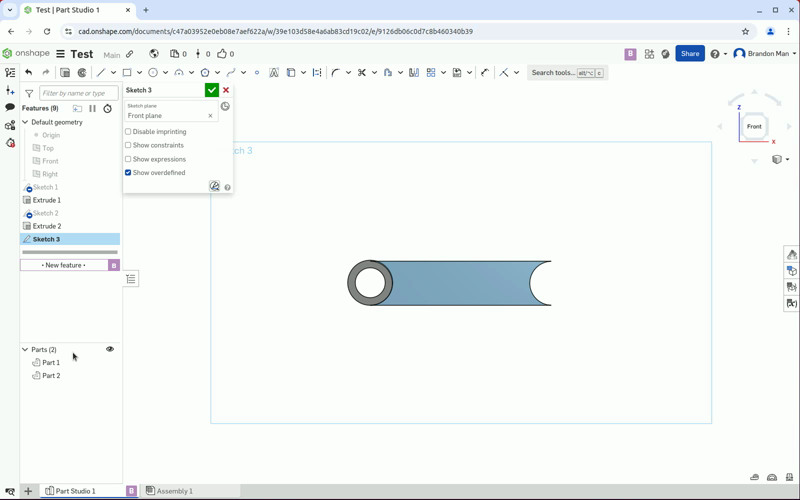
key(y)
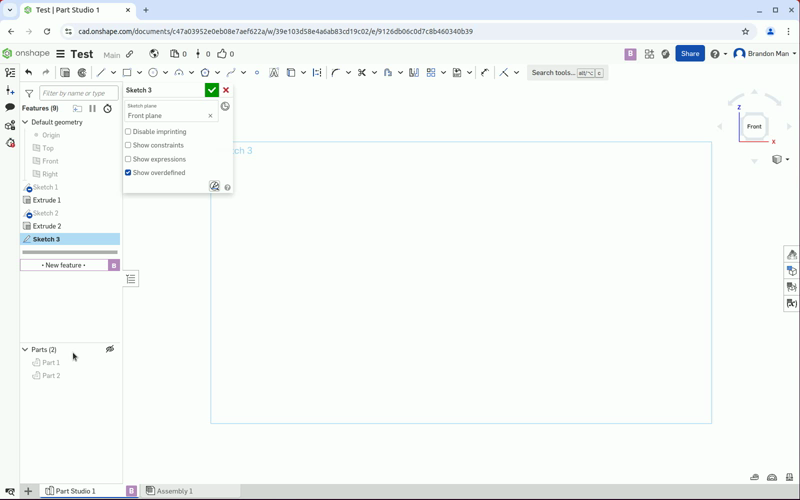
key(c)
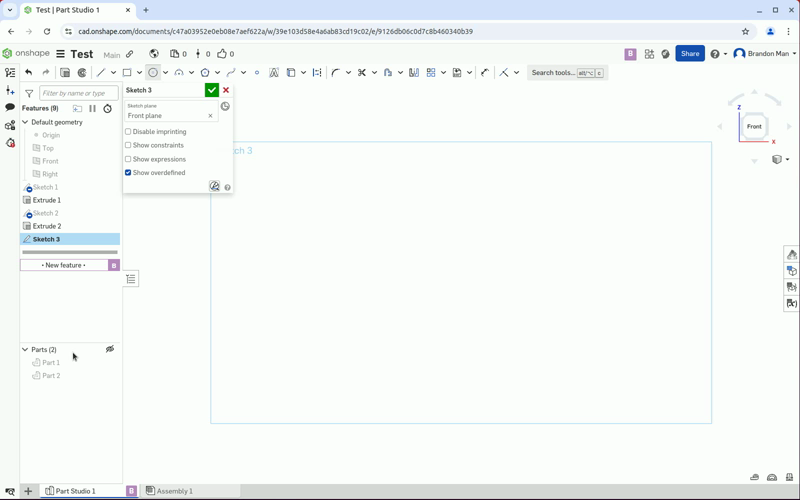
key_down(shift)
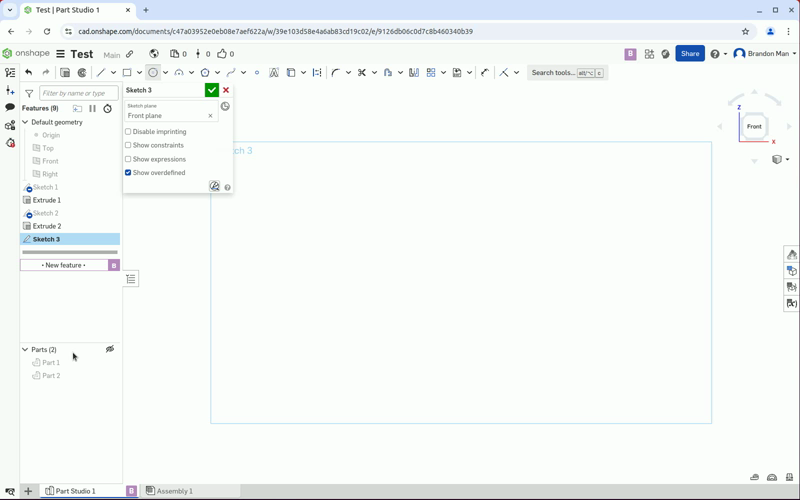
mouse_move(369, 282)
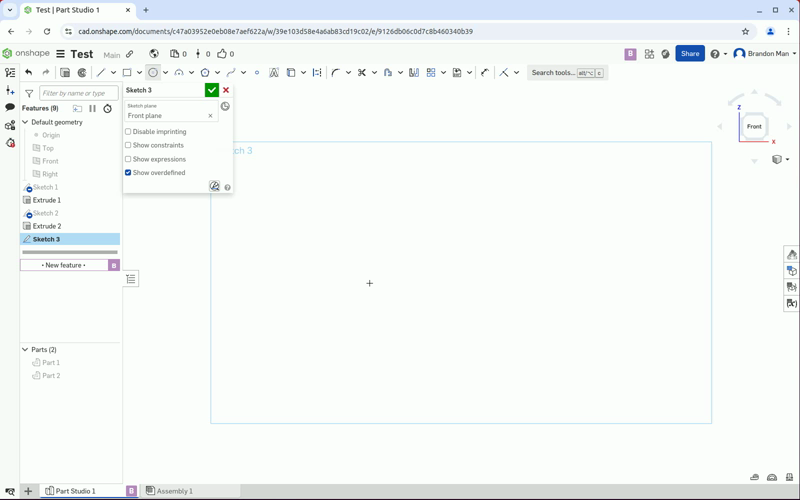
click(369, 282)
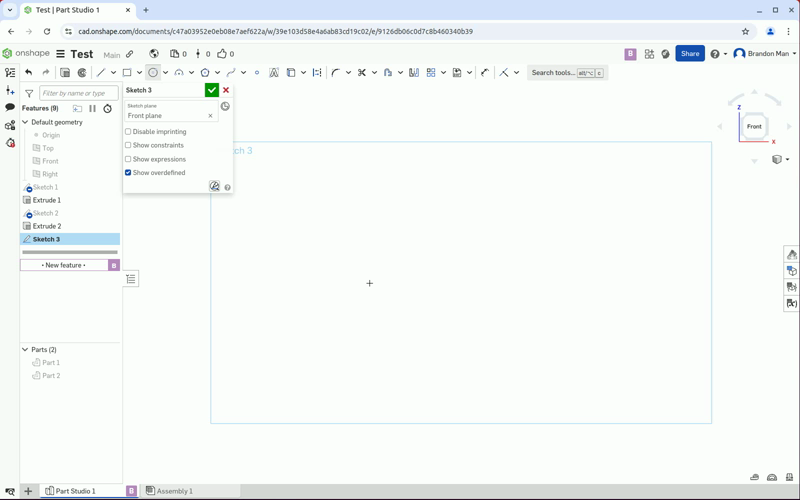
key_up(shift)
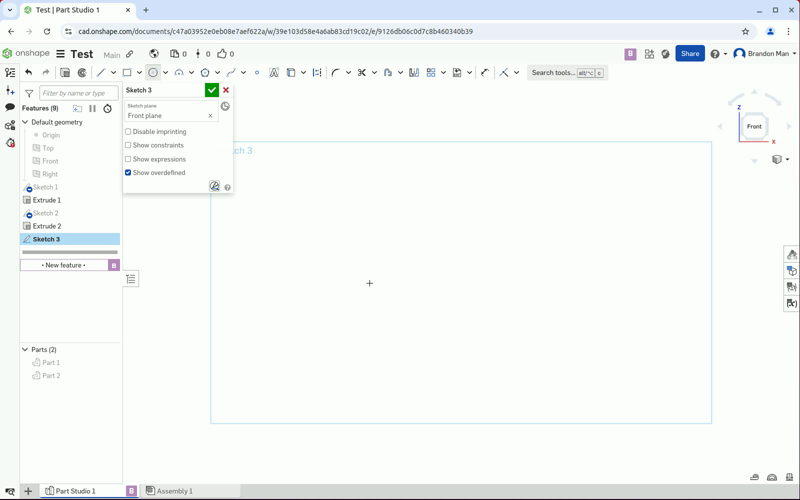
mouse_move(377, 282)
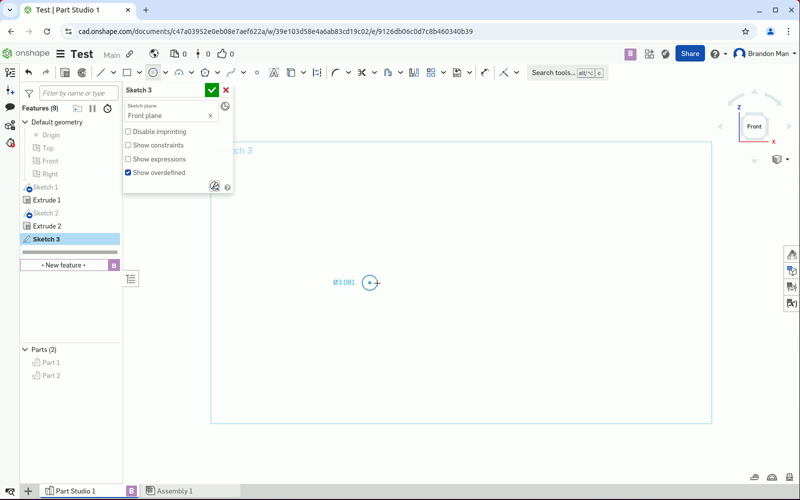
click(377, 282)
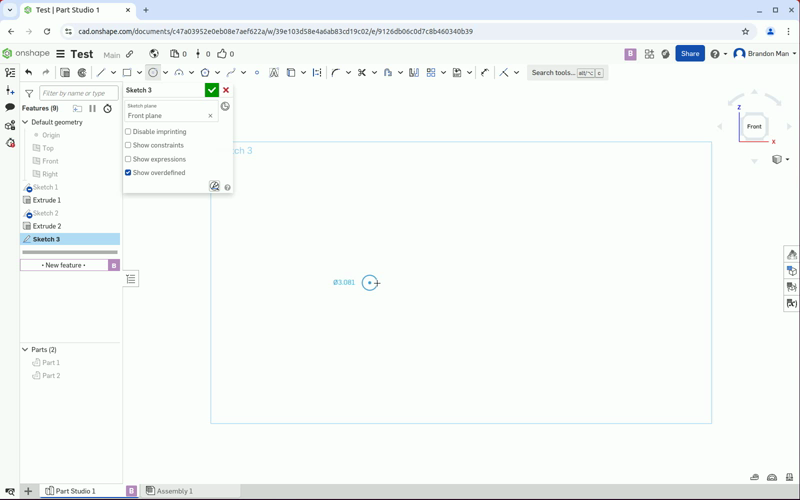
key(esc)
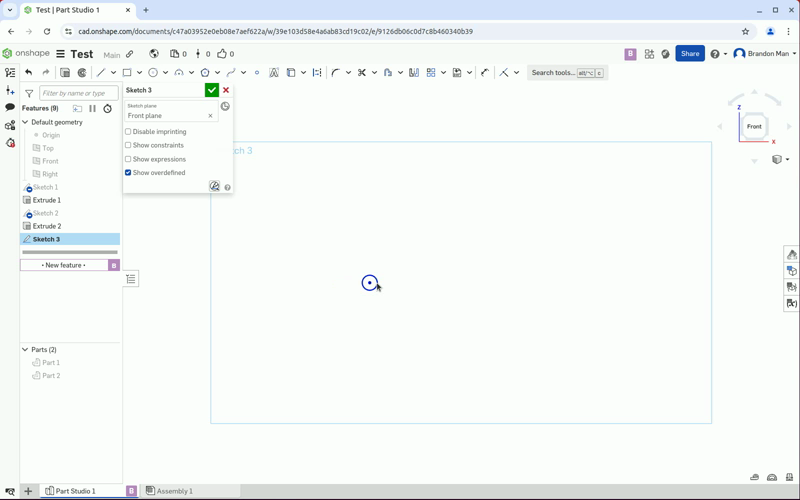
mouse_move(366, 282)
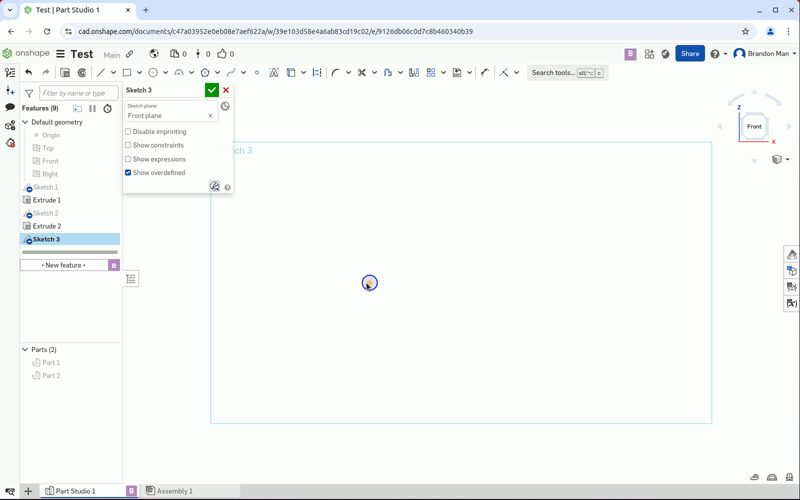
scroll(6)
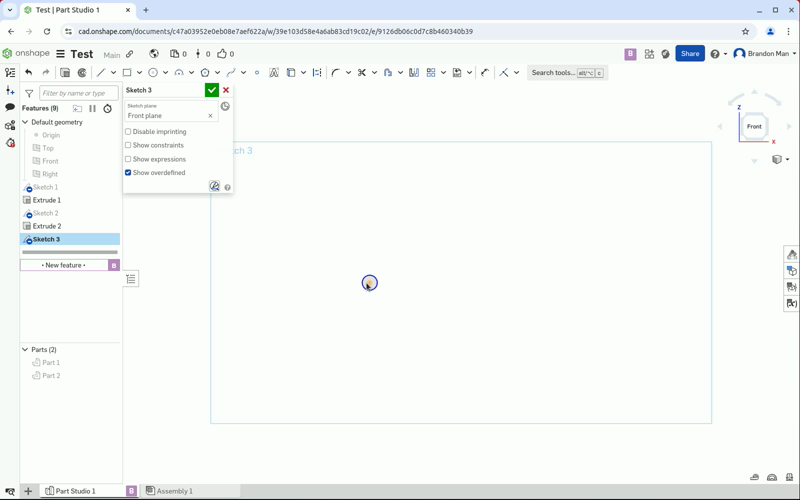
scroll(6)
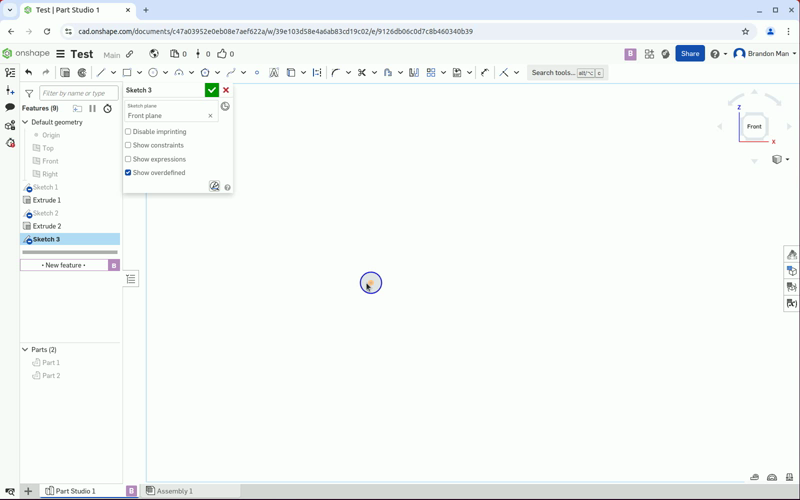
scroll(6)
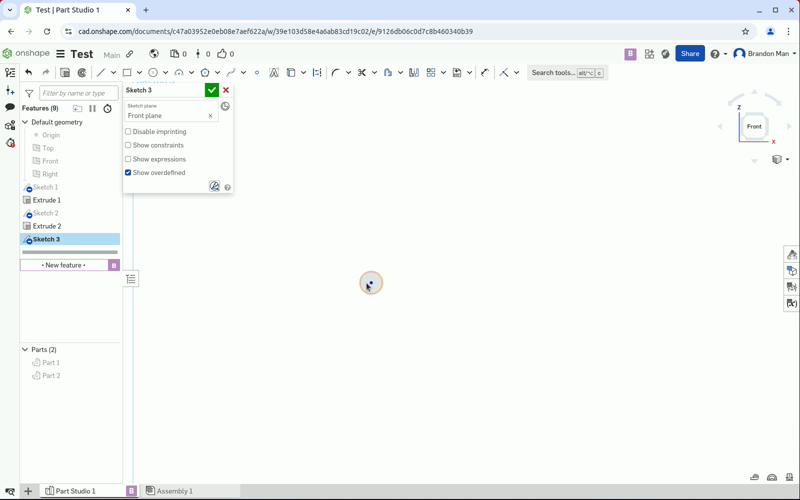
scroll(6)
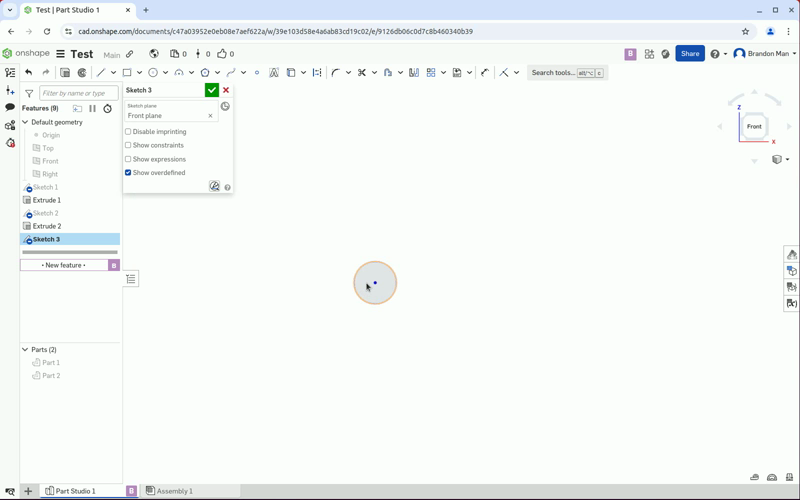
scroll(6)
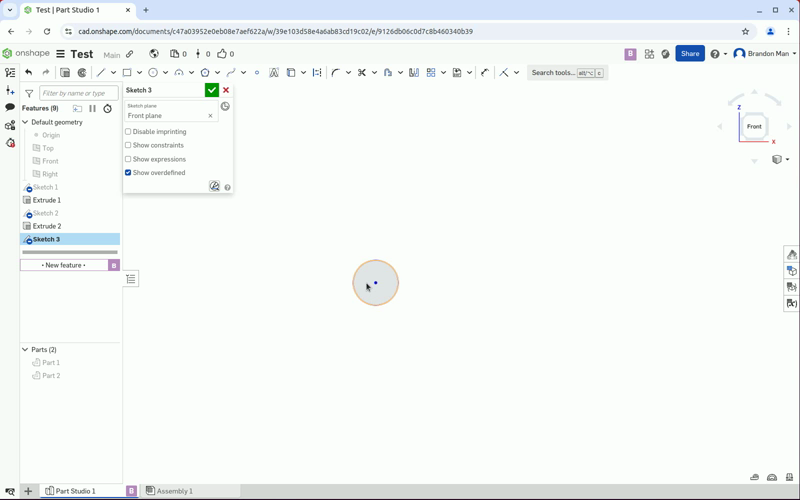
scroll(6)
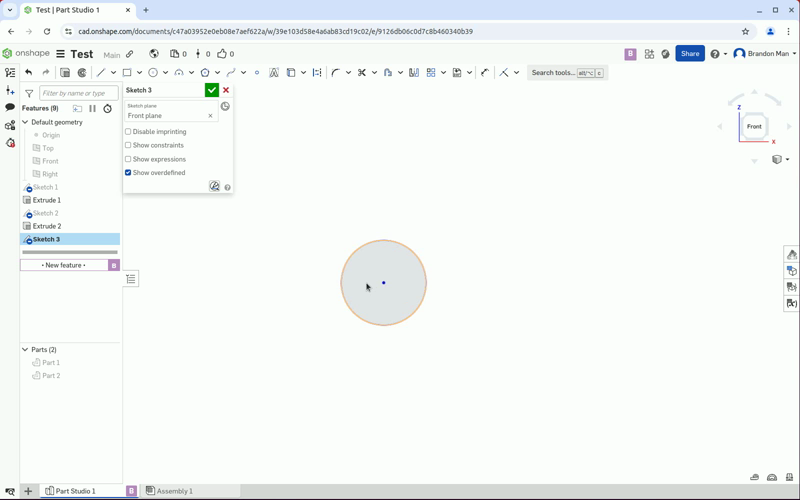
scroll(6)
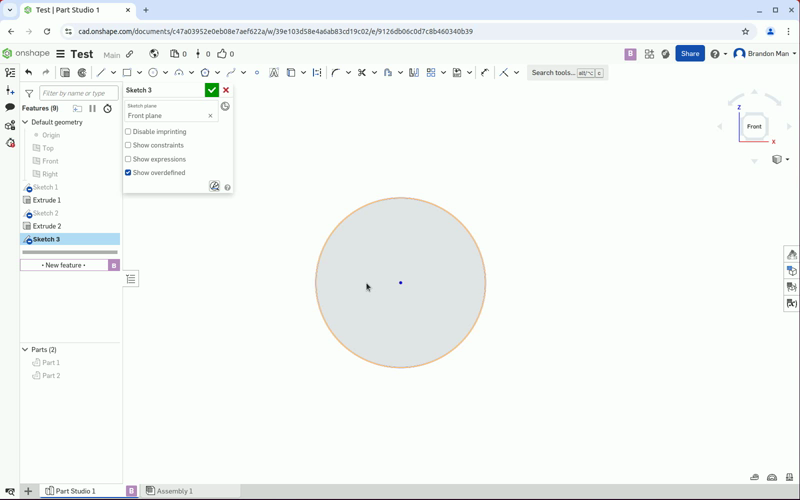
click(366, 282)
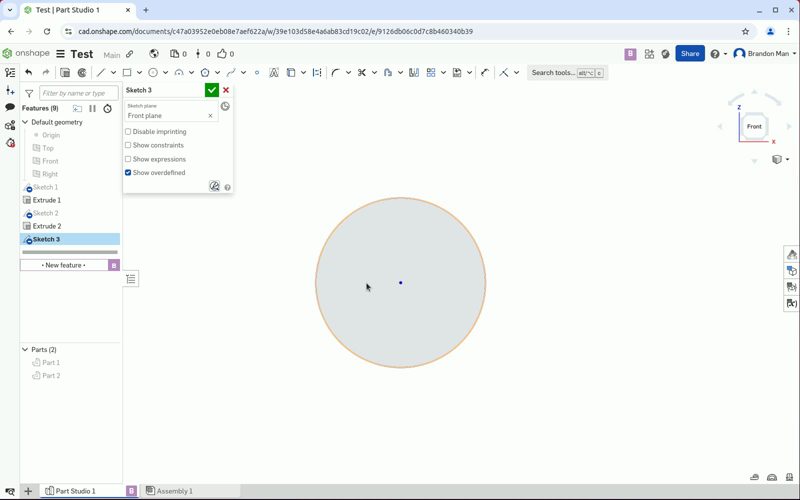
scroll(-6)
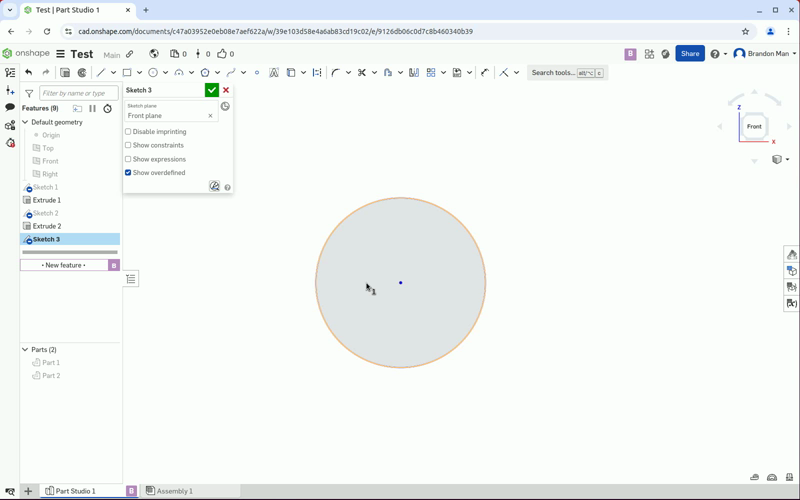
scroll(-6)
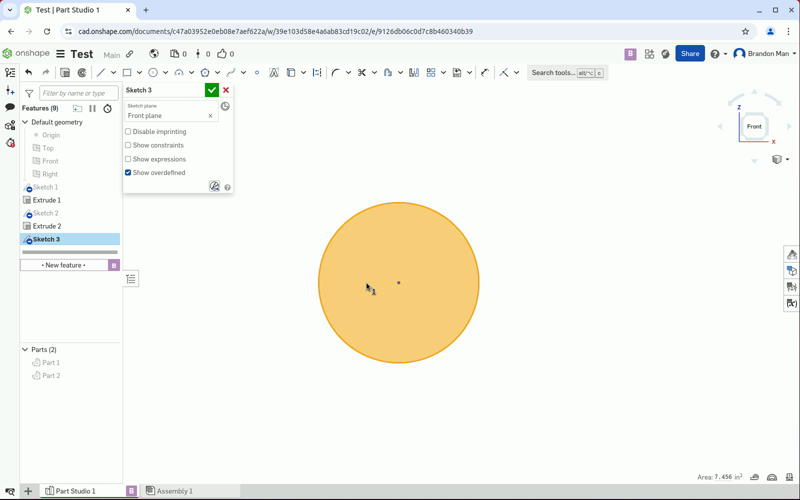
scroll(-6)
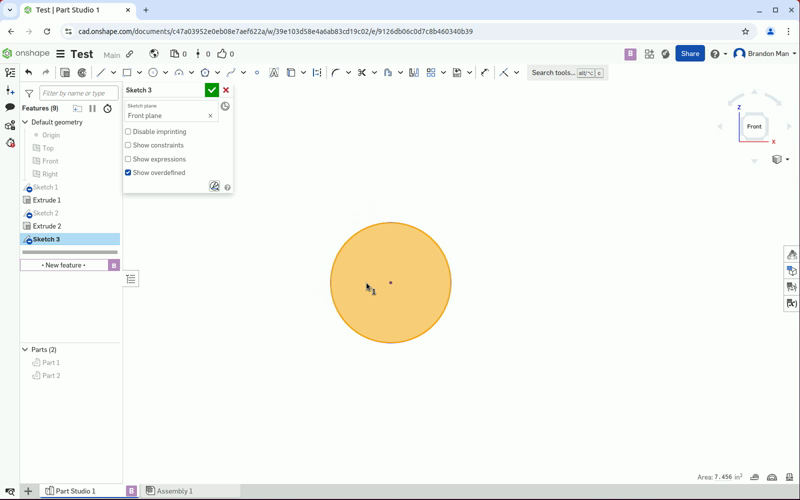
scroll(-6)
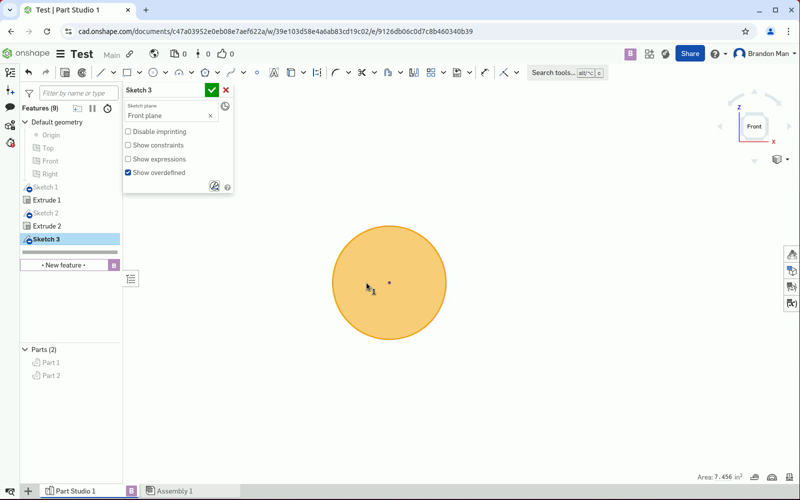
scroll(-6)
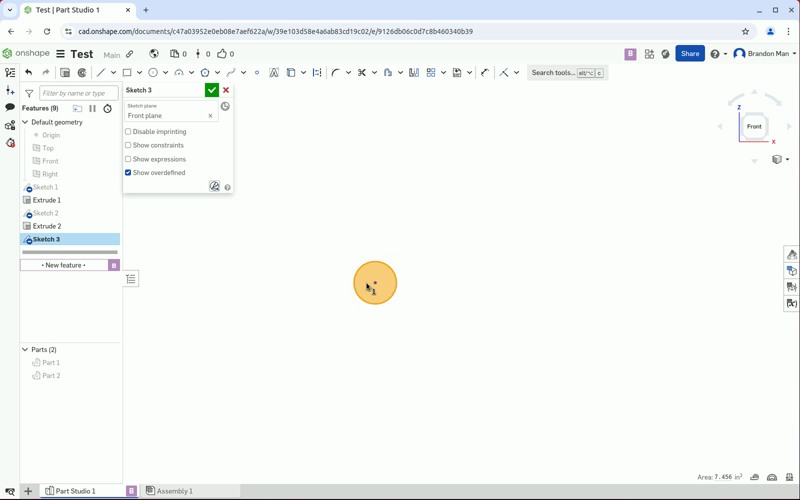
scroll(-6)
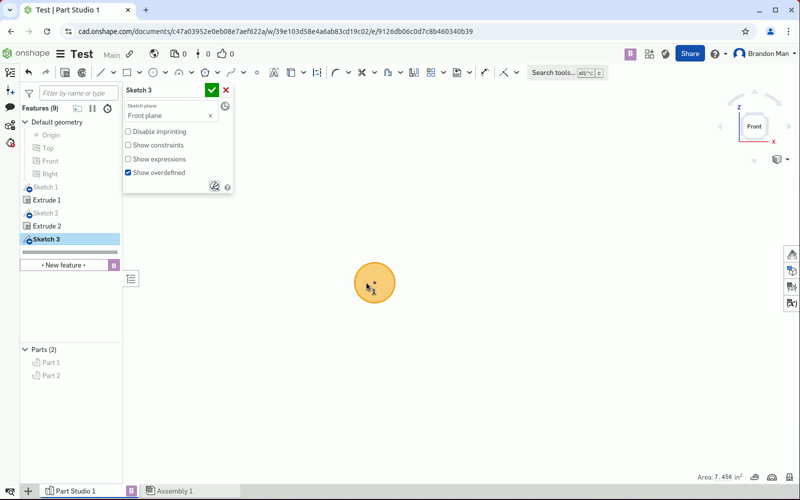
scroll(-6)
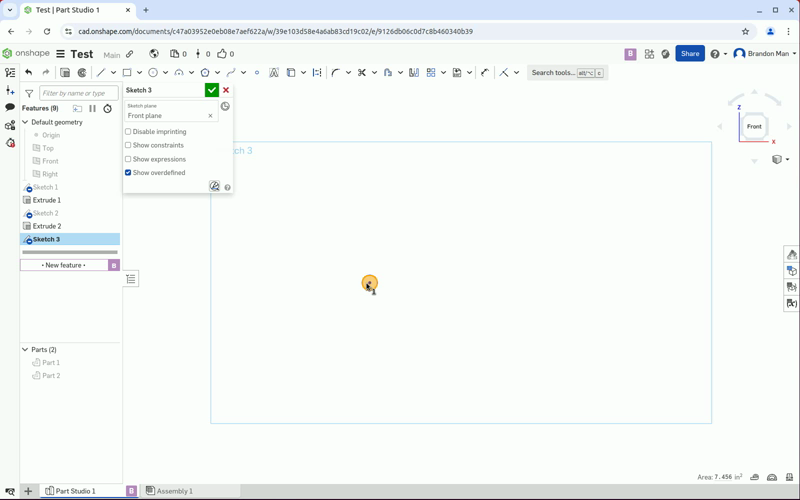
mouse_move(73, 352)
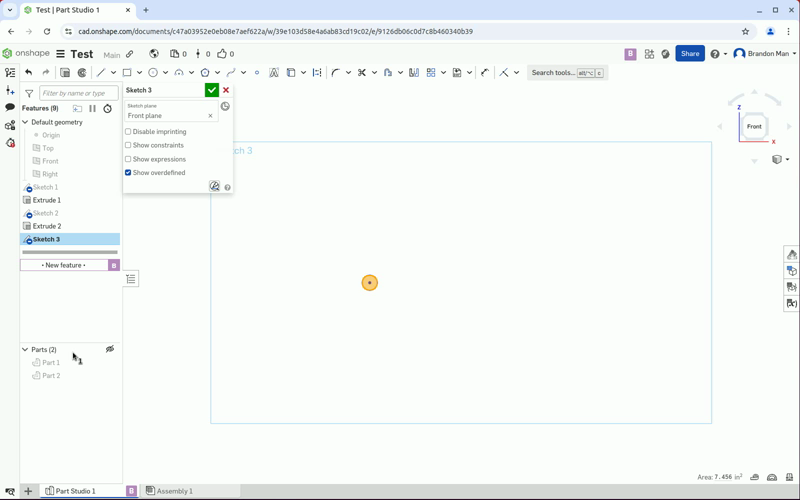
key(shift+y)
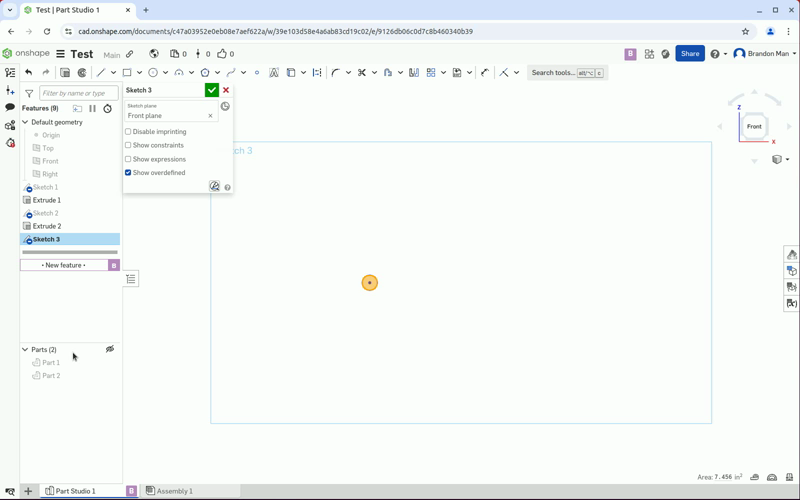
key(shift+e)
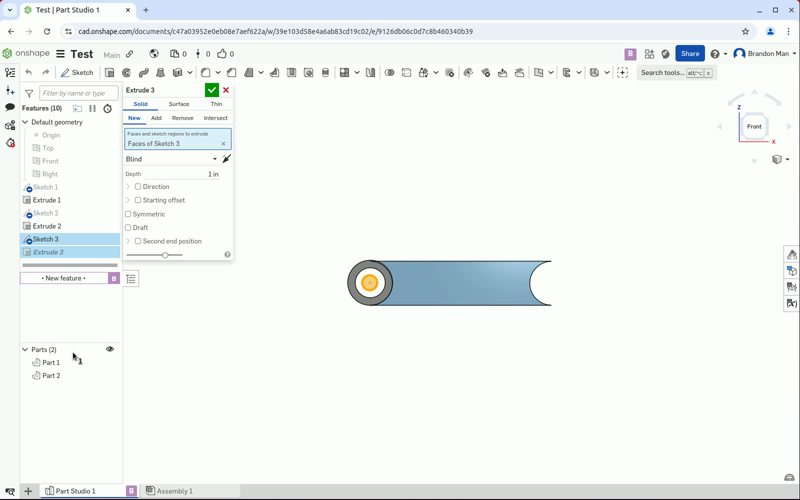
mouse_move(143, 106)
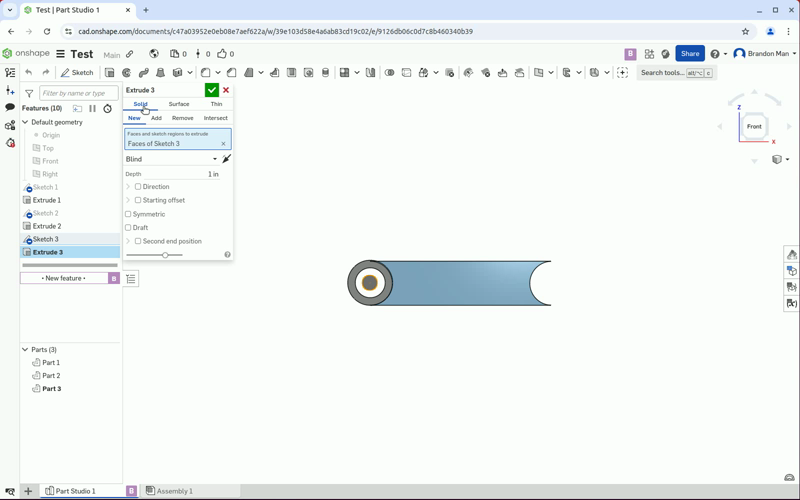
click(143, 106)
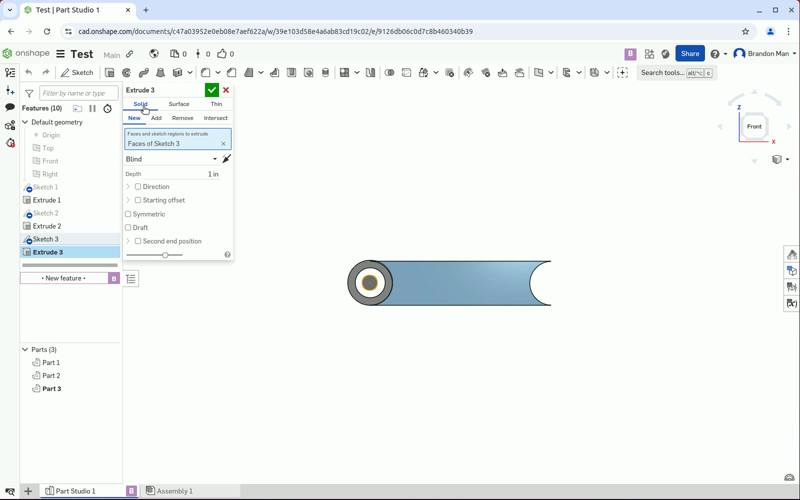
mouse_move(137, 120)
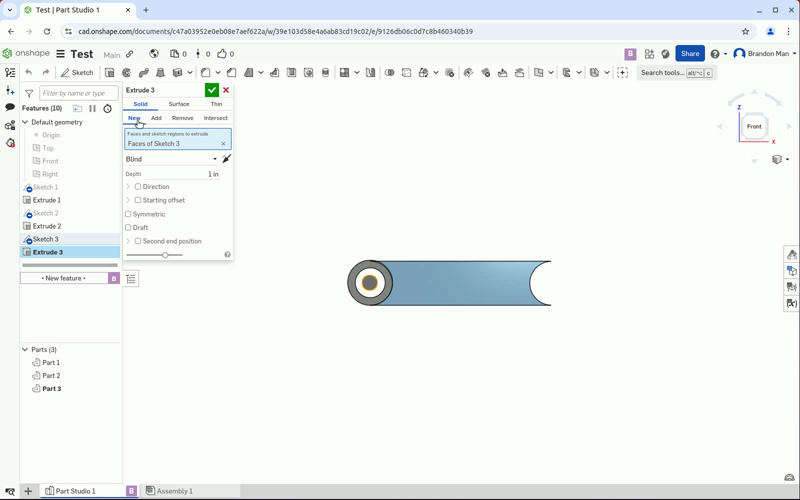
click(137, 120)
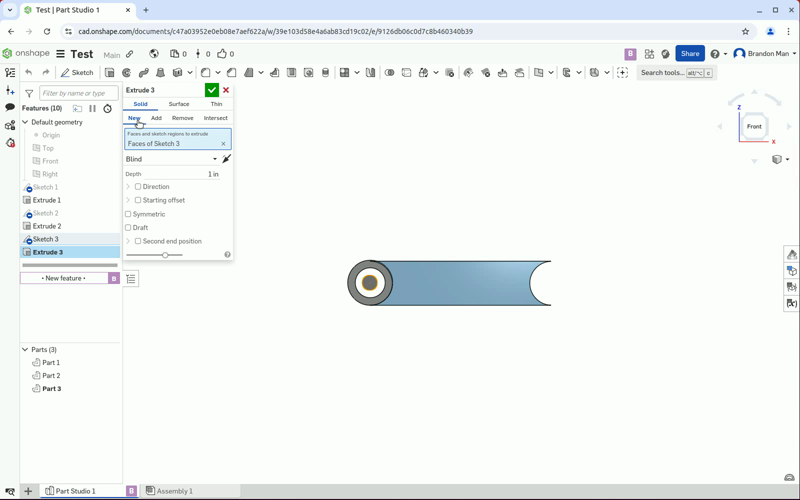
key(tab, 4)
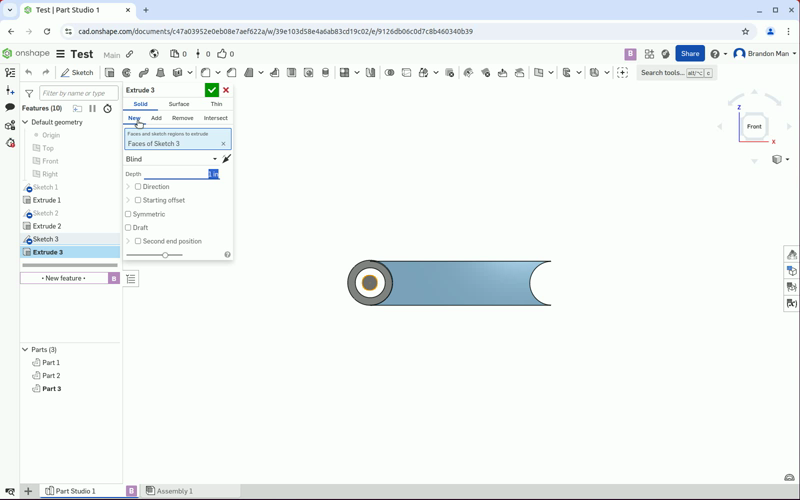
text(3.611)
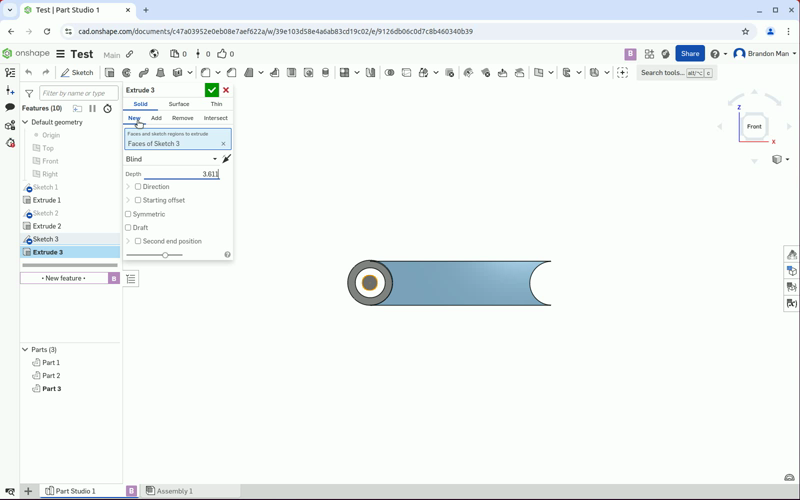
key(enter)
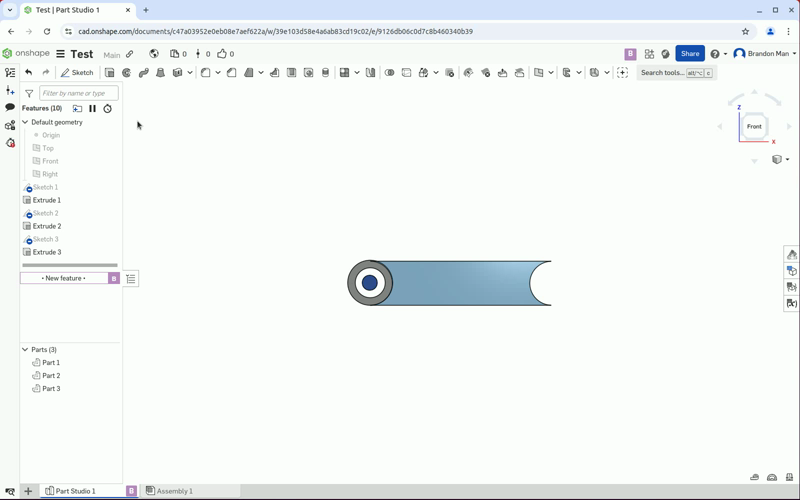
key(shift+h)
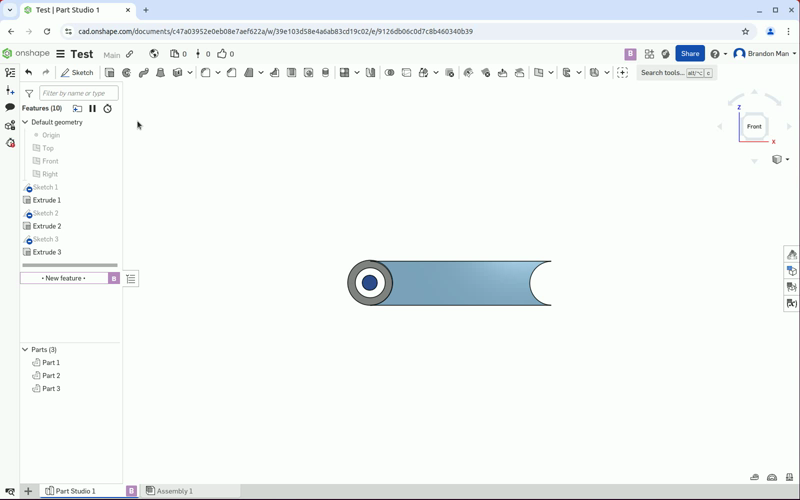
key(shift+h)
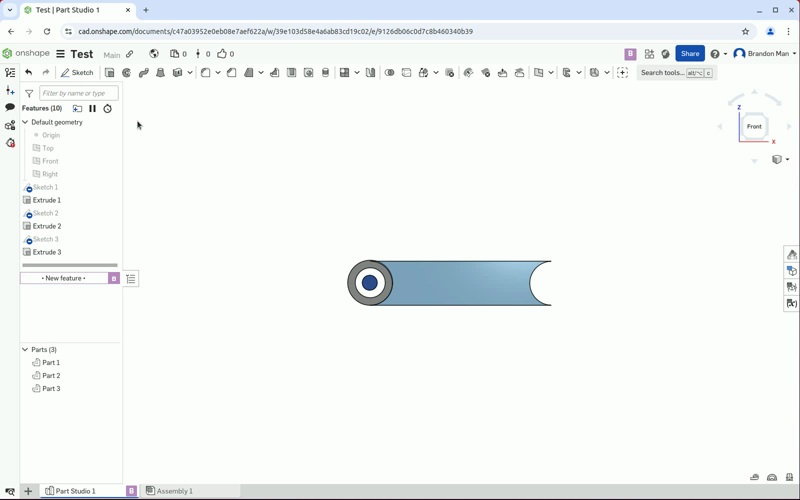
mouse_move(73, 189)
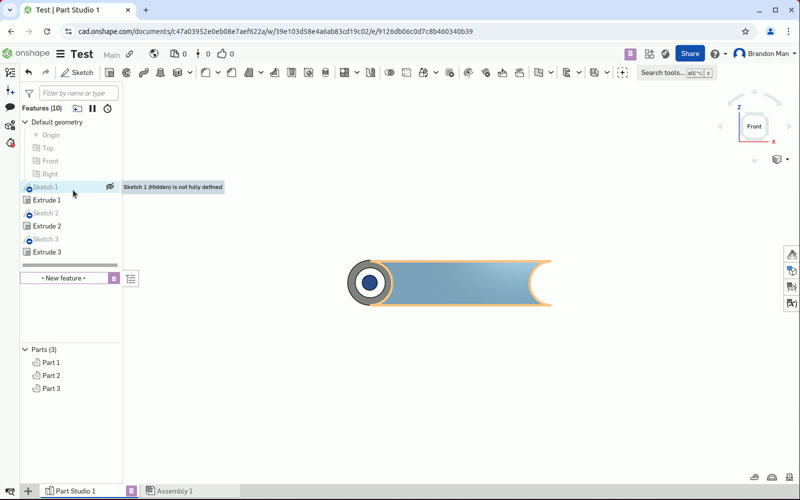
click(73, 189)
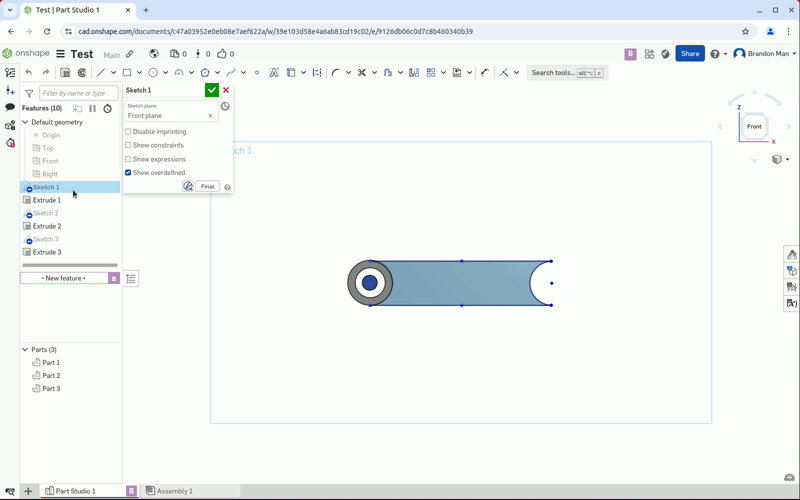
mouse_move(229, 92)
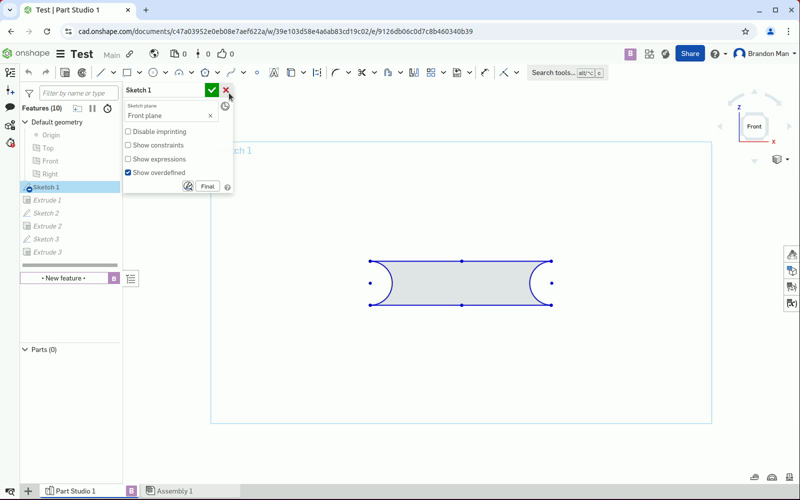
click(229, 92)
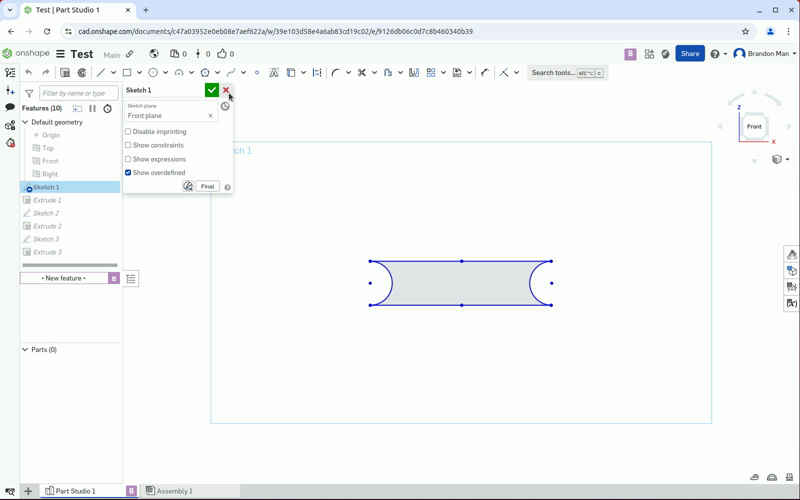
key(shift+s)
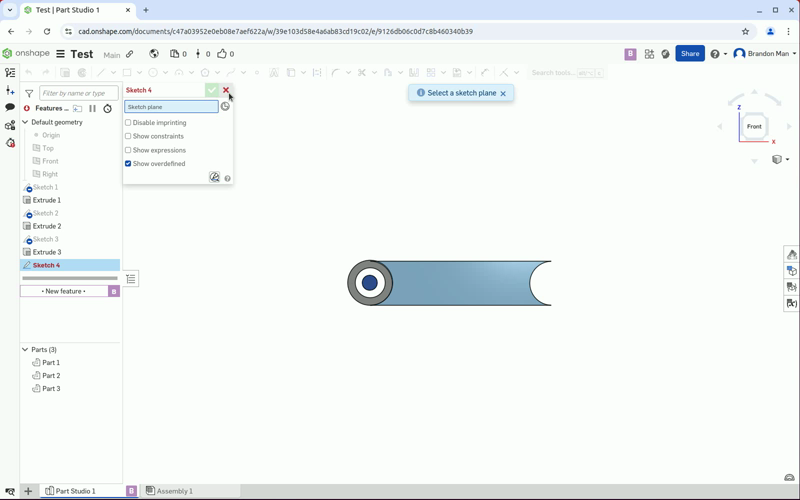
mouse_move(73, 163)
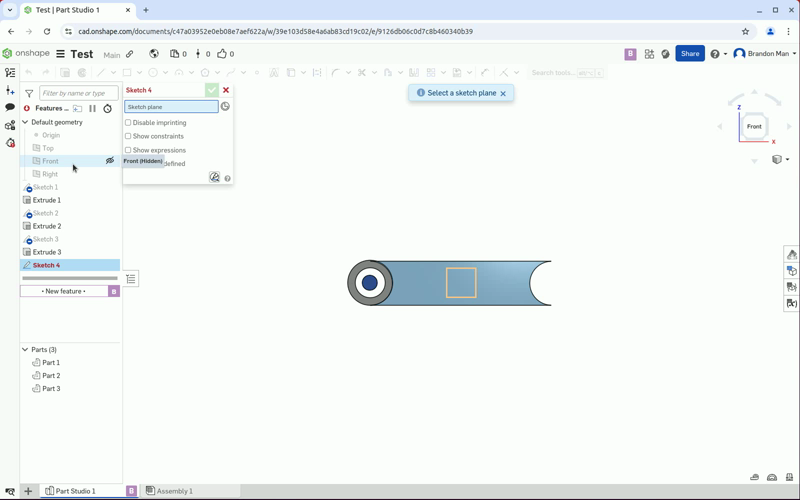
click(73, 163)
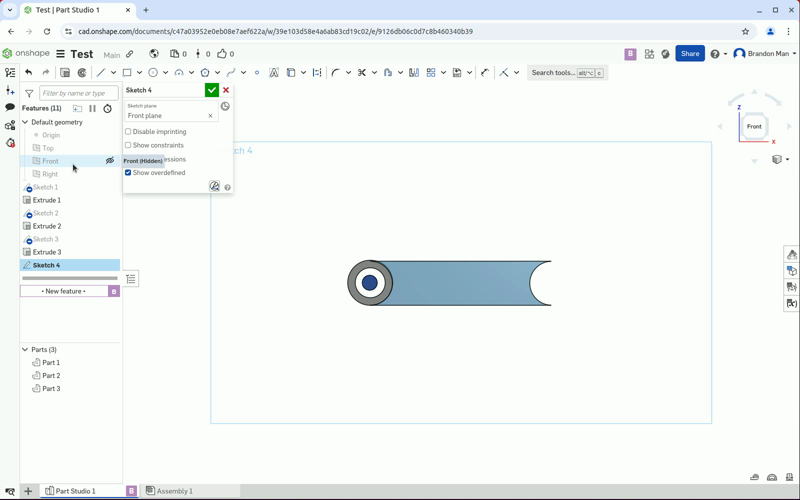
mouse_move(73, 352)
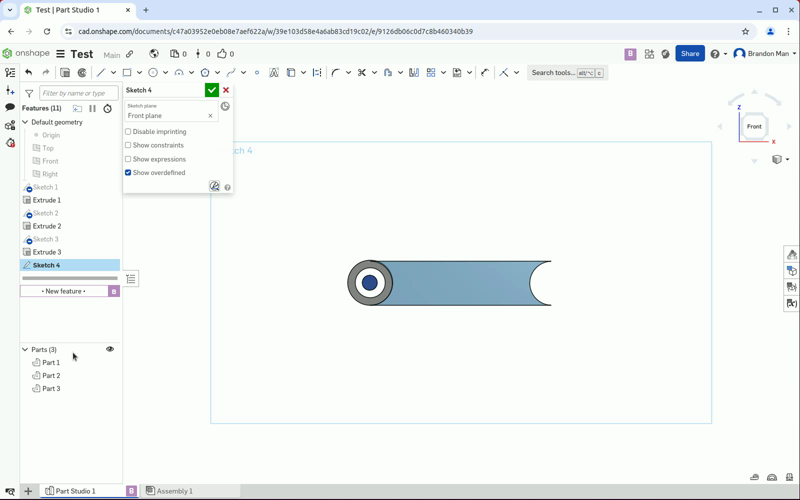
key(y)
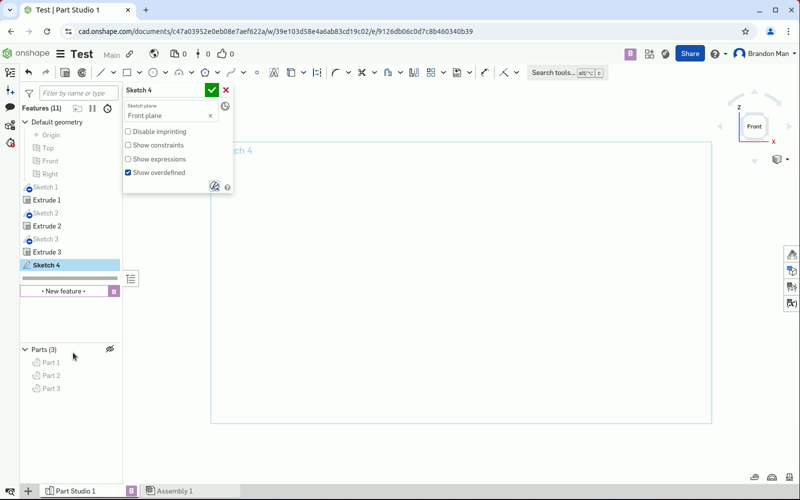
key(c)
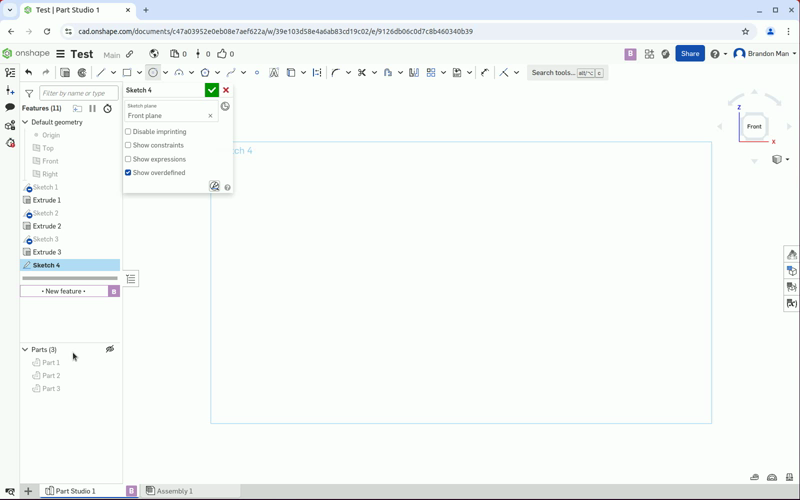
key_down(shift)
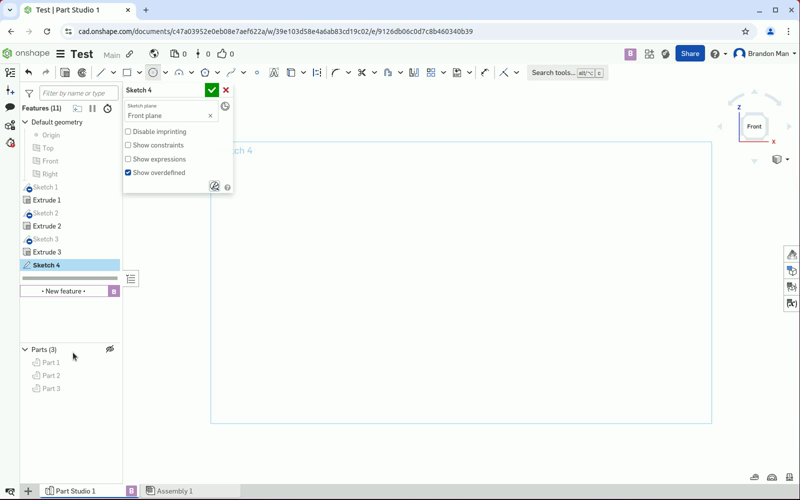
mouse_move(551, 282)
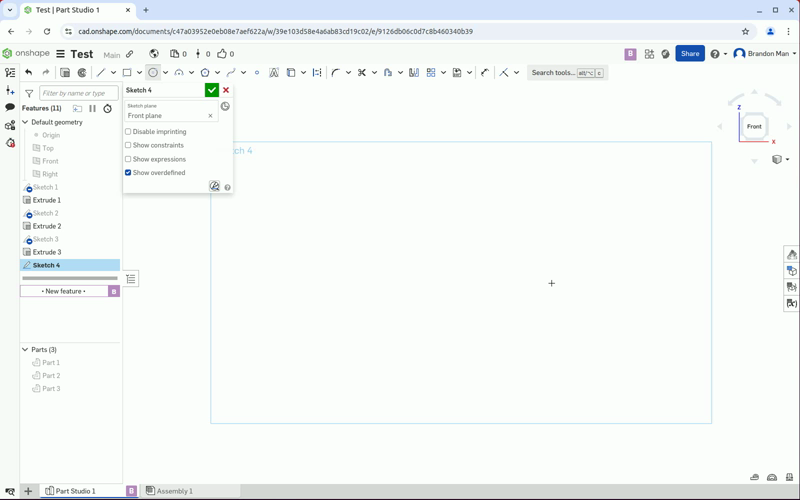
click(551, 282)
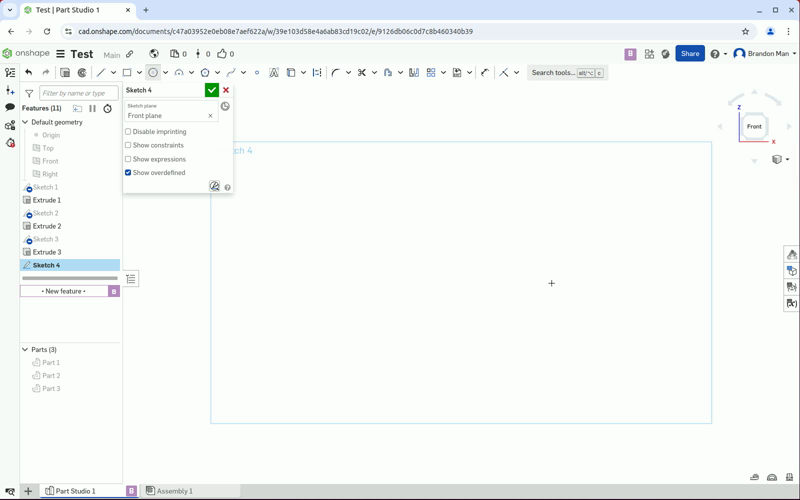
key_up(shift)
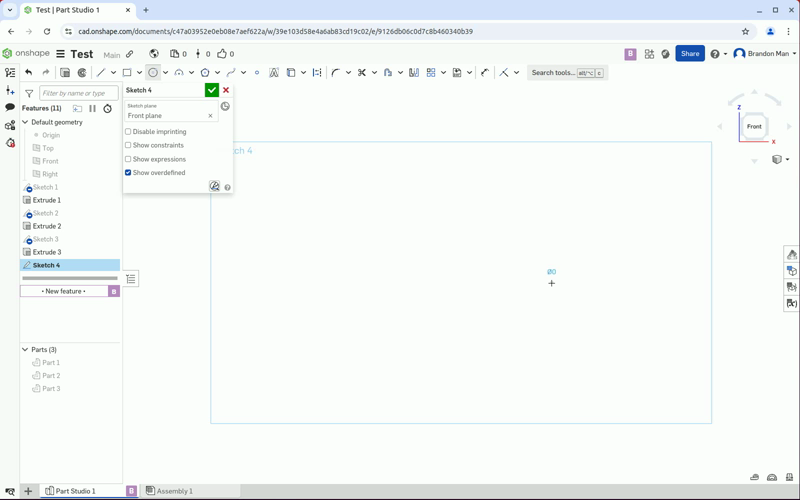
mouse_move(559, 282)
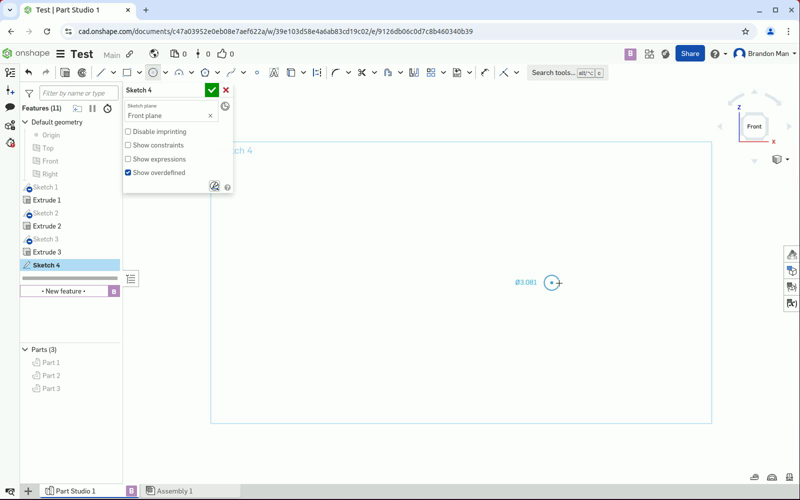
click(559, 282)
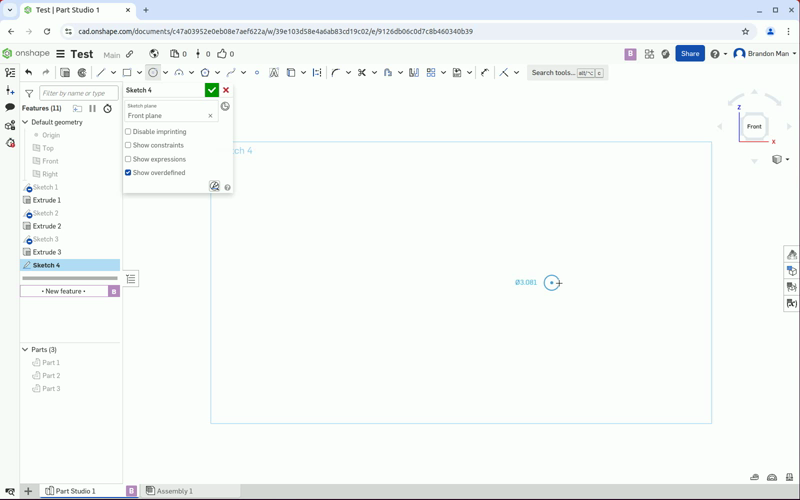
key(esc)
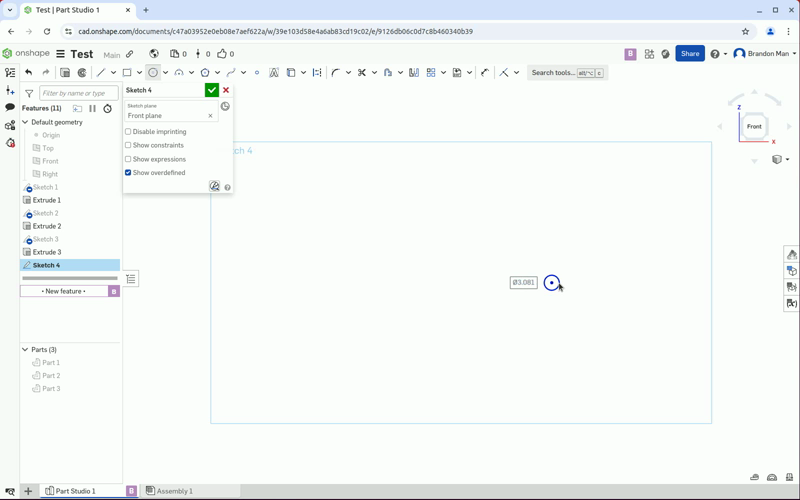
mouse_move(557, 279)
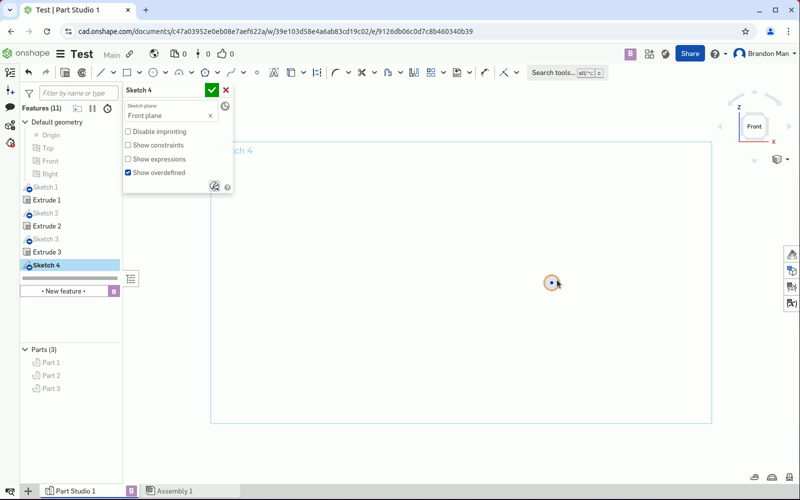
scroll(6)
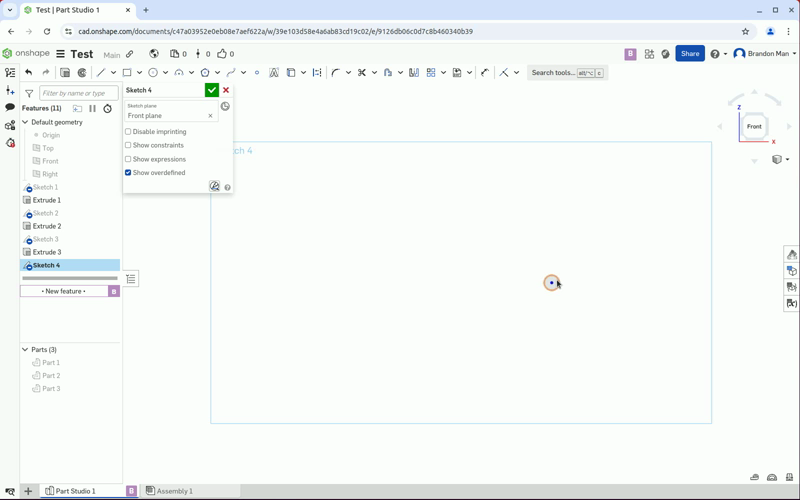
scroll(6)
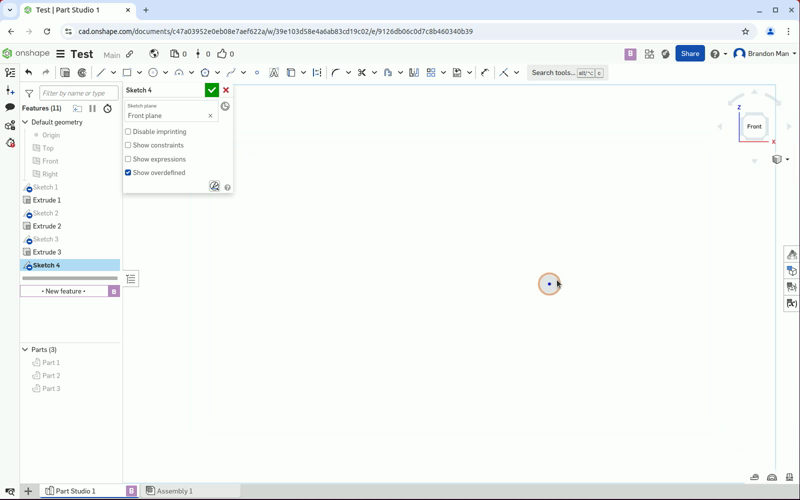
scroll(6)
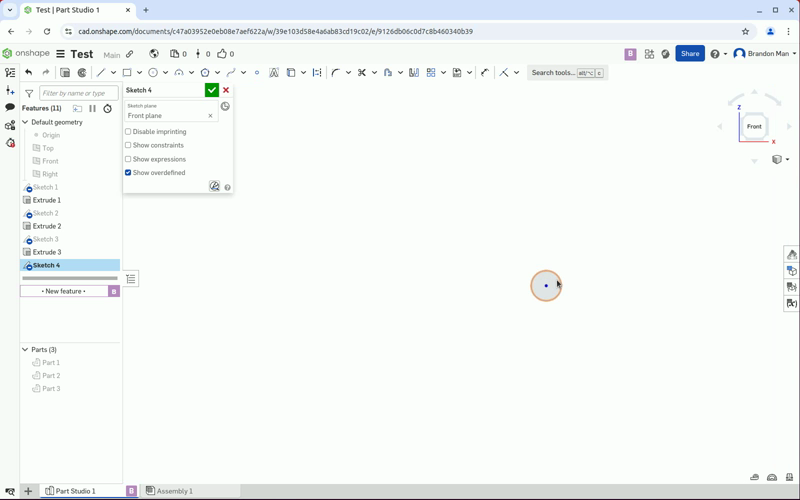
scroll(6)
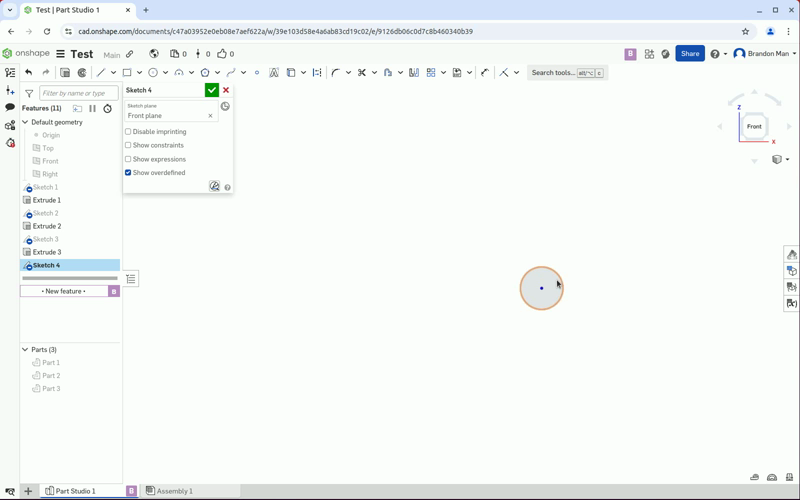
scroll(6)
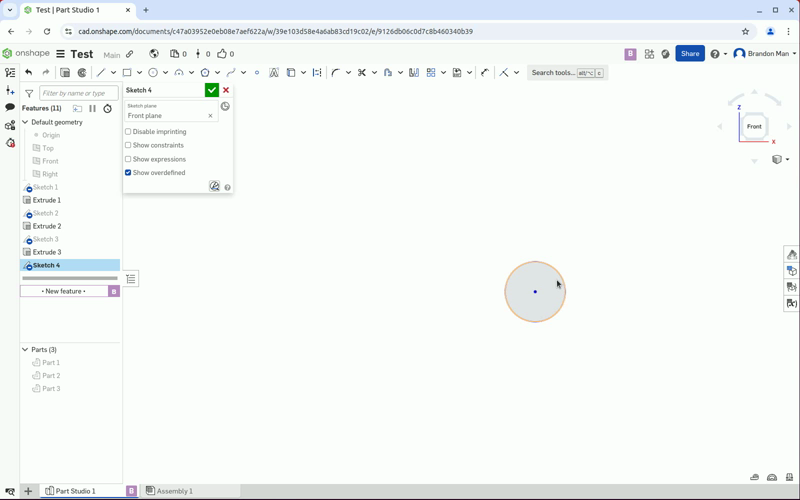
scroll(6)
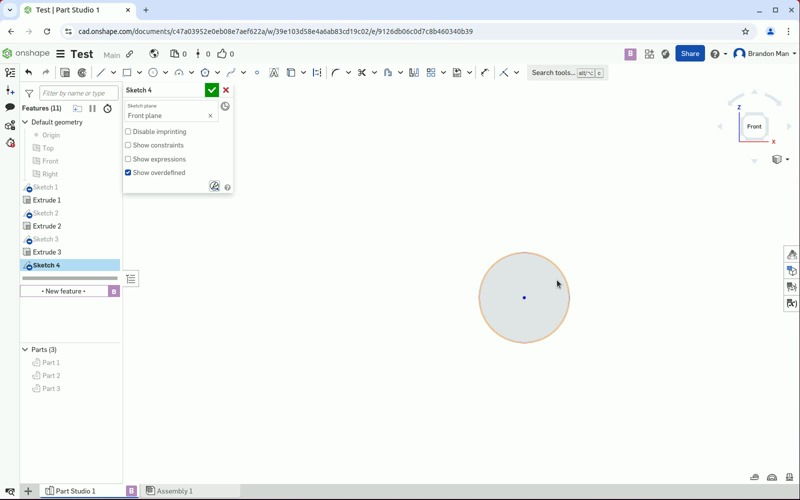
scroll(6)
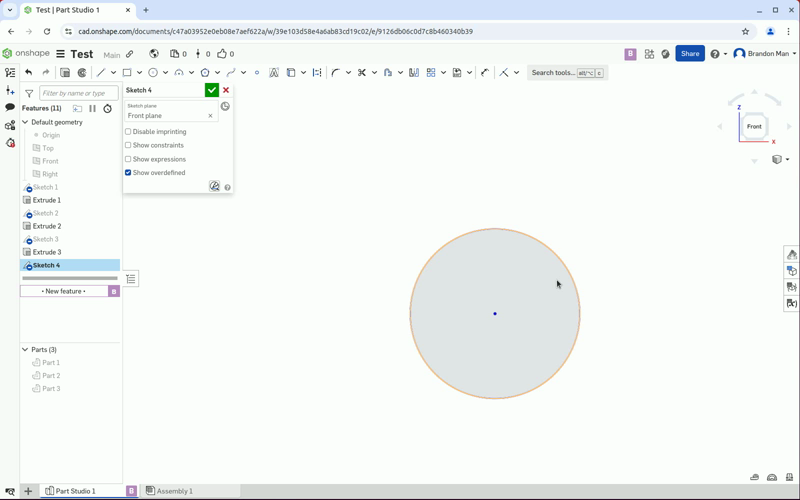
click(557, 279)
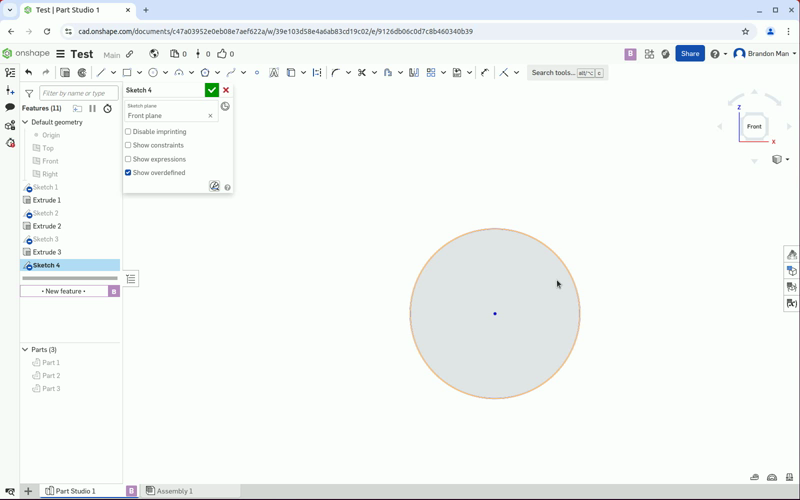
scroll(-6)
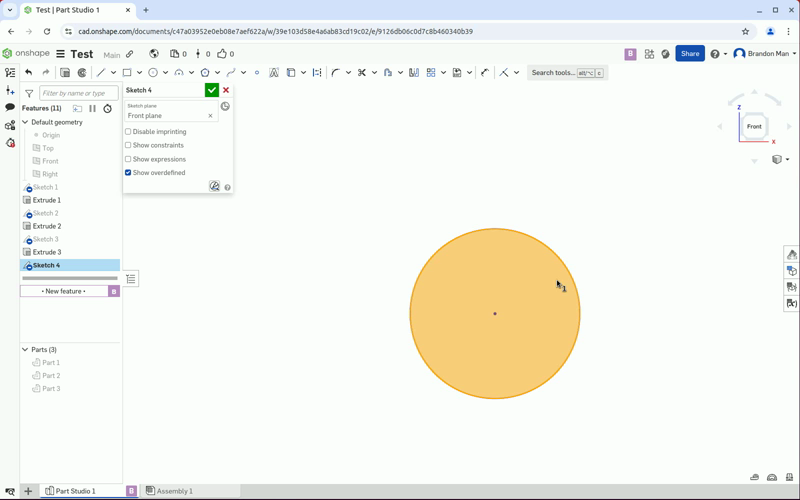
scroll(-6)
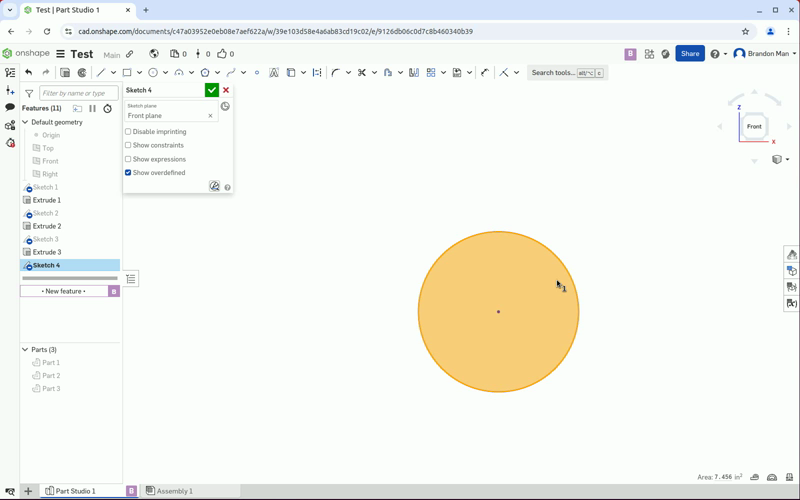
scroll(-6)
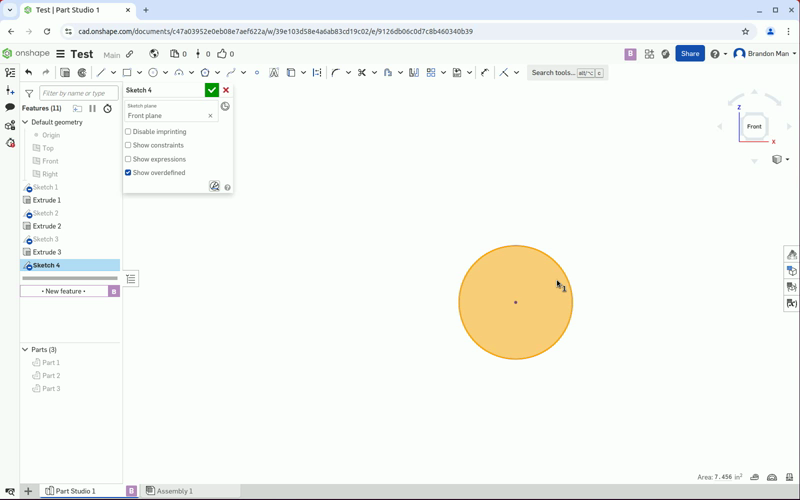
scroll(-6)
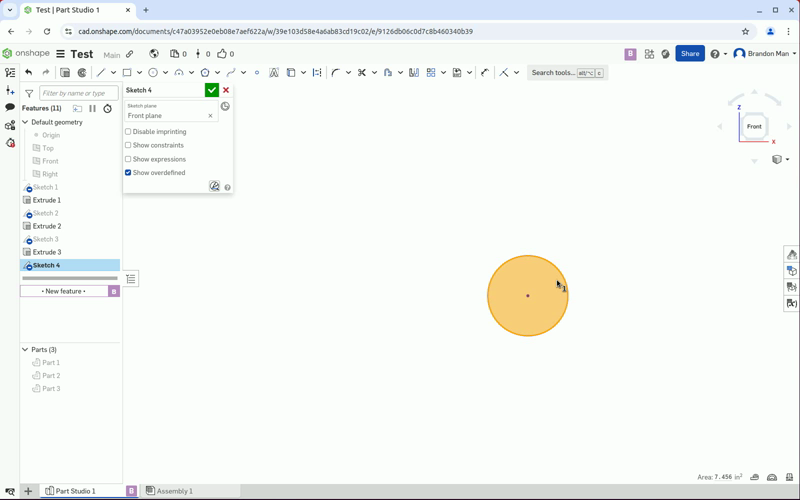
scroll(-6)
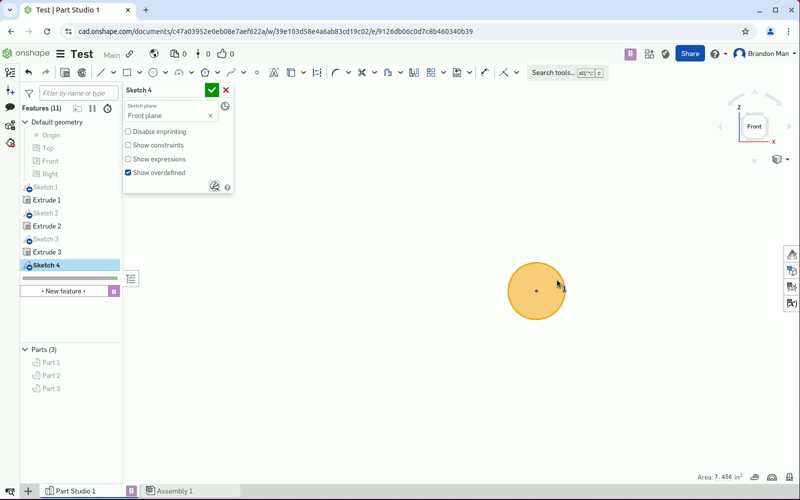
scroll(-6)
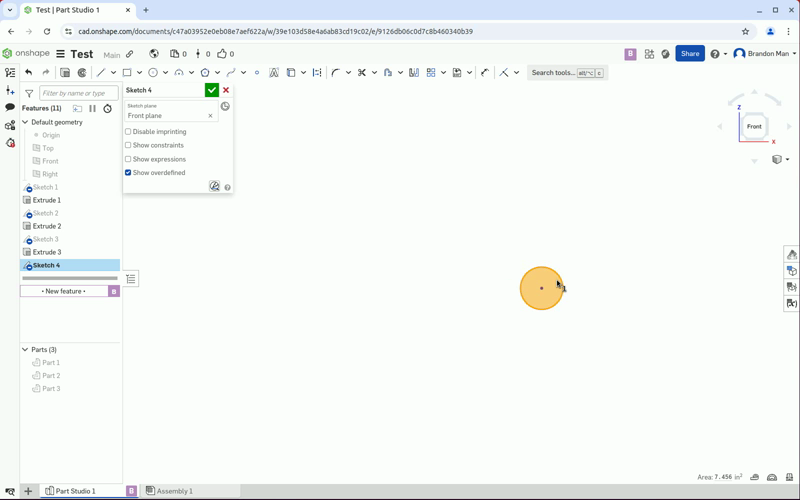
scroll(-6)
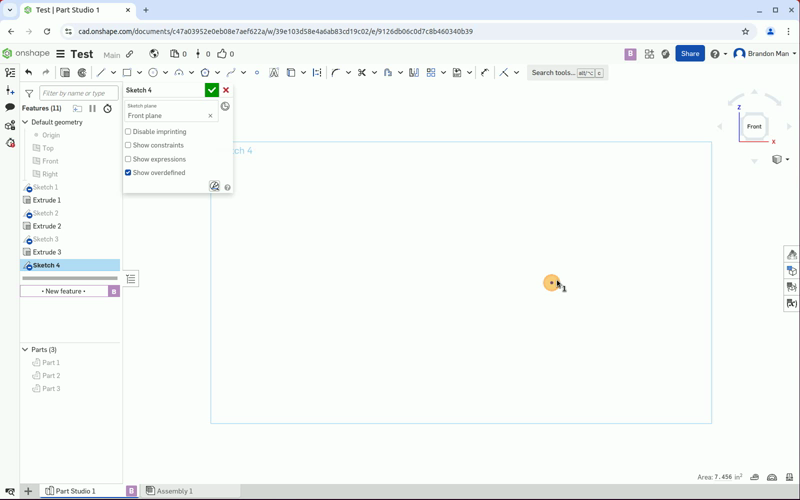
mouse_move(73, 352)
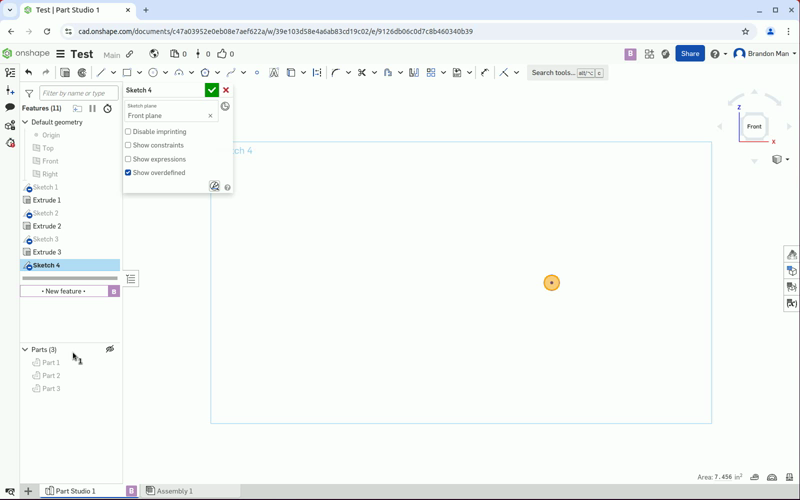
key(shift+y)
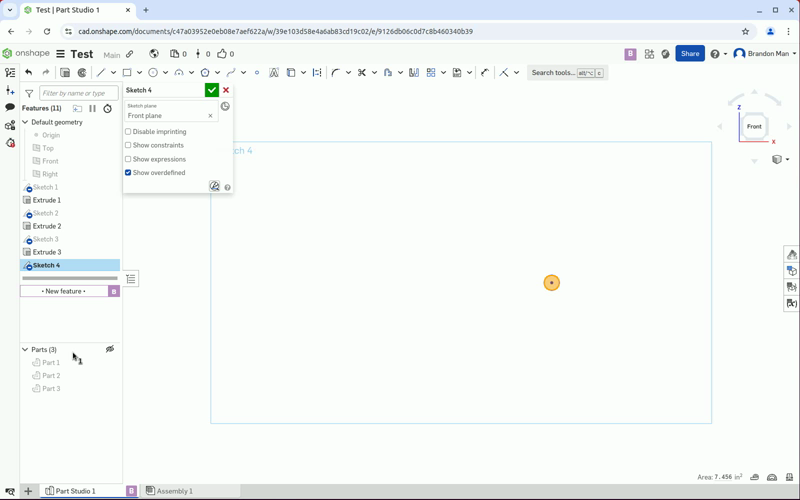
key(shift+e)
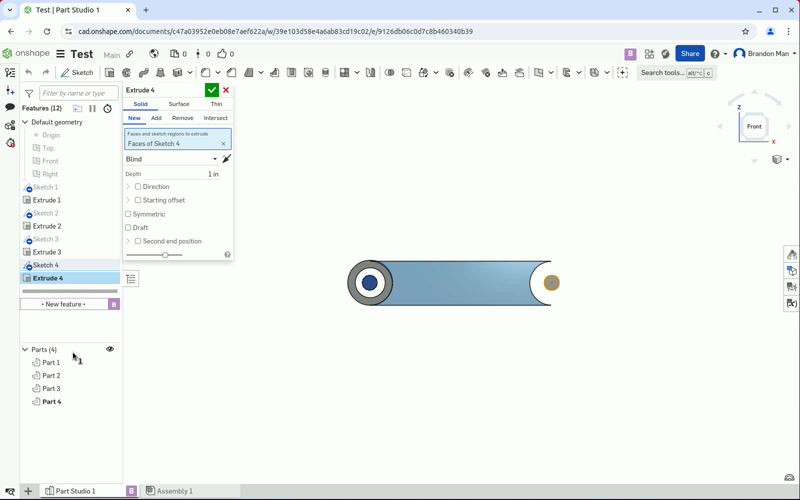
mouse_move(143, 106)
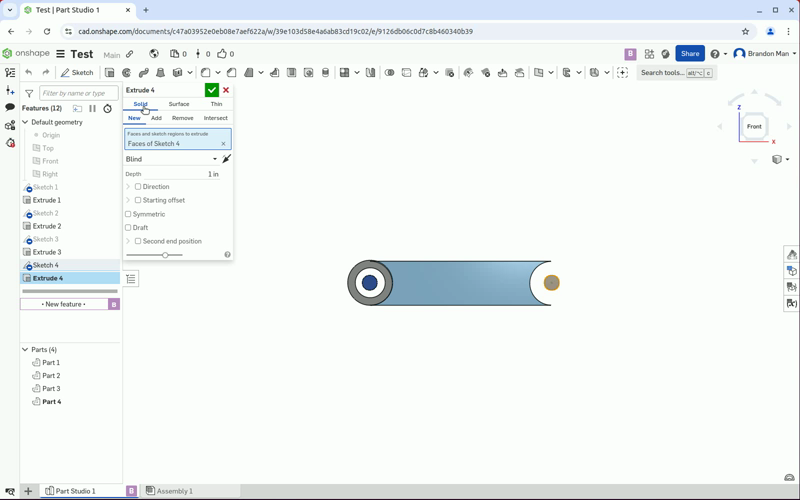
click(143, 106)
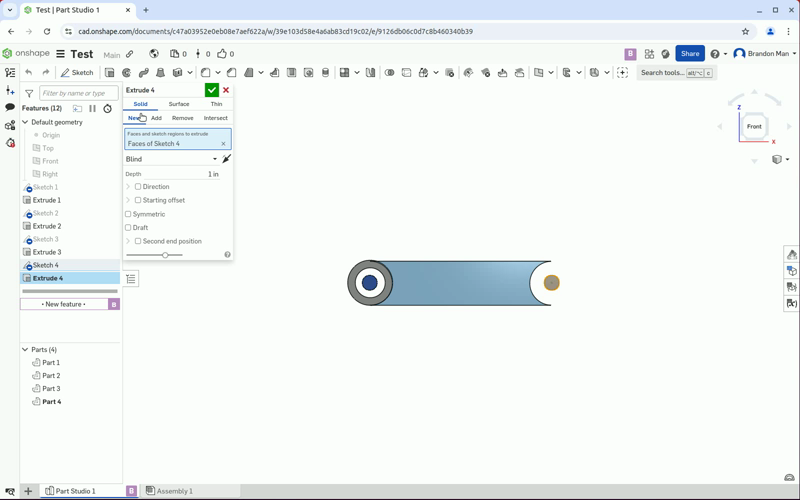
mouse_move(137, 120)
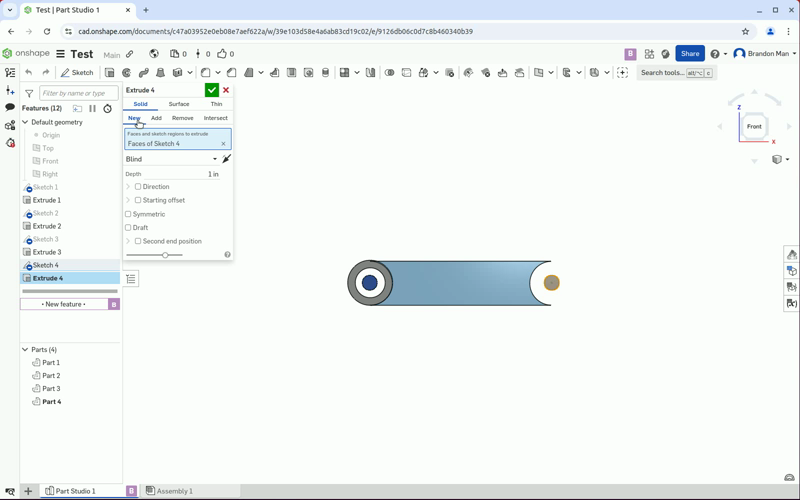
click(137, 120)
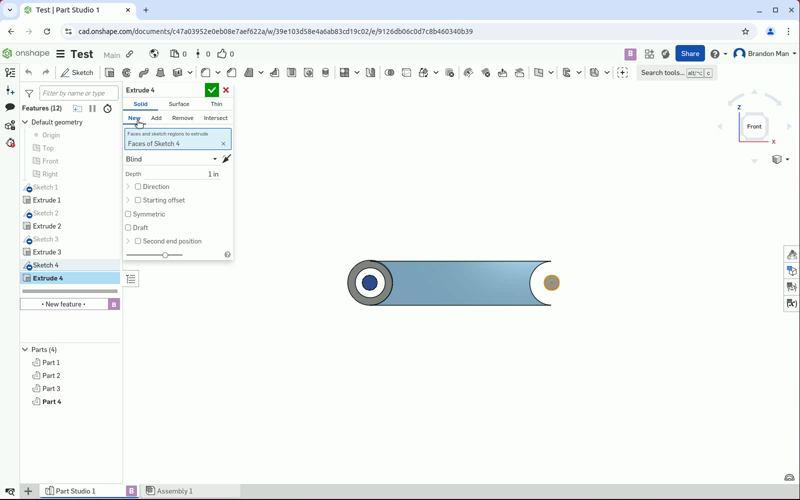
key(tab, 4)
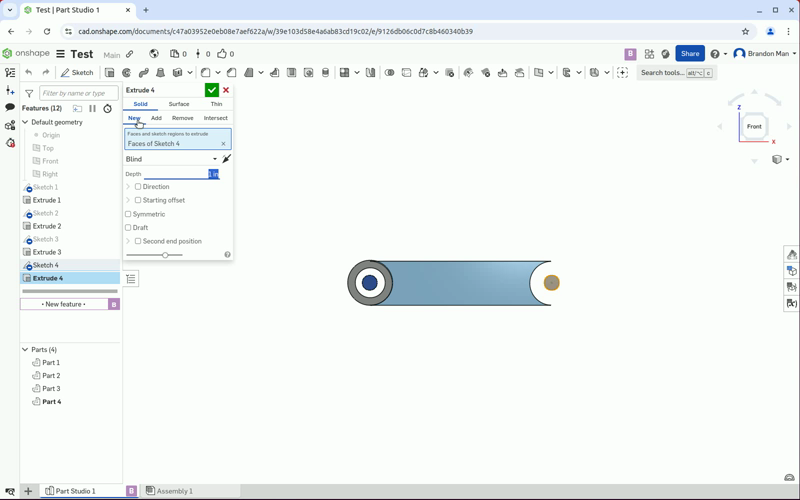
text(3.611)
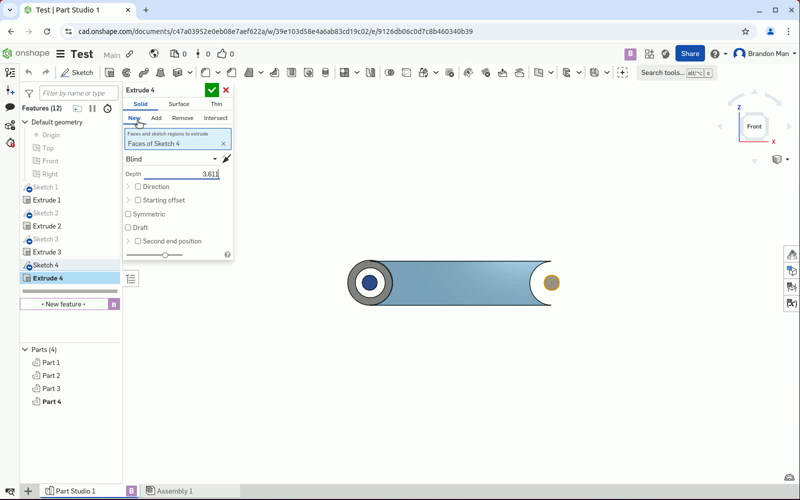
key(enter)
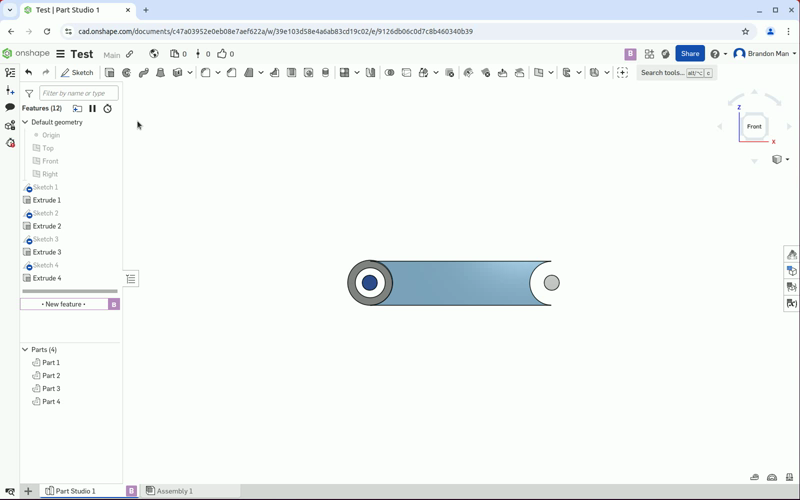
key(shift+h)
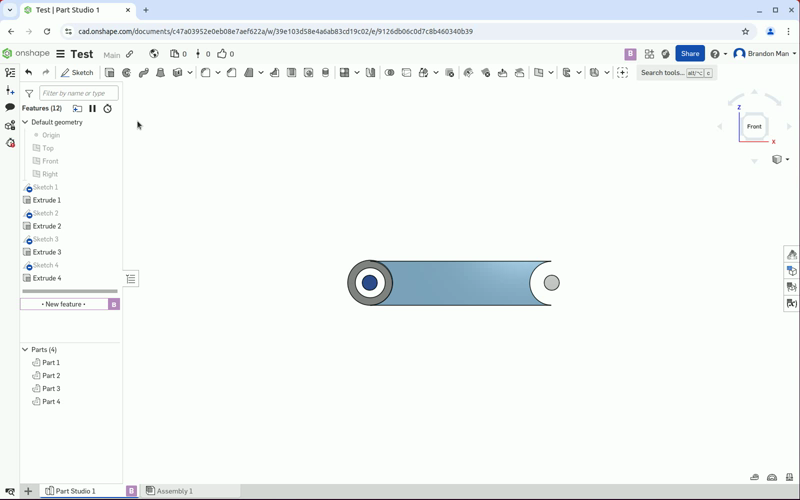
key(shift+h)
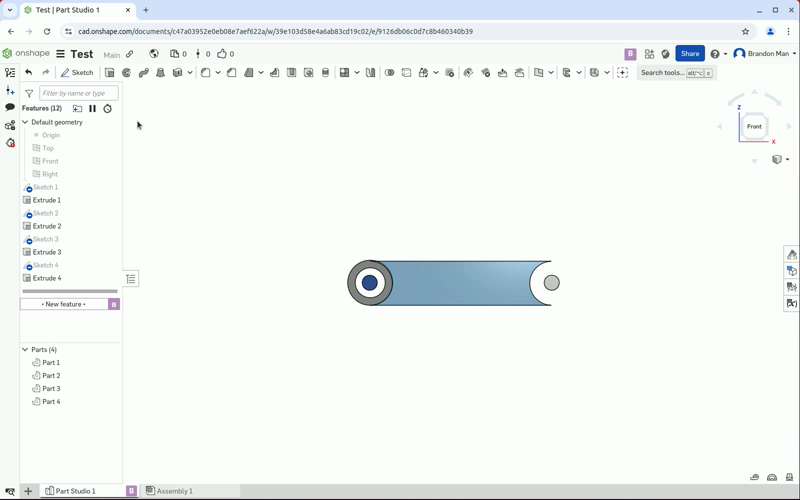
mouse_move(73, 189)
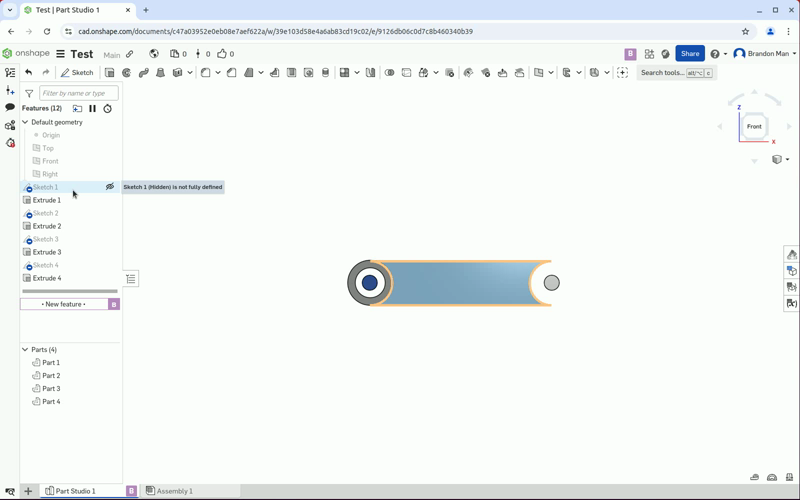
click(73, 189)
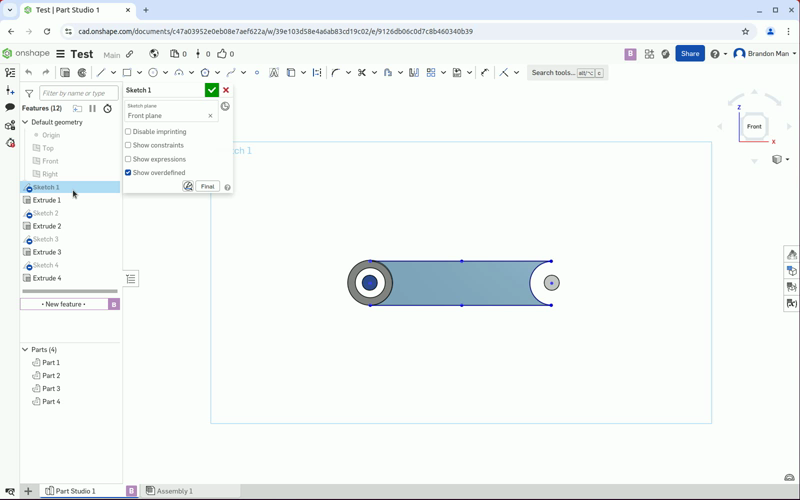
mouse_move(229, 92)
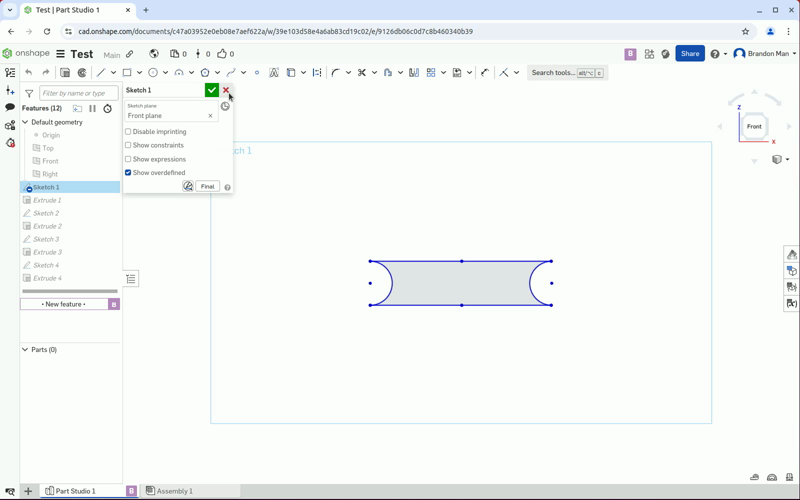
click(229, 92)
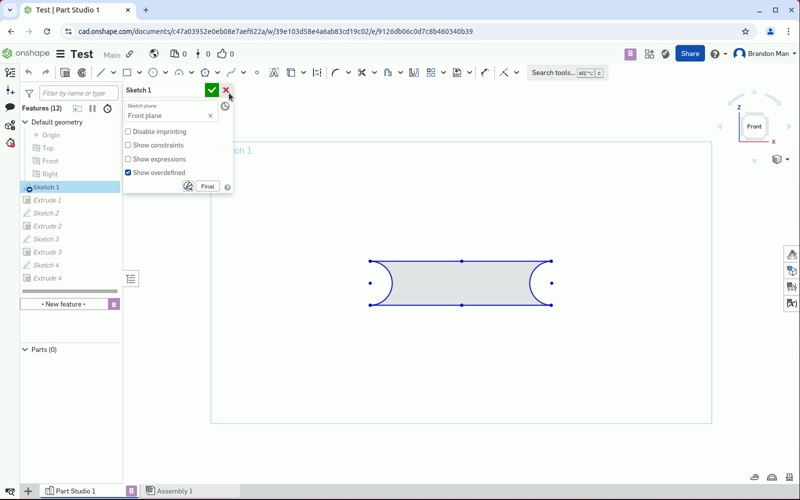
key(shift+s)
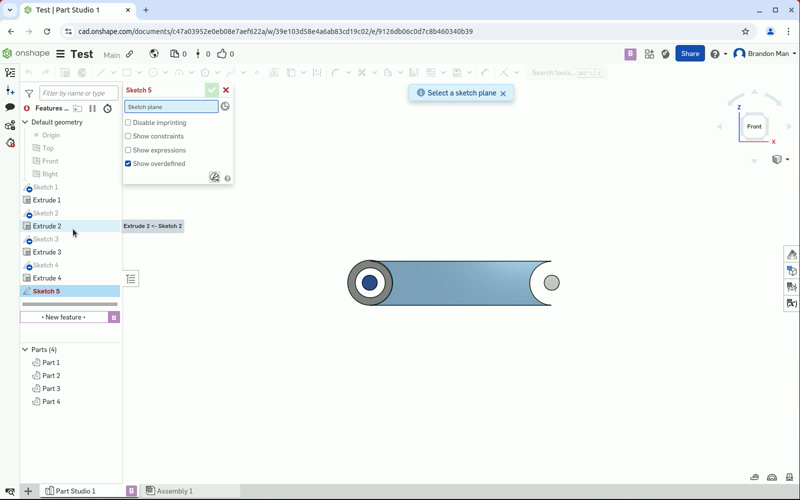
scroll(3)
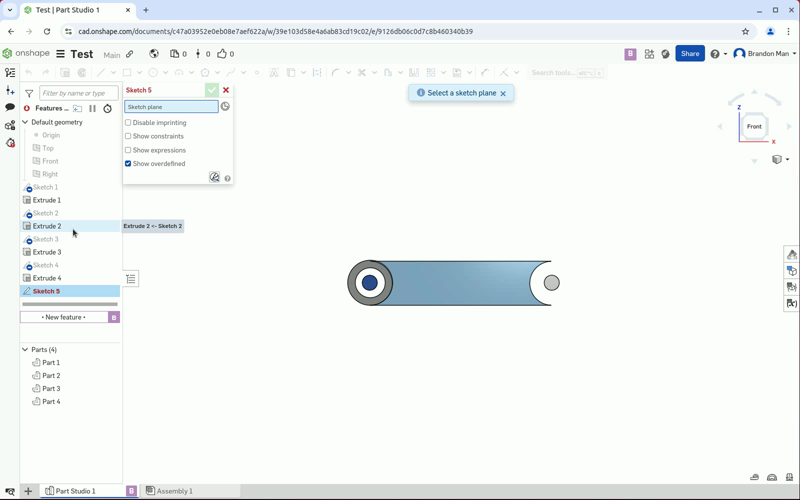
mouse_move(73, 163)
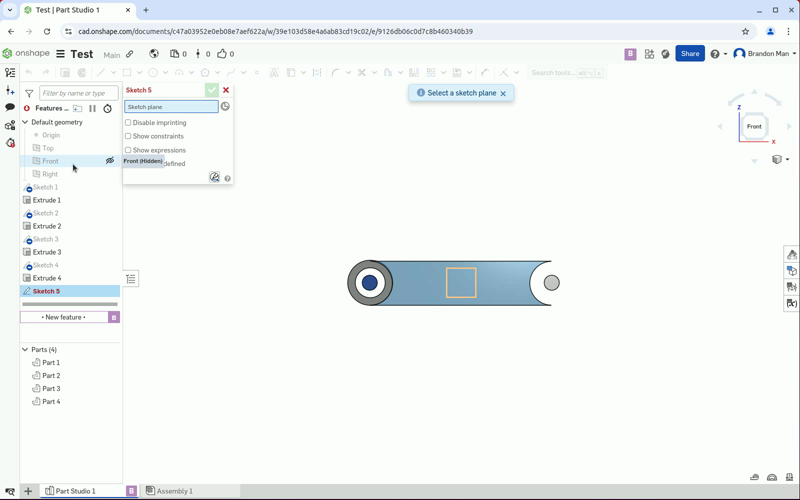
click(73, 163)
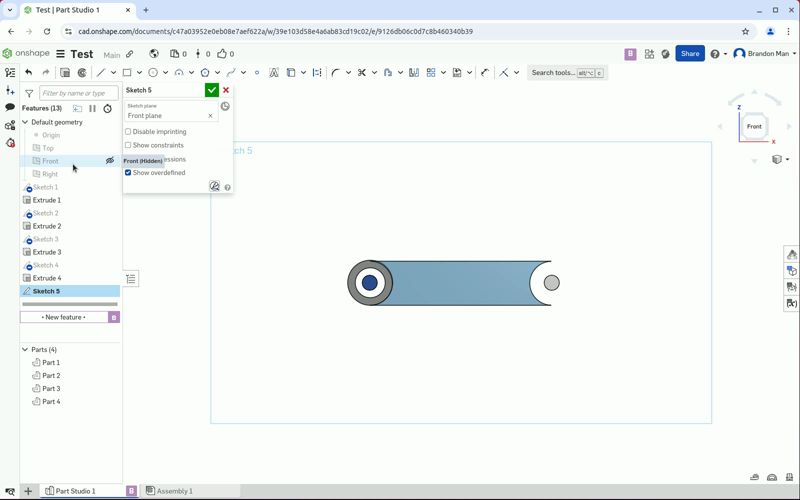
mouse_move(73, 352)
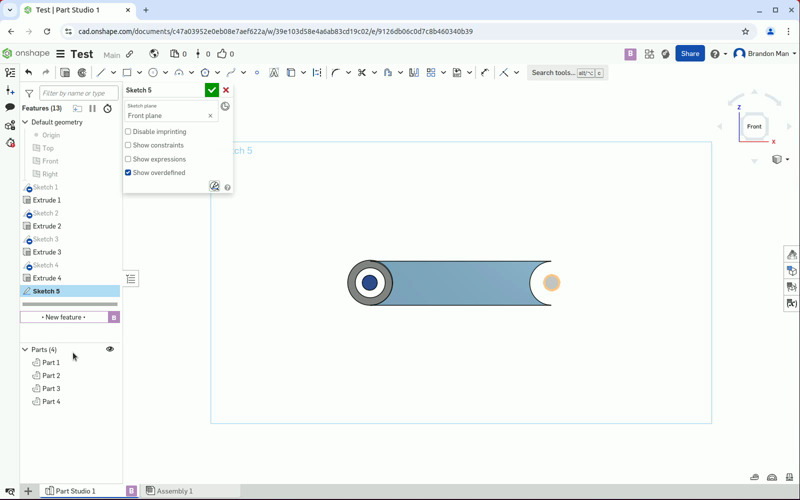
key(y)
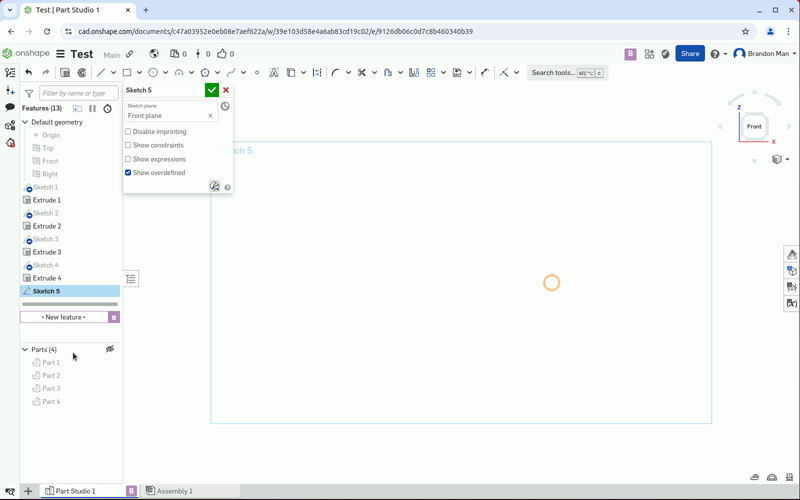
key(c)
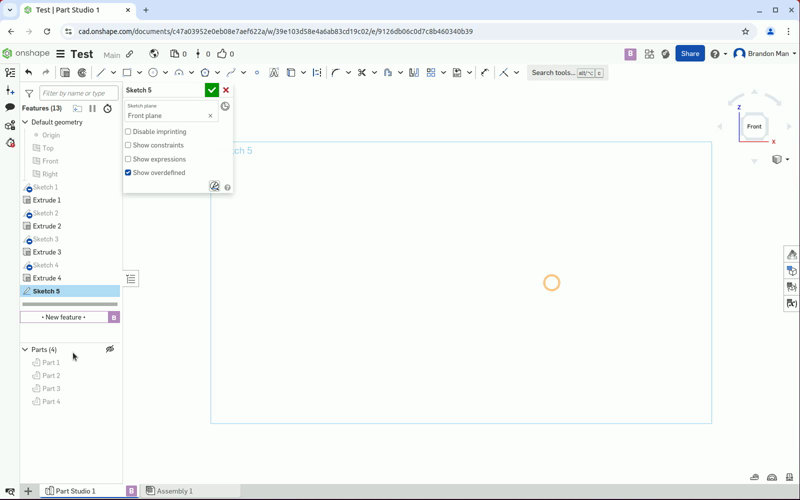
key_down(shift)
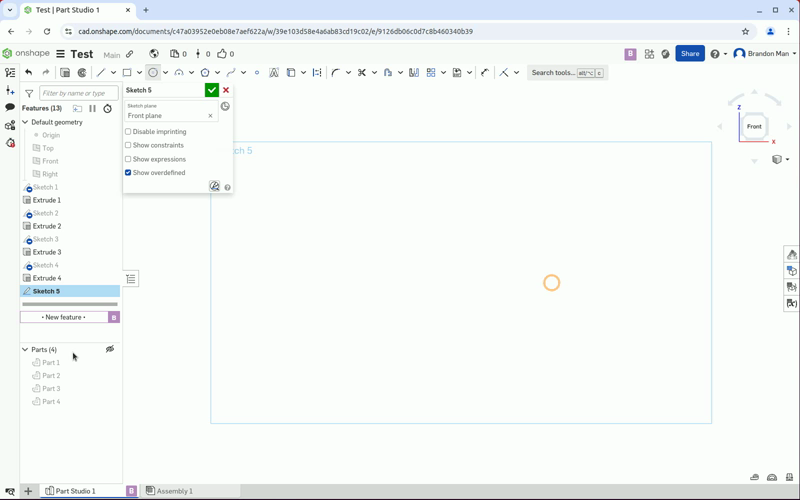
mouse_move(552, 282)
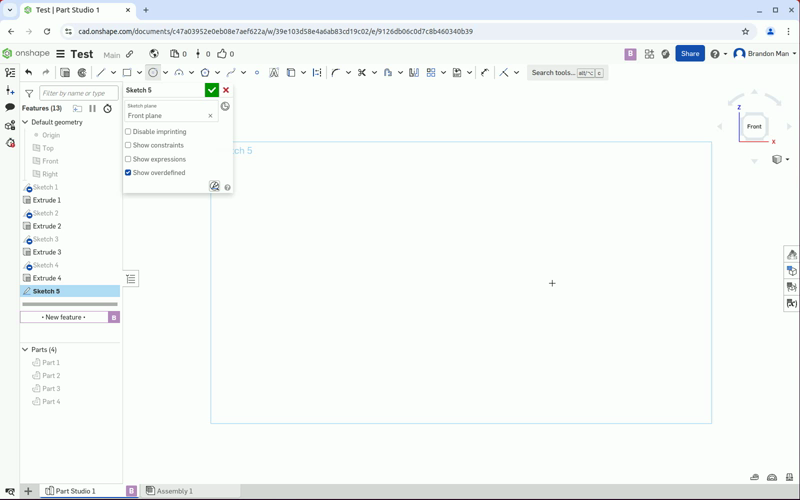
click(552, 282)
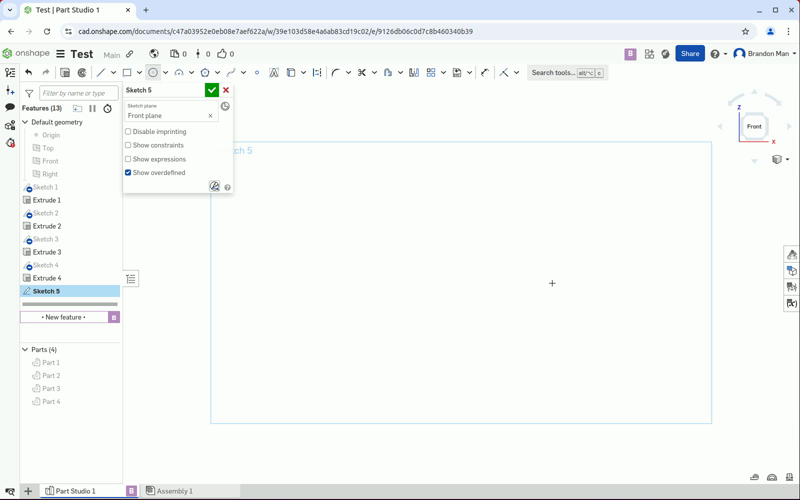
key_up(shift)
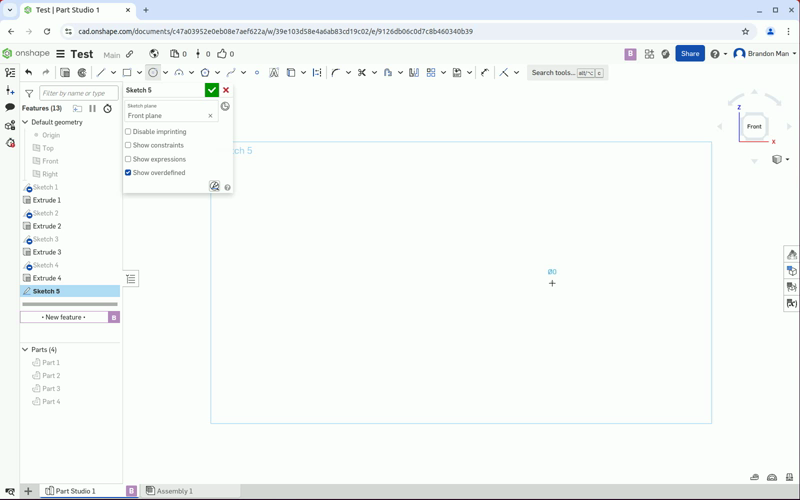
mouse_move(574, 282)
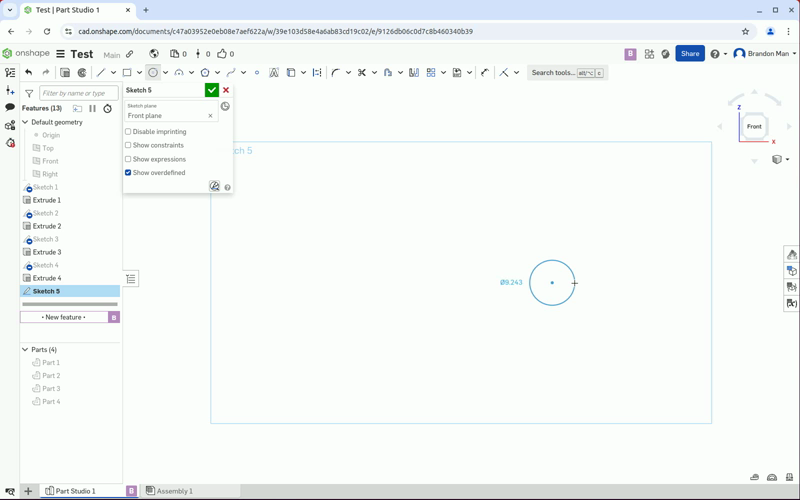
click(574, 282)
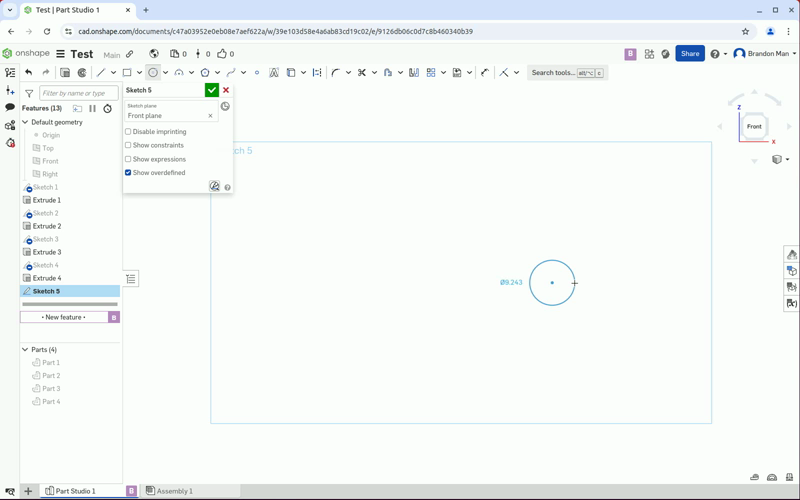
key(esc)
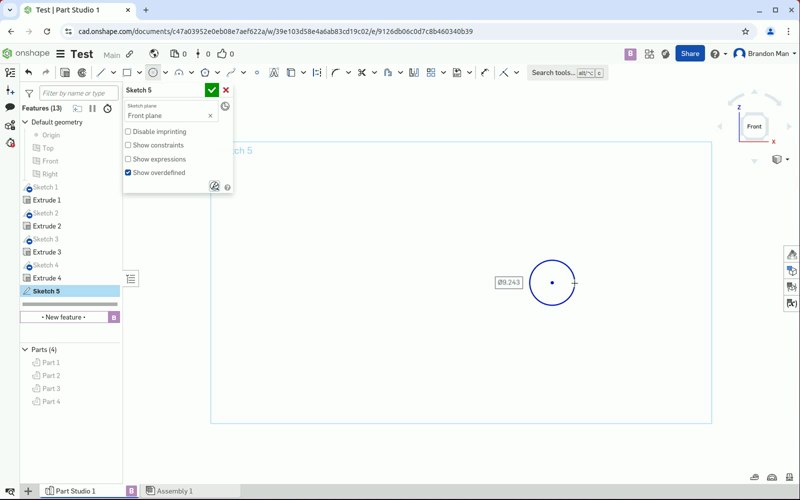
key(c)
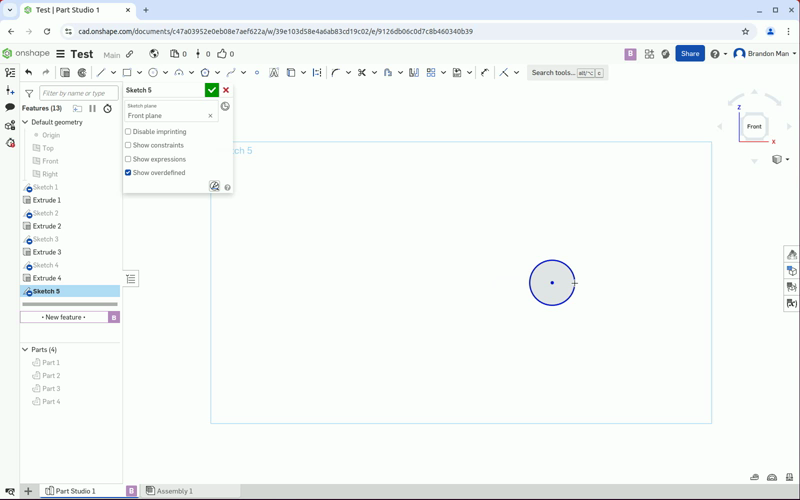
key_down(shift)
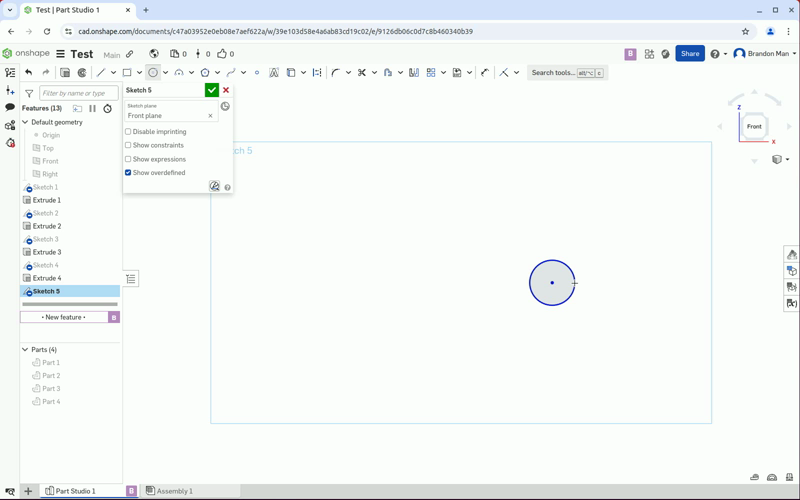
mouse_move(552, 282)
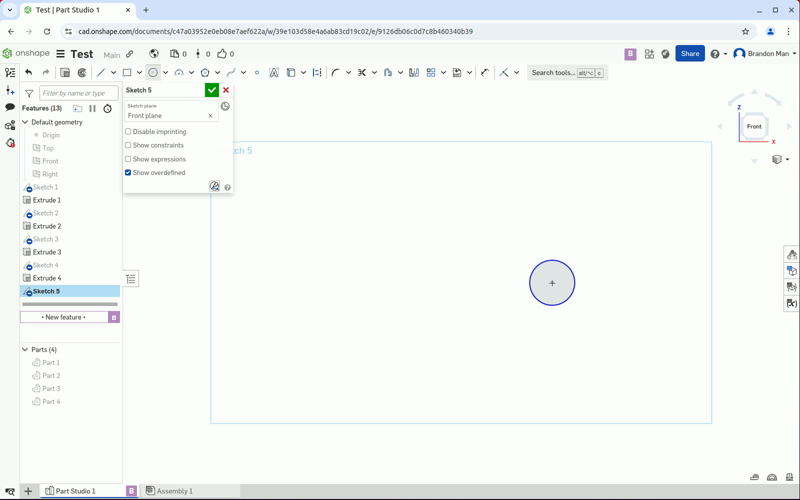
click(552, 282)
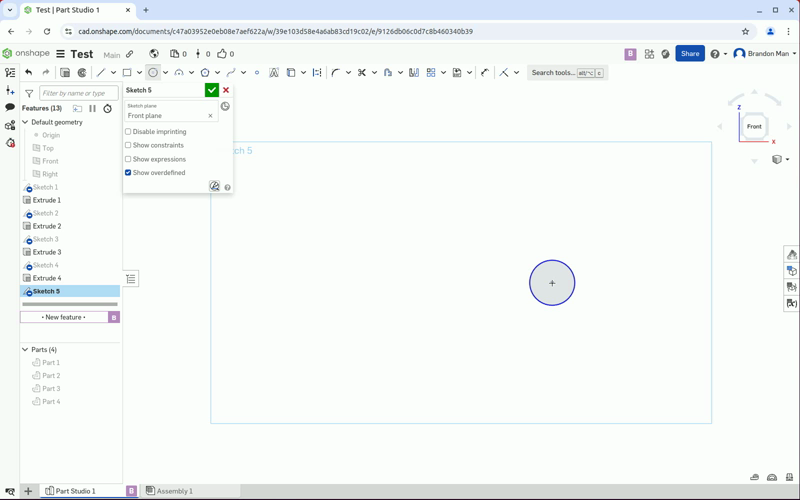
key_up(shift)
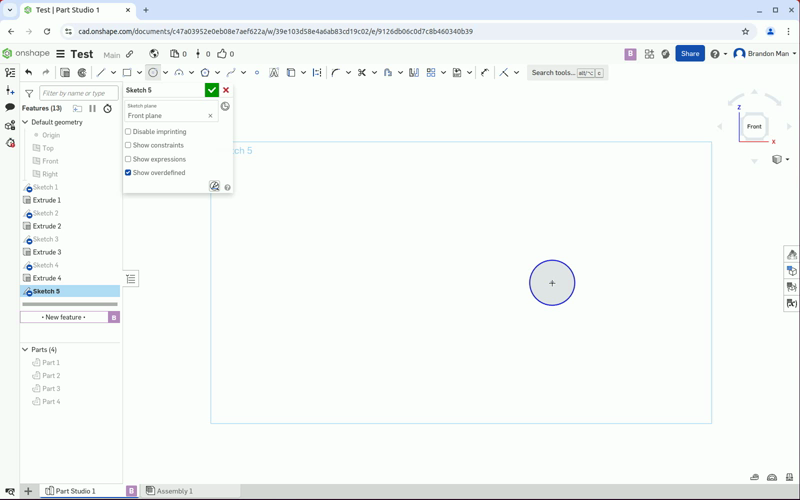
mouse_move(567, 282)
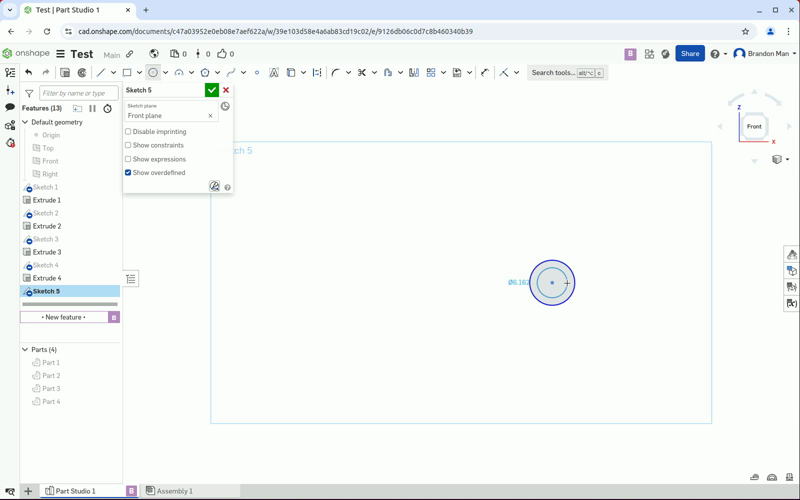
click(567, 282)
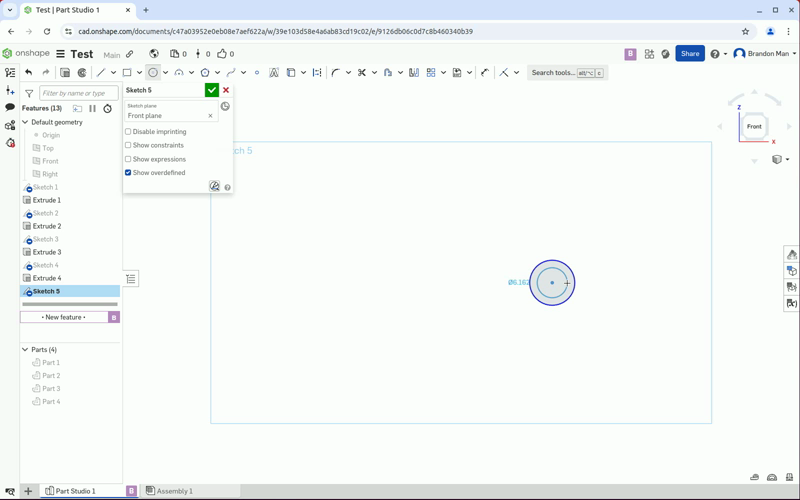
key(esc)
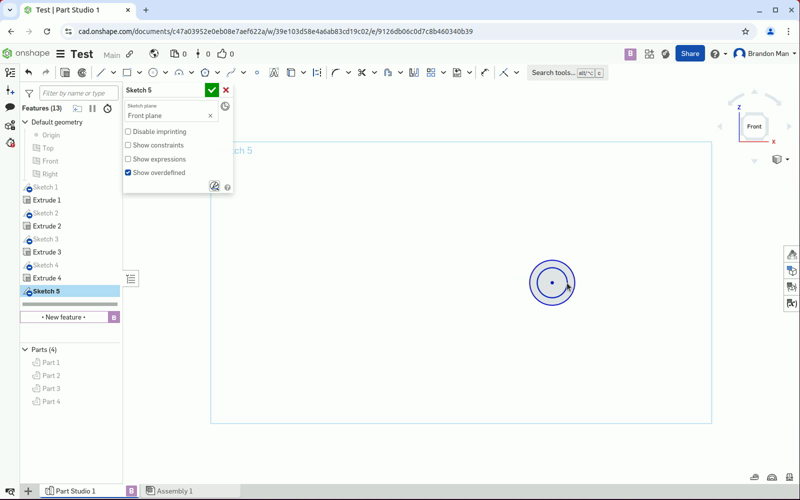
mouse_move(538, 291)
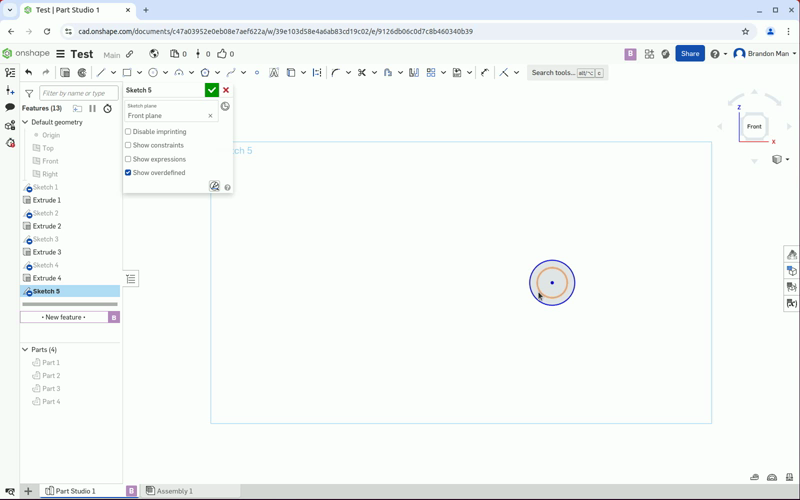
scroll(6)
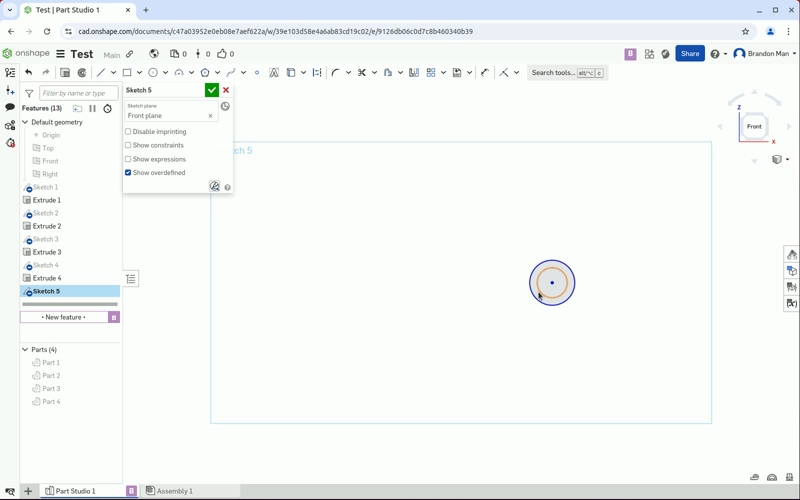
scroll(6)
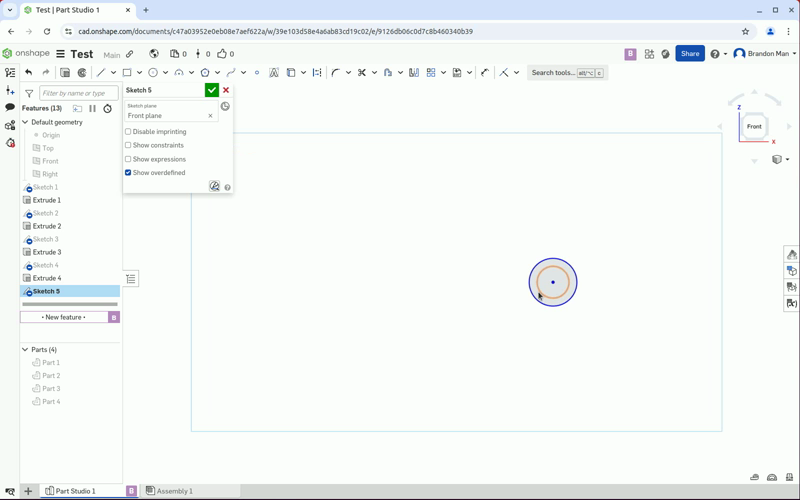
scroll(6)
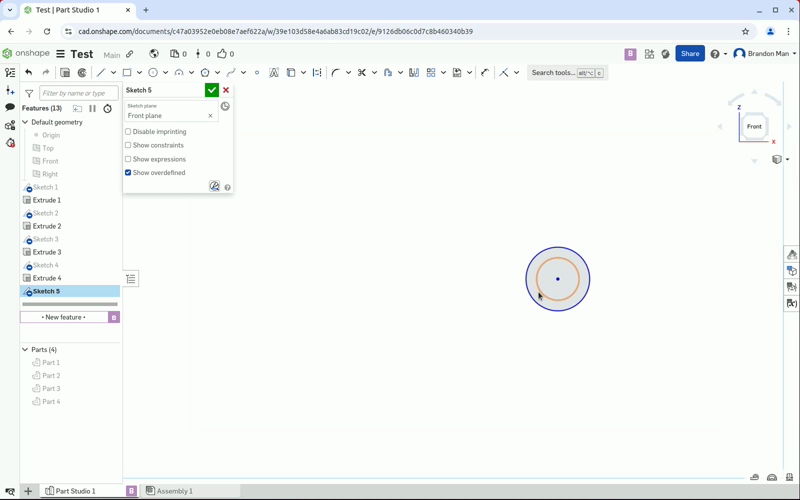
scroll(6)
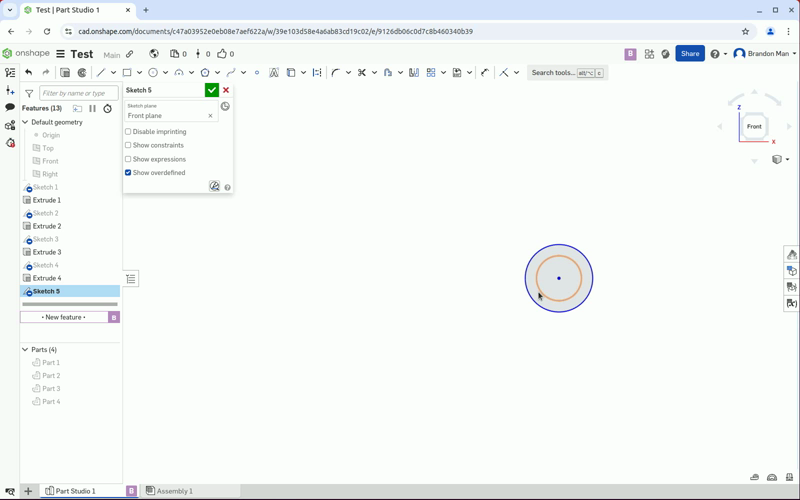
scroll(6)
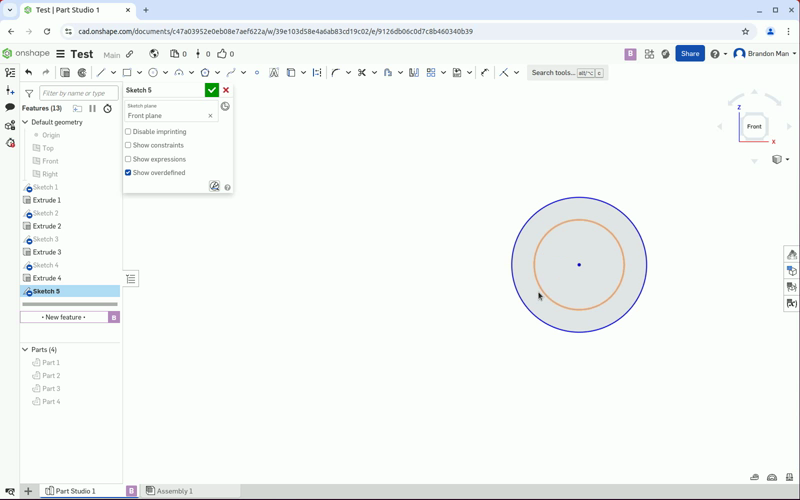
scroll(6)
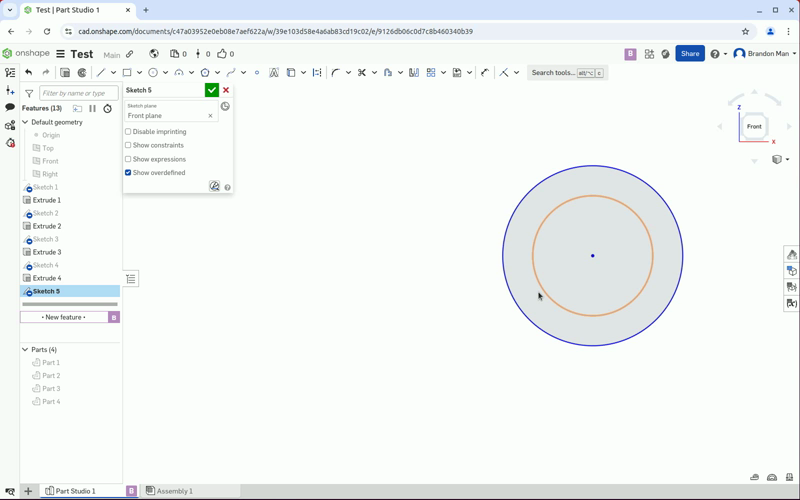
scroll(6)
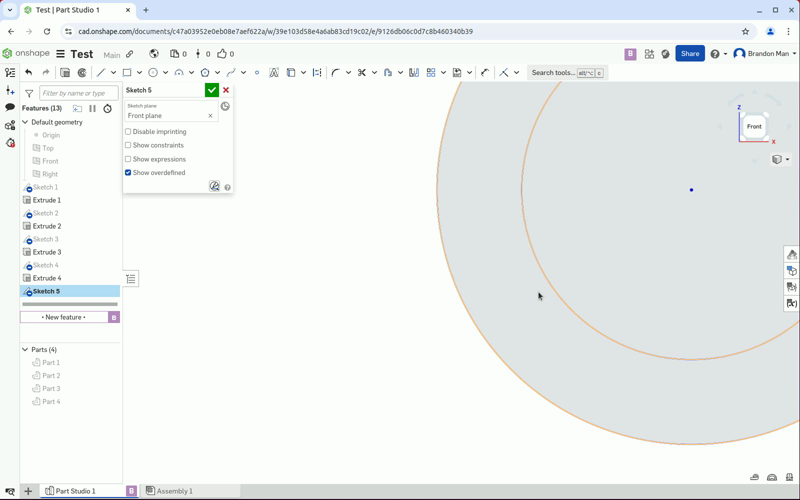
click(538, 291)
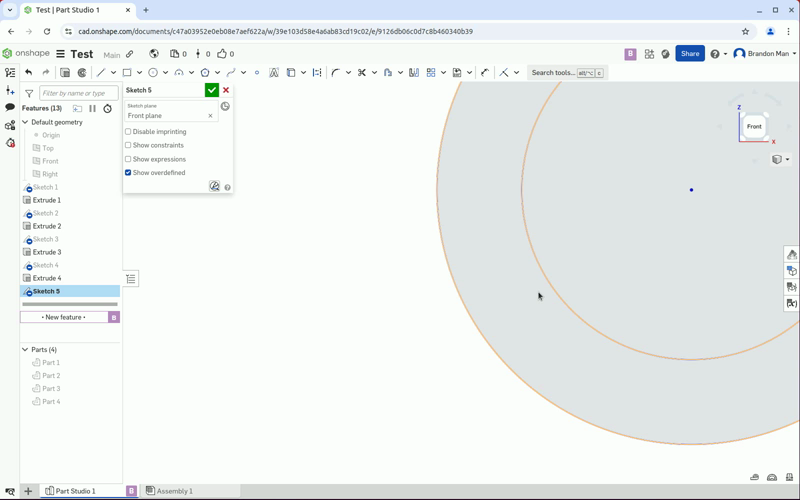
scroll(-6)
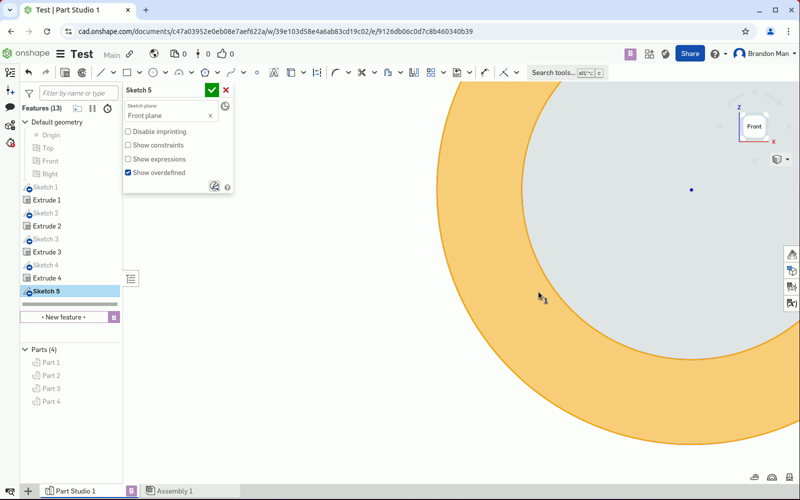
scroll(-6)
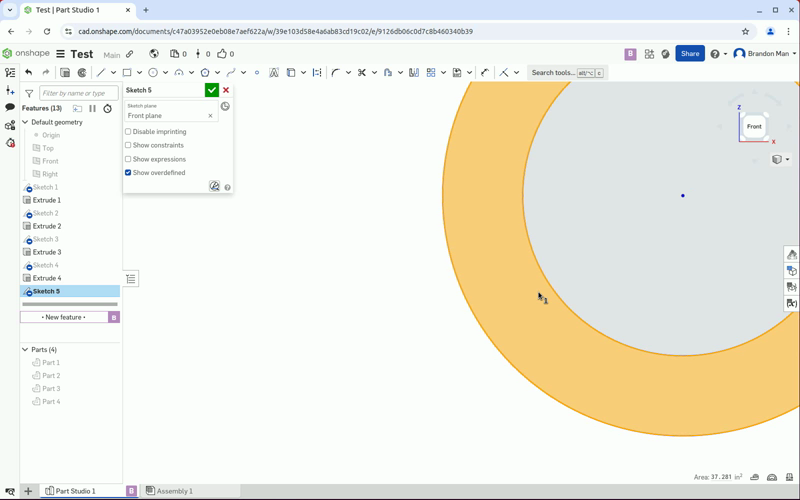
scroll(-6)
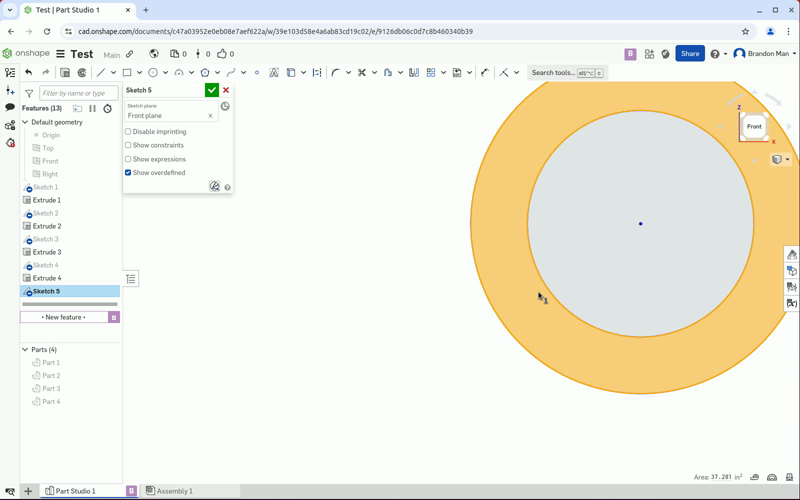
scroll(-6)
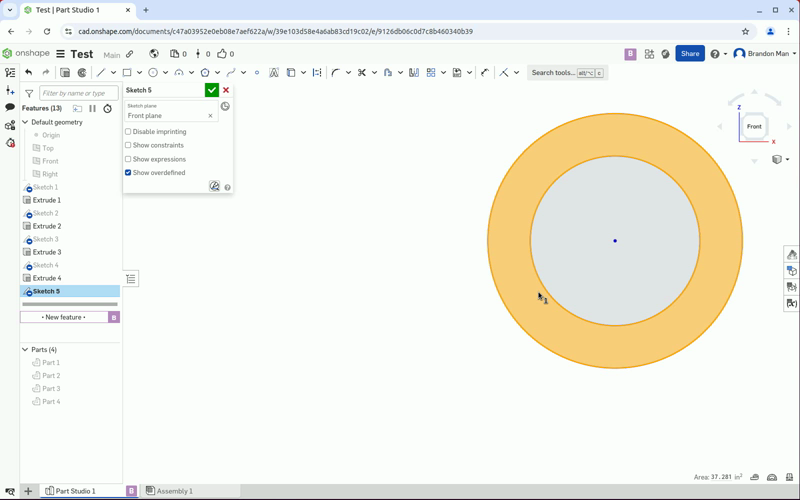
scroll(-6)
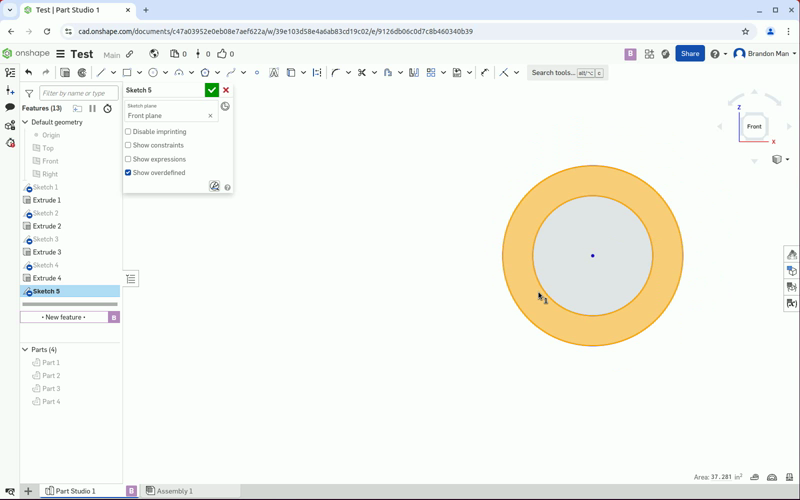
scroll(-6)
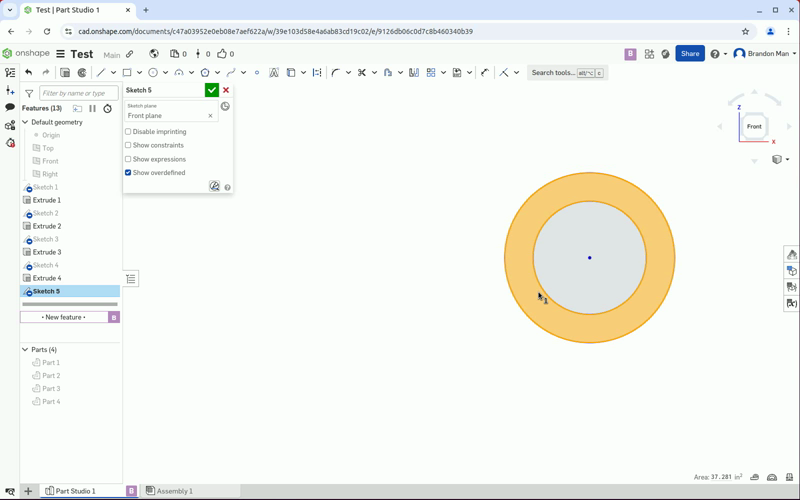
scroll(-6)
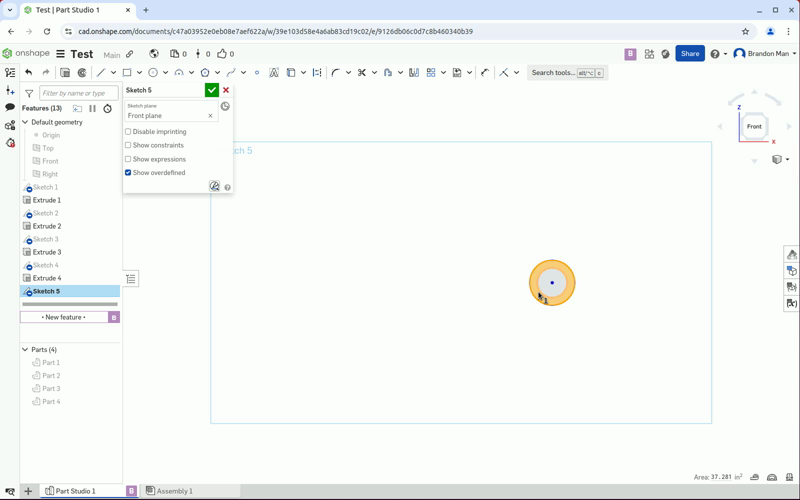
mouse_move(73, 352)
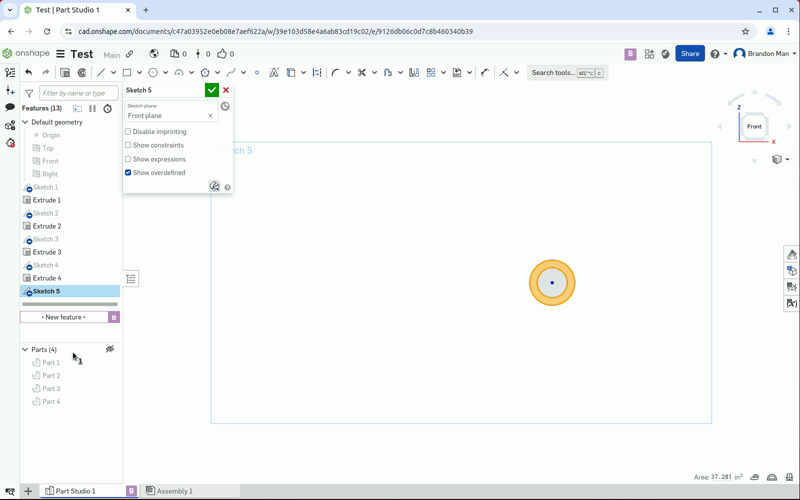
key(shift+y)
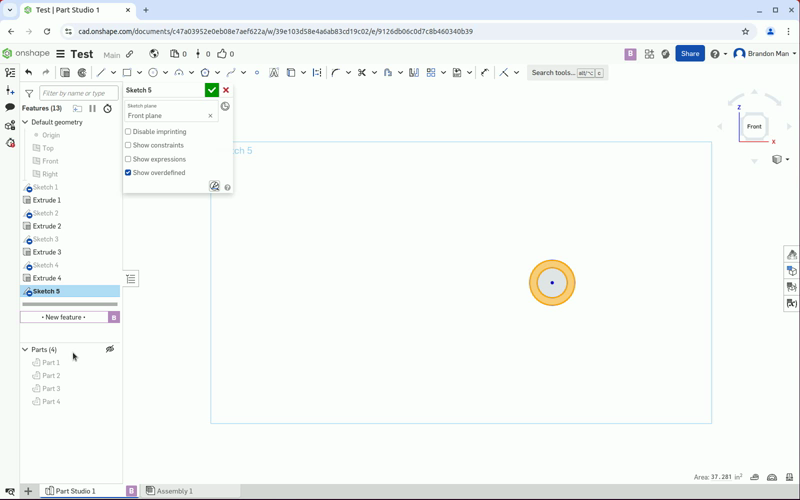
key(shift+e)
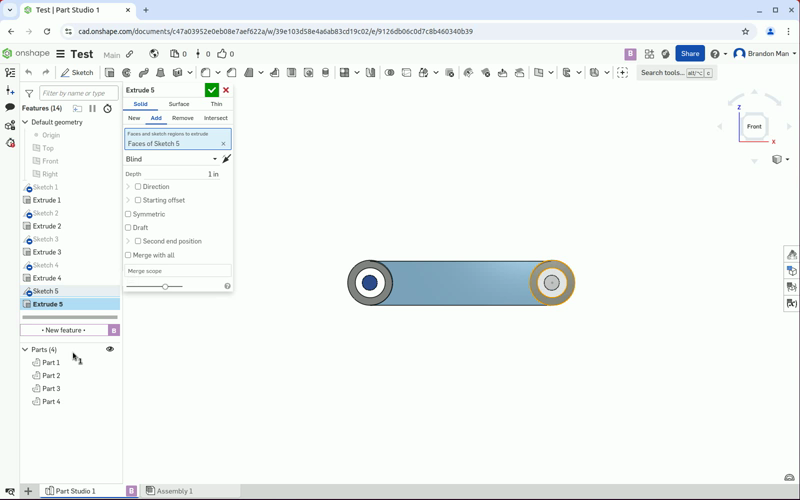
mouse_move(143, 106)
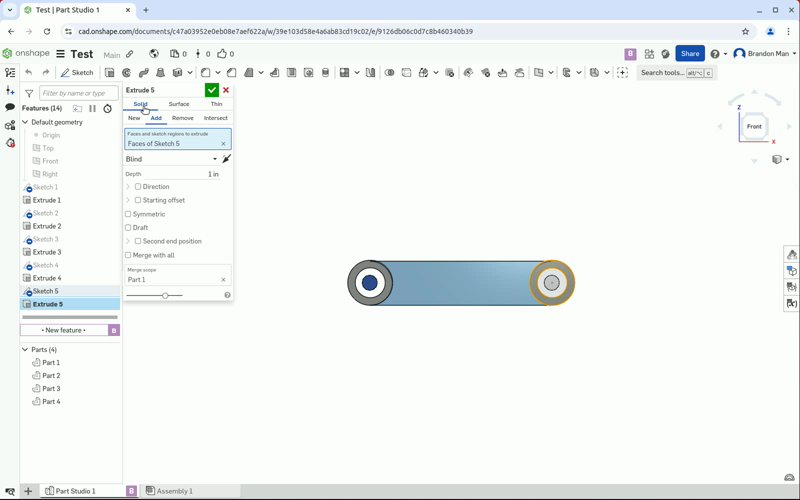
click(143, 106)
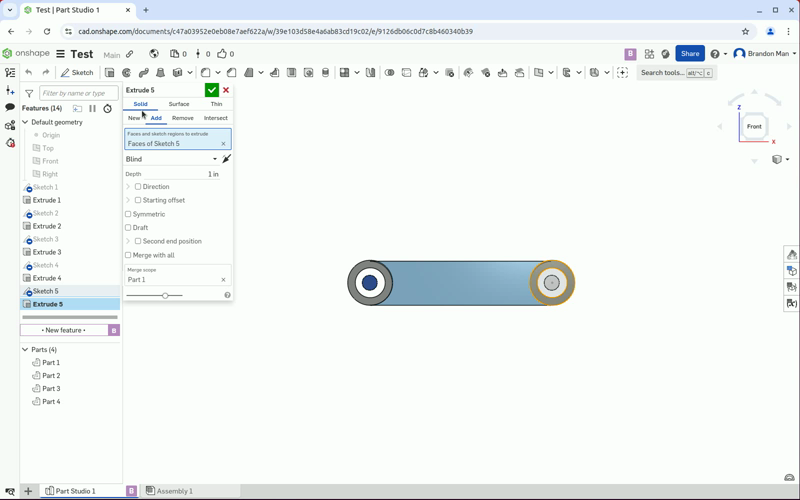
mouse_move(137, 120)
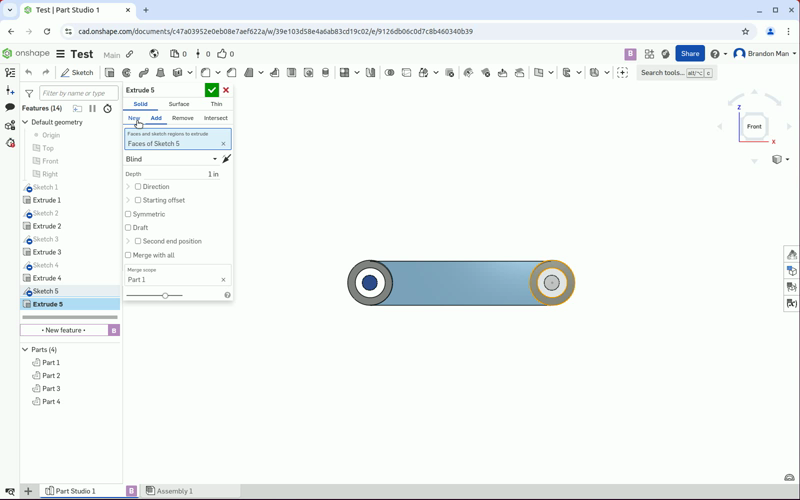
click(137, 120)
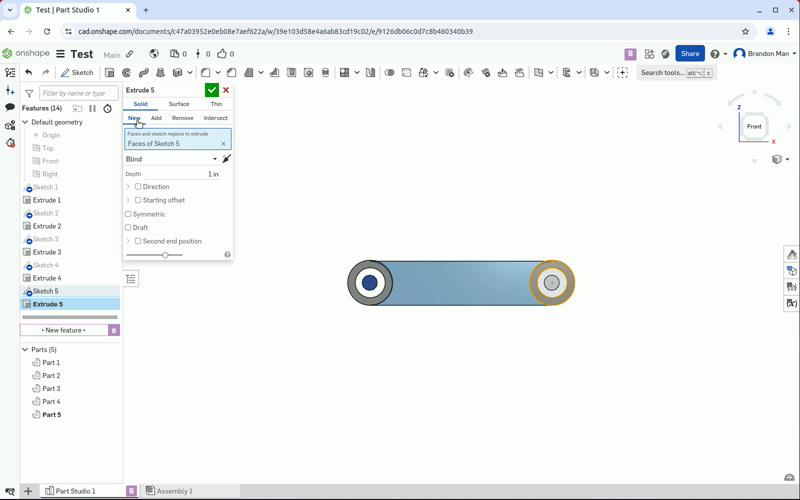
key(tab, 4)
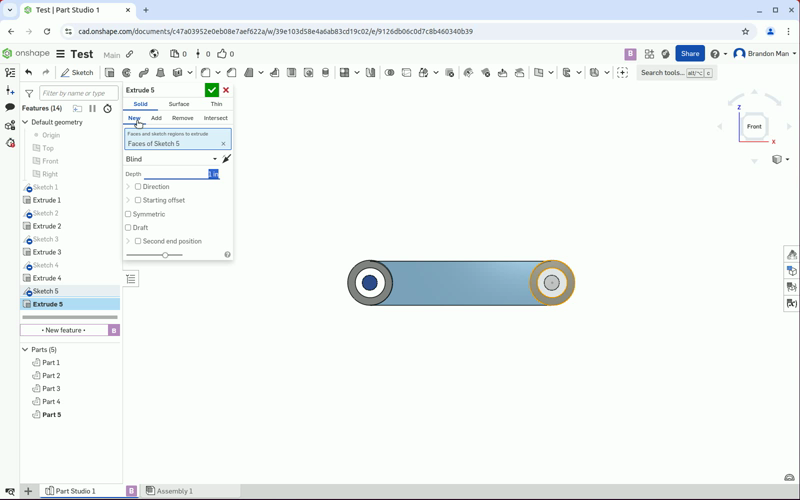
text(3.611)
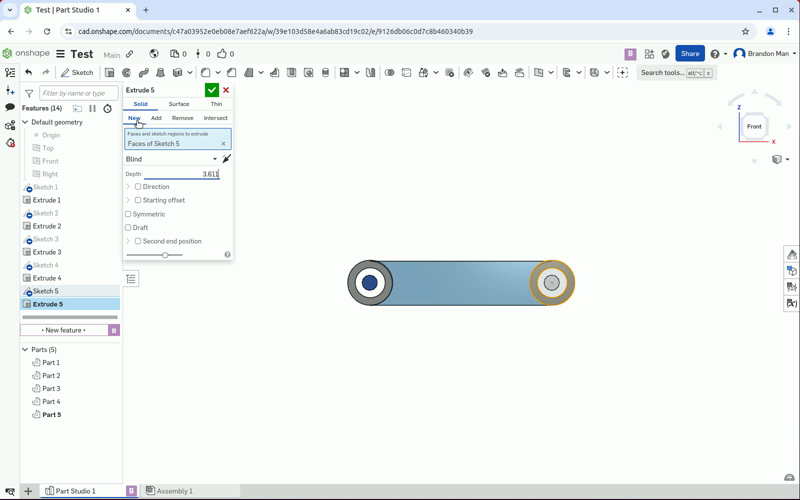
key(enter)
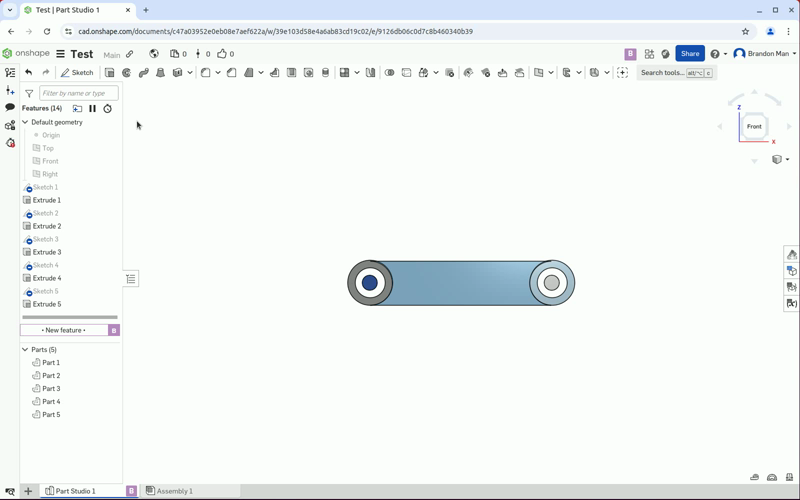
key(shift+h)
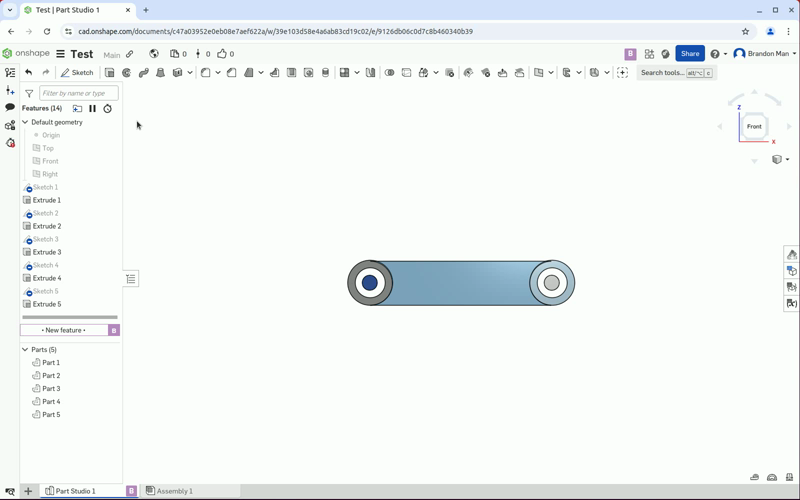
key(shift+h)
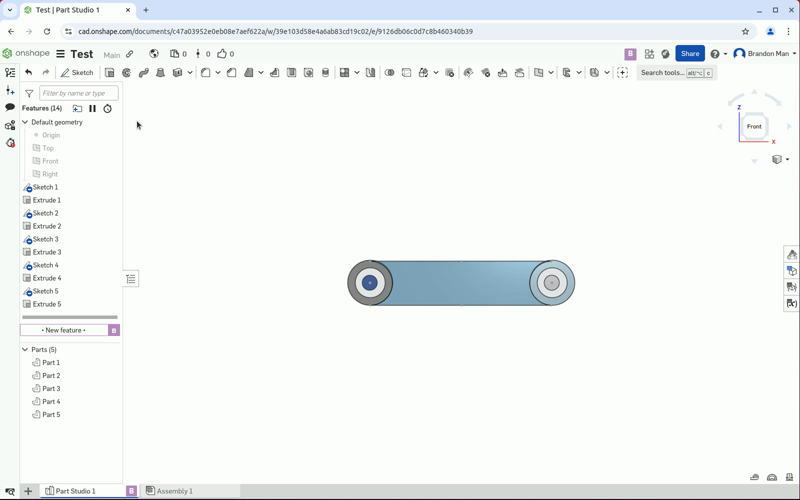
key(shift+7)
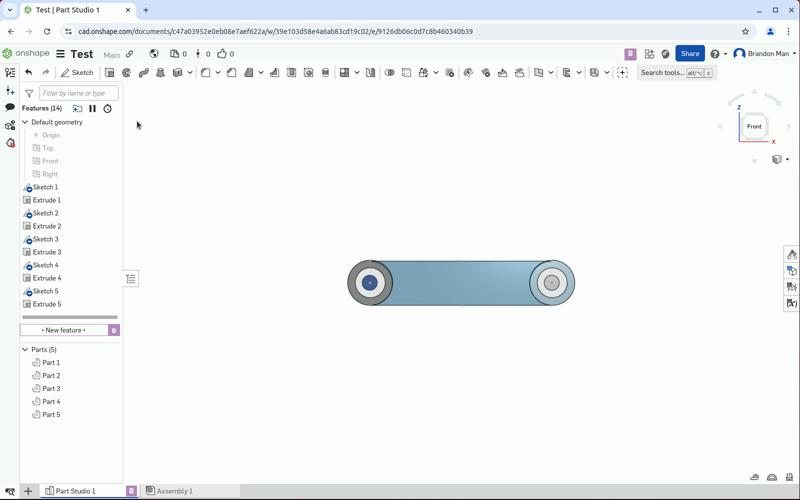
key(left, 2)
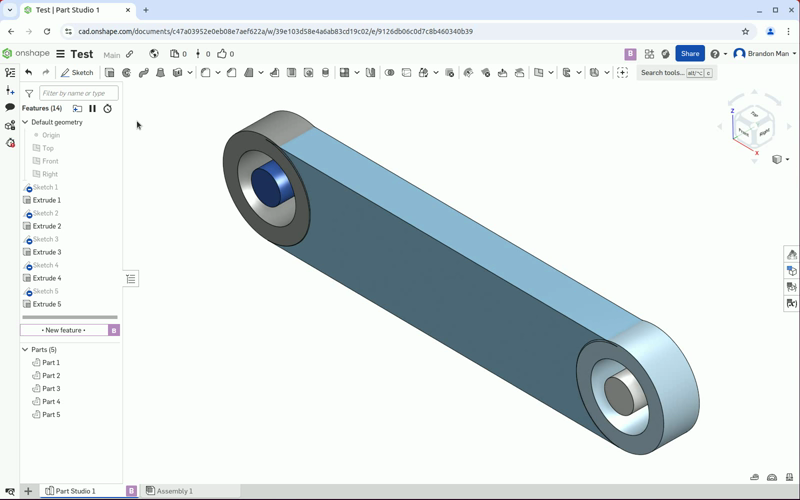
key(down, 2)
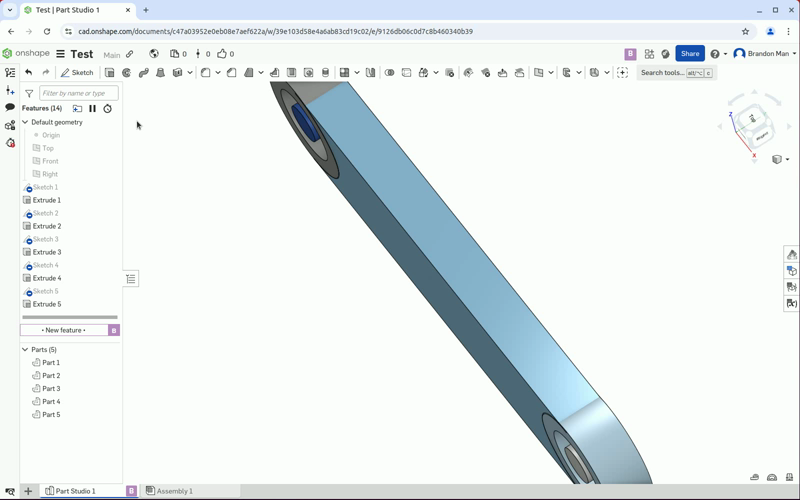
key(up, 2)
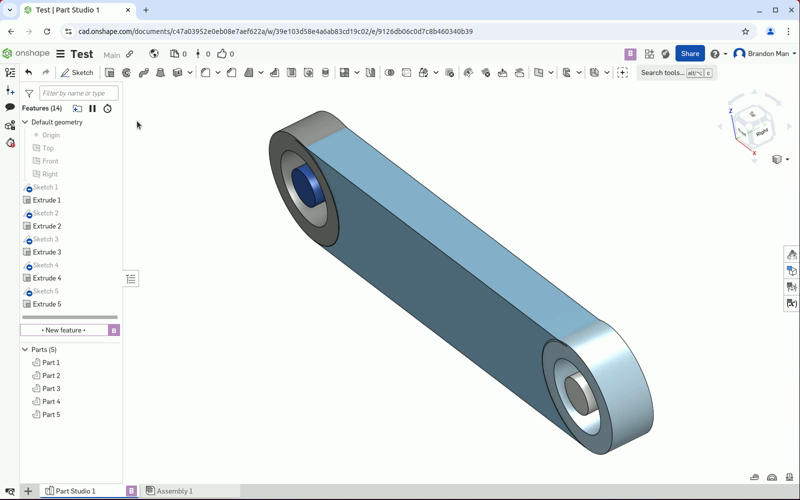
key(right, 2)
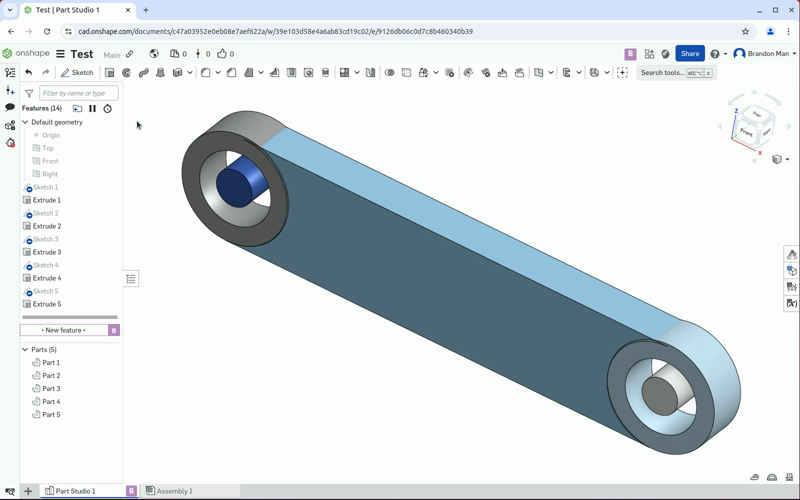
mouse_move(73, 189)
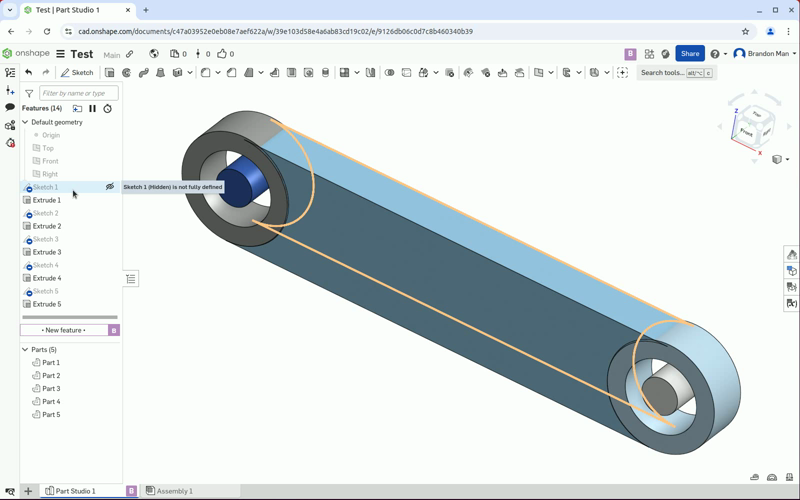
click(73, 189)